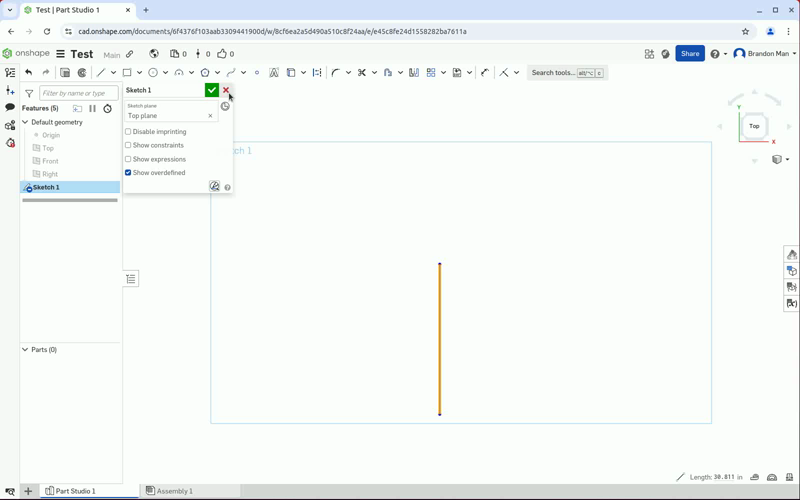
key(shift+h)
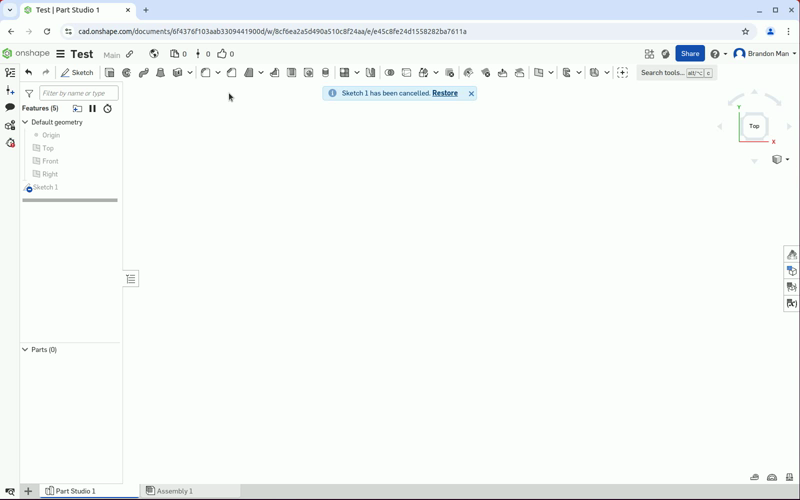
mouse_move(73, 352)
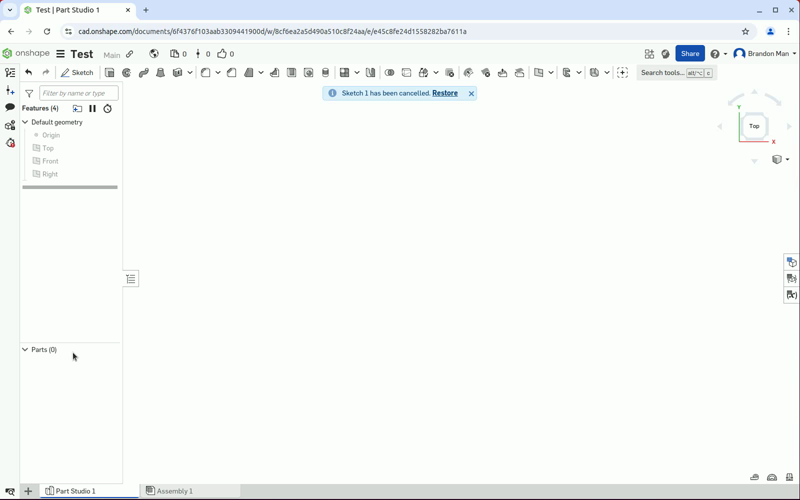
key(y)
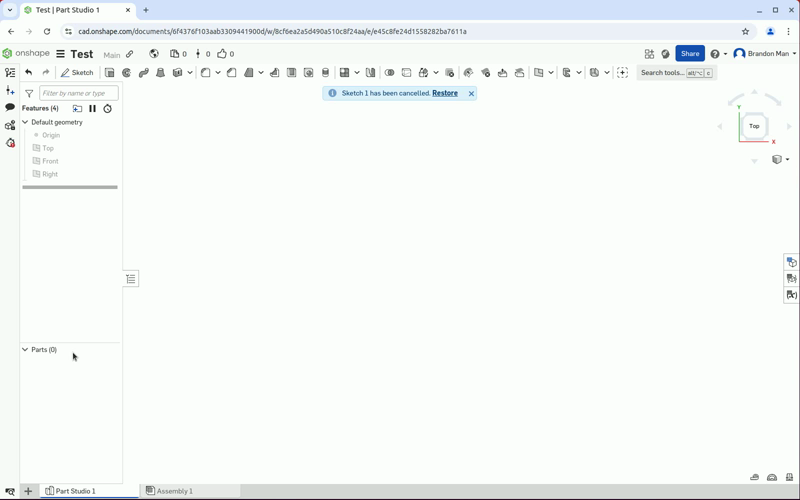
key(shift+p)
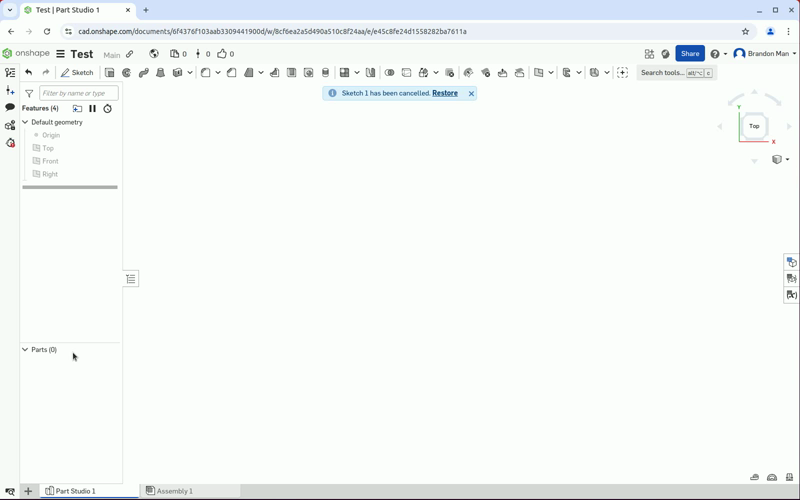
key(space)
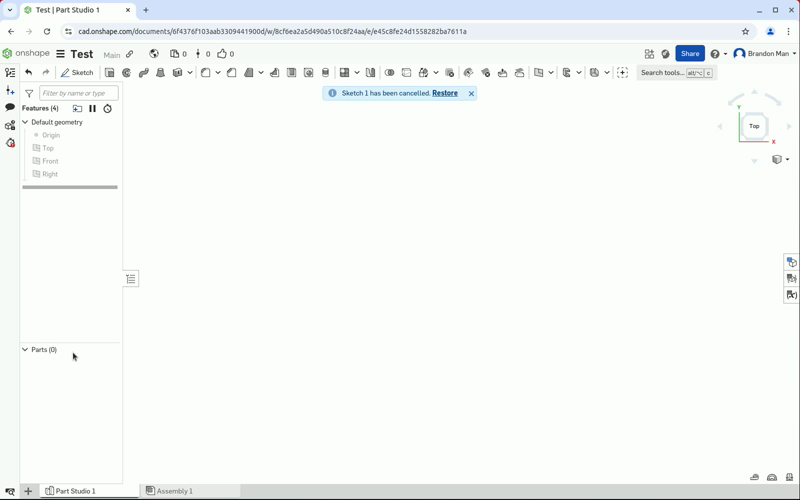
key_down(shift)
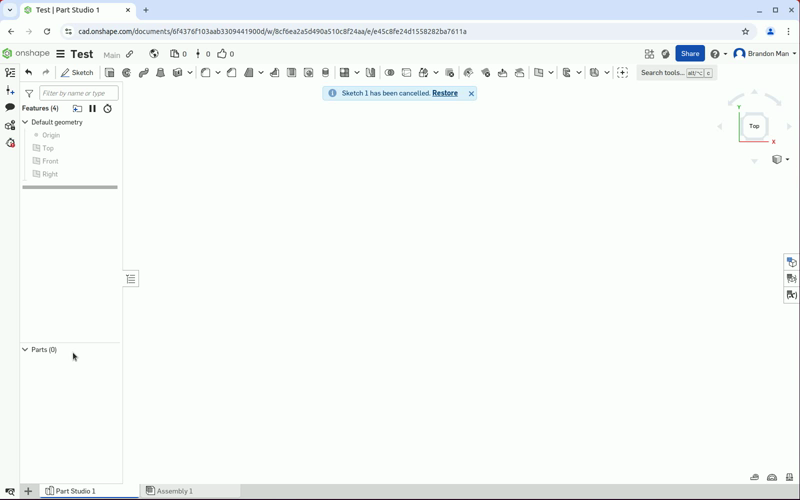
key(up)
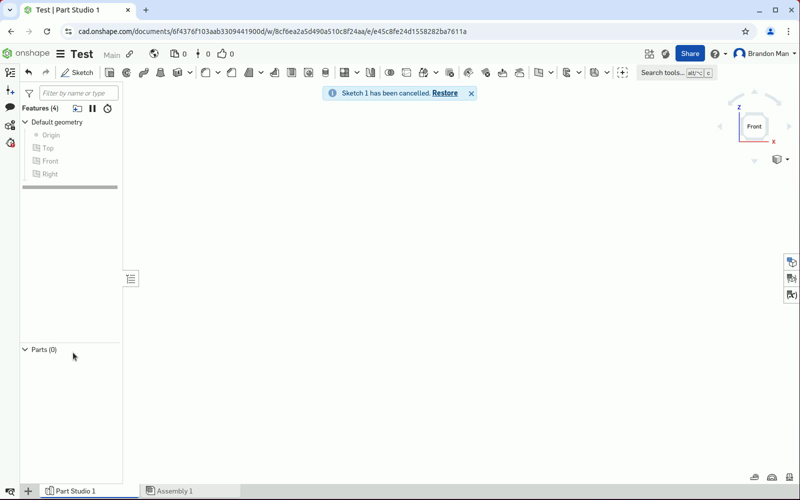
key_up(shift)
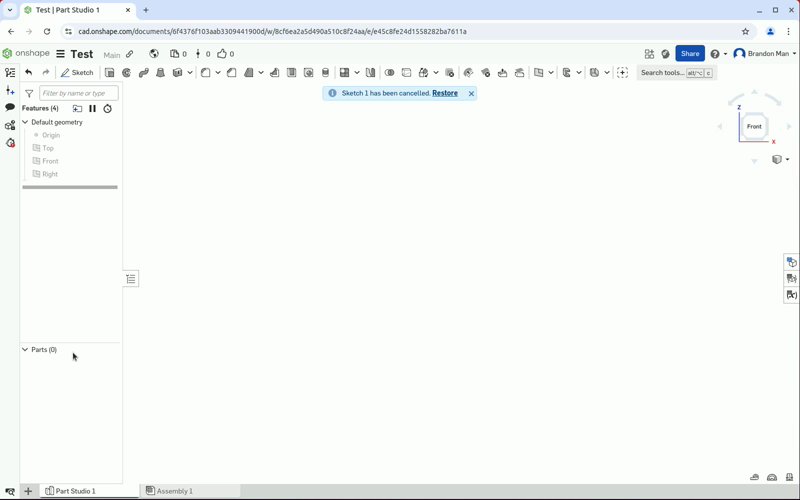
mouse_move(73, 352)
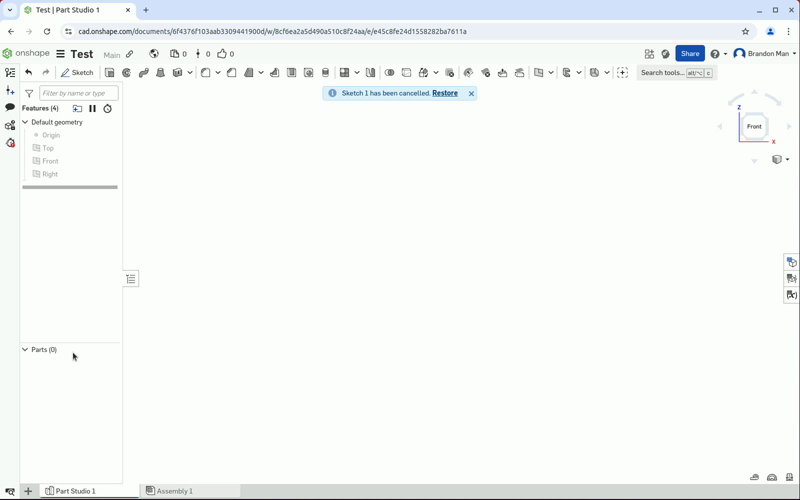
key(shift+y)
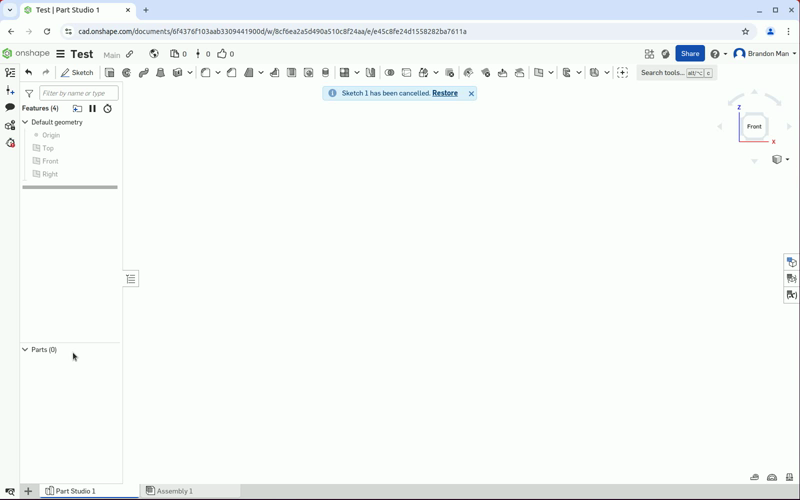
key(shift+s)
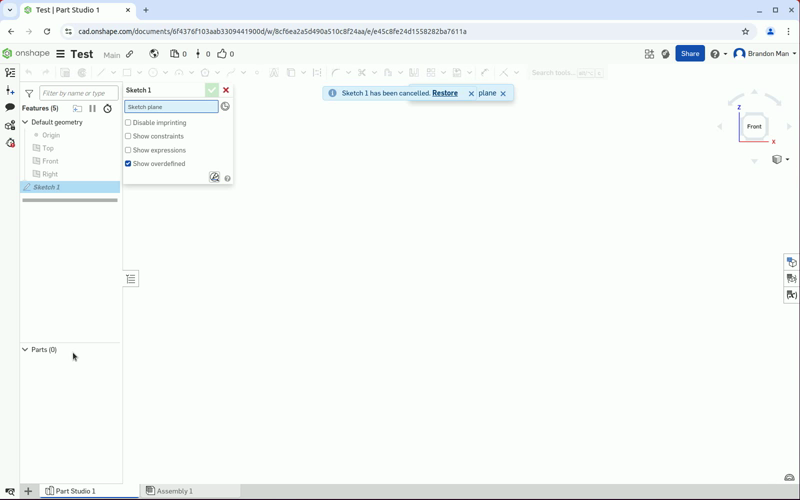
mouse_move(73, 163)
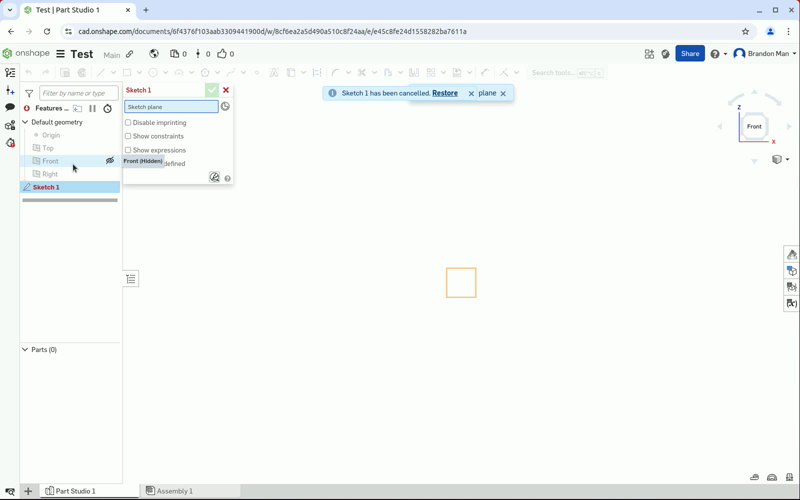
click(73, 163)
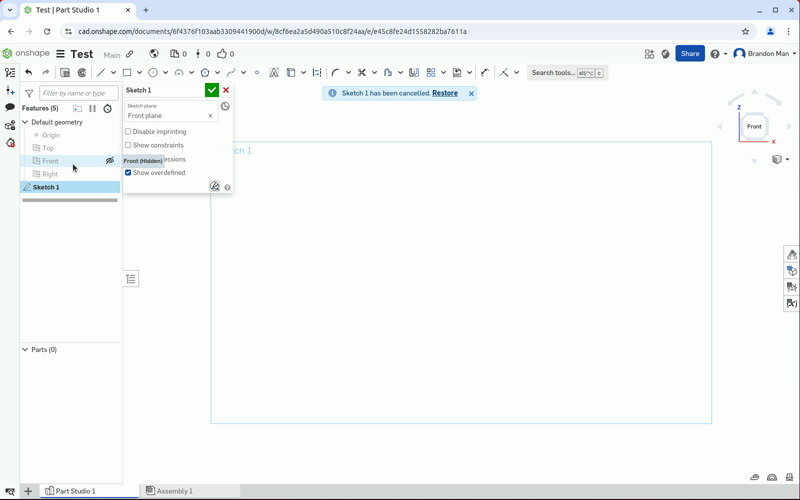
mouse_move(73, 352)
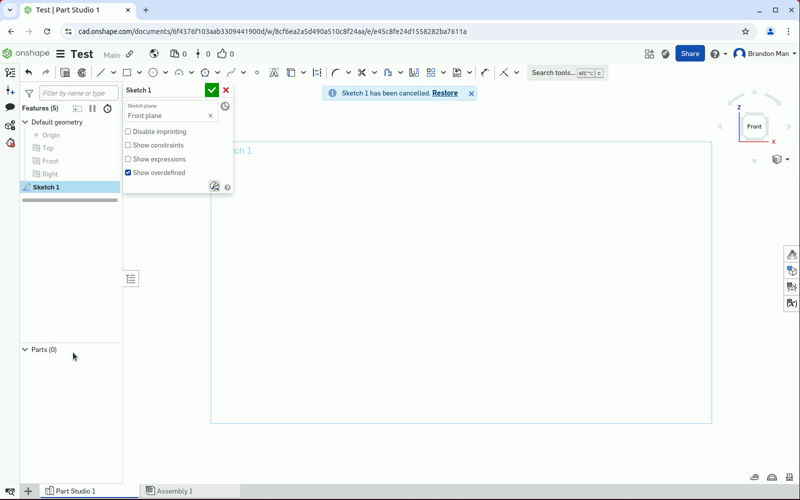
key(y)
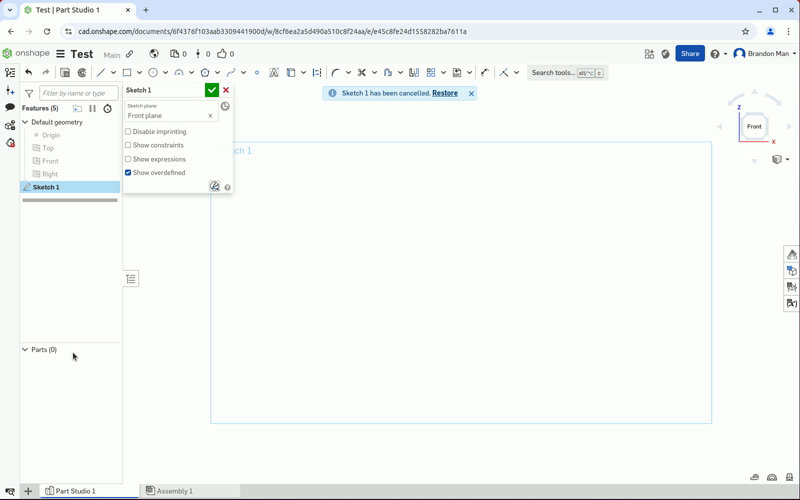
key(c)
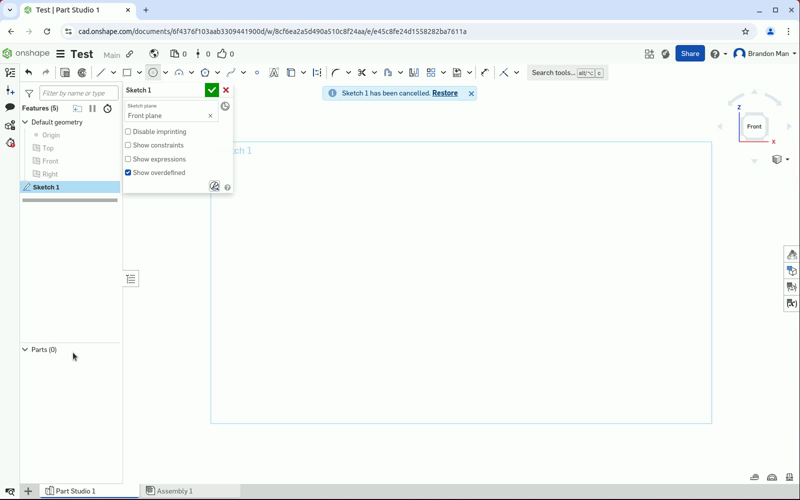
key_down(shift)
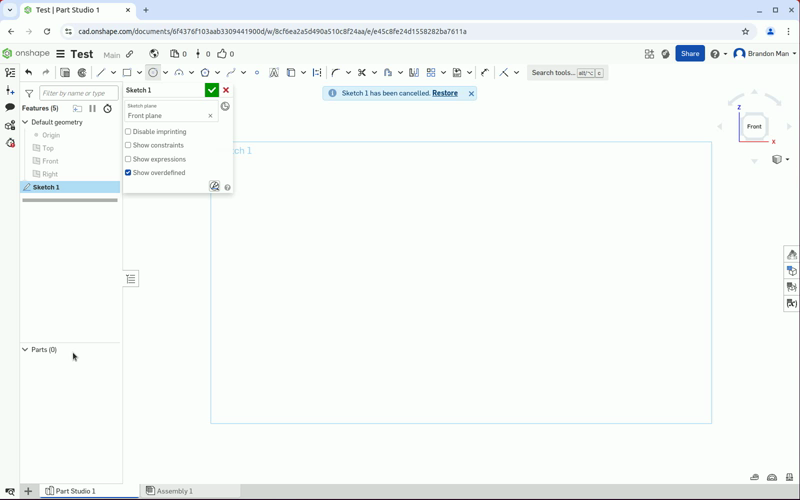
mouse_move(461, 282)
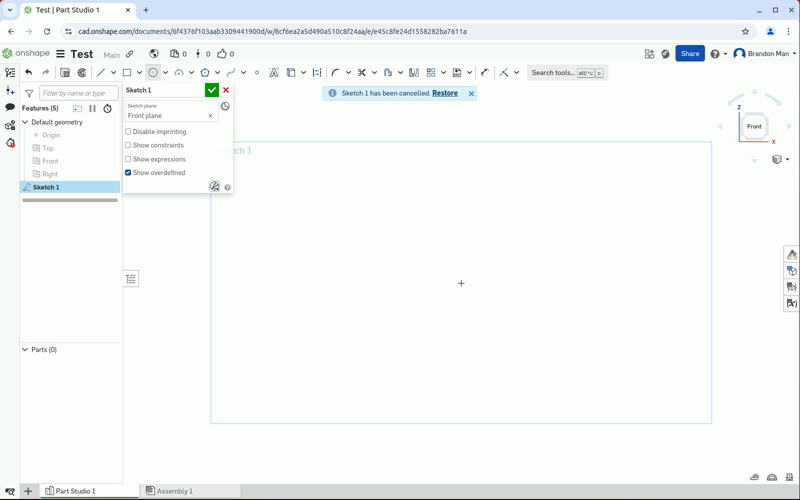
click(461, 282)
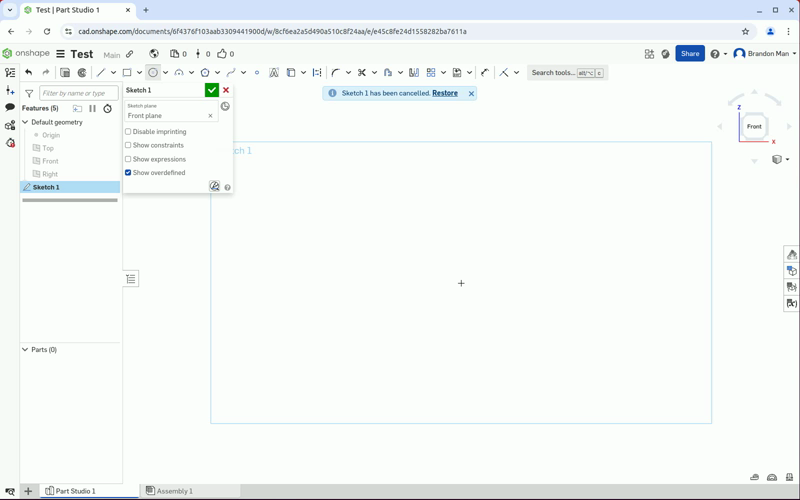
key_up(shift)
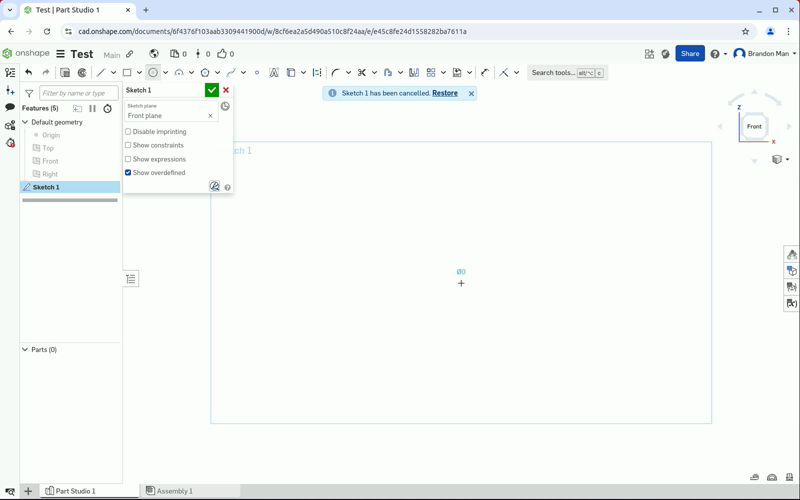
mouse_move(467, 282)
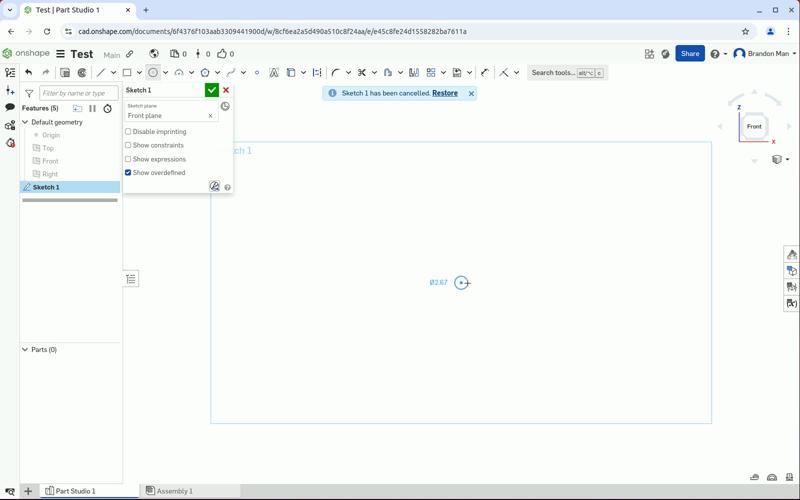
click(467, 282)
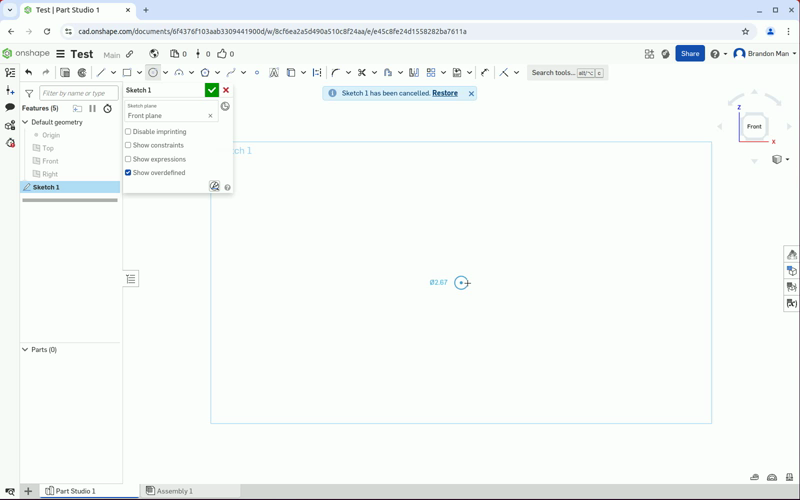
key(esc)
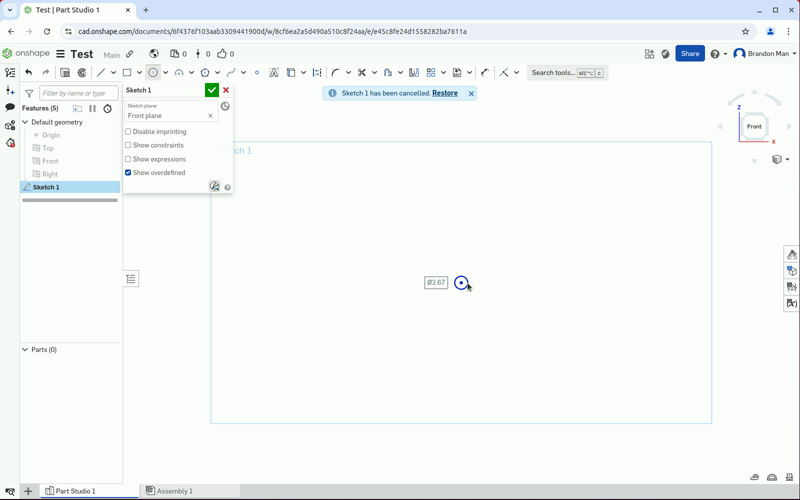
key(c)
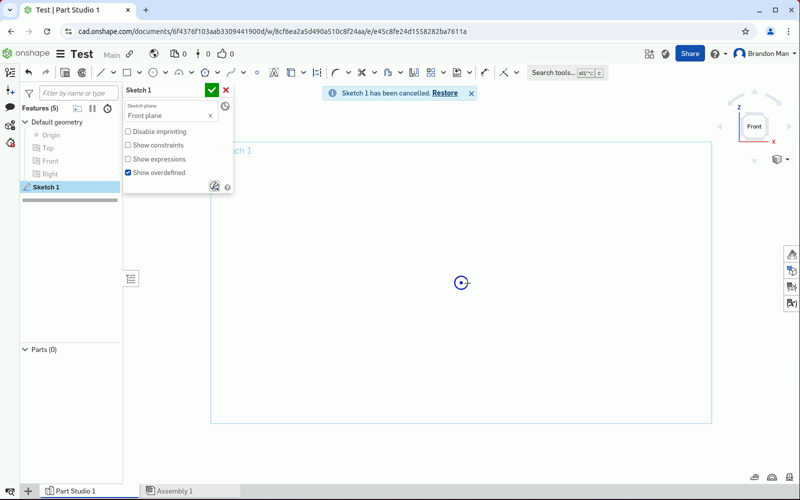
key_down(shift)
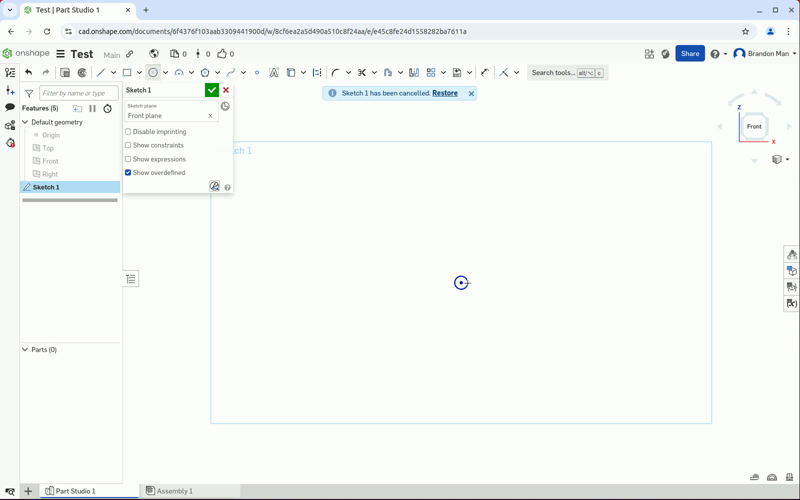
mouse_move(461, 282)
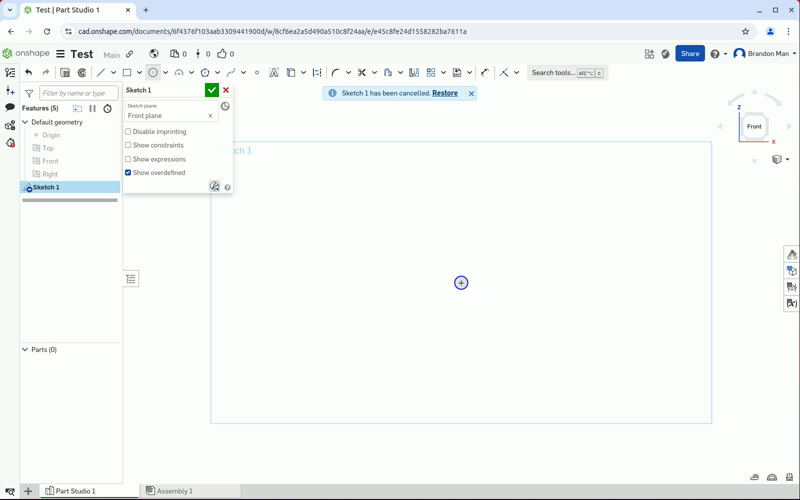
click(461, 282)
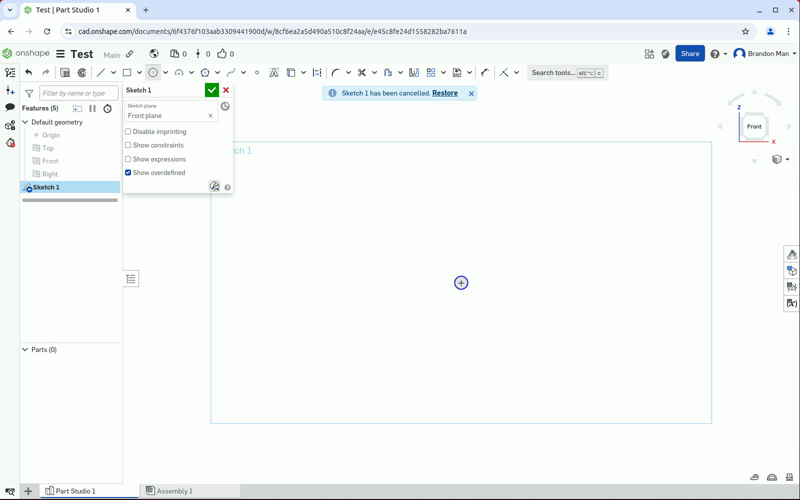
key_up(shift)
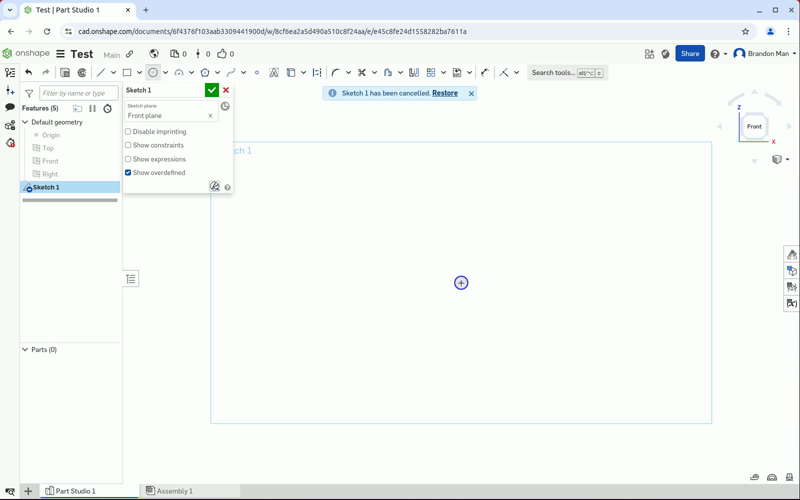
mouse_move(467, 282)
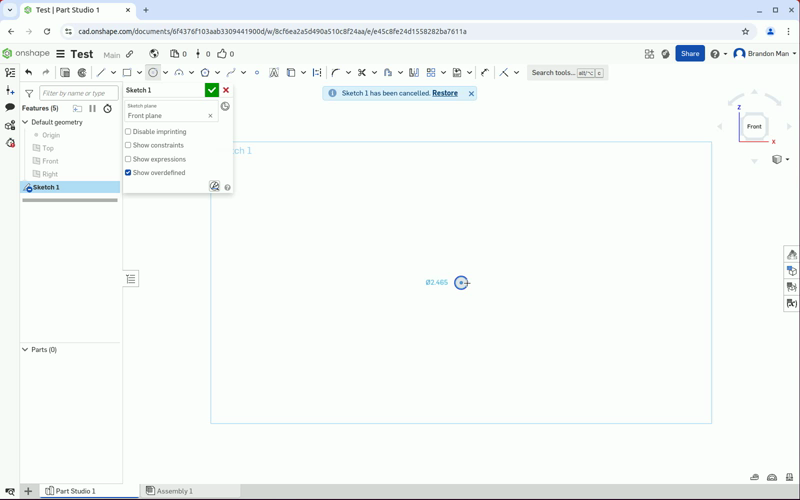
click(467, 282)
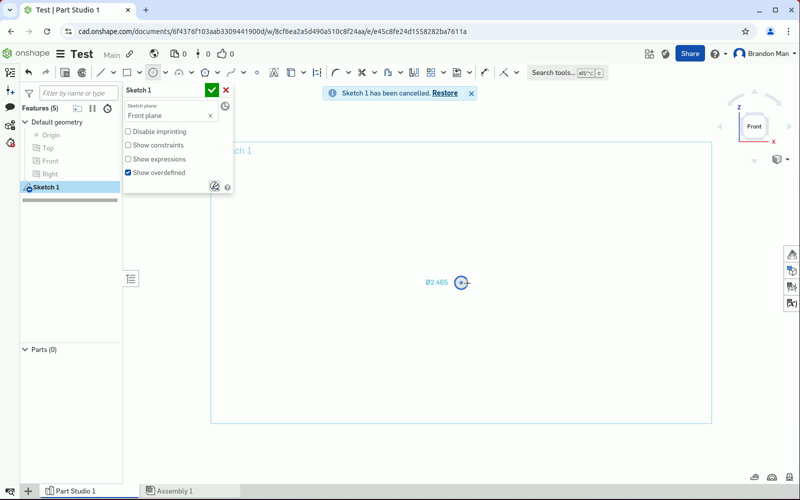
key(esc)
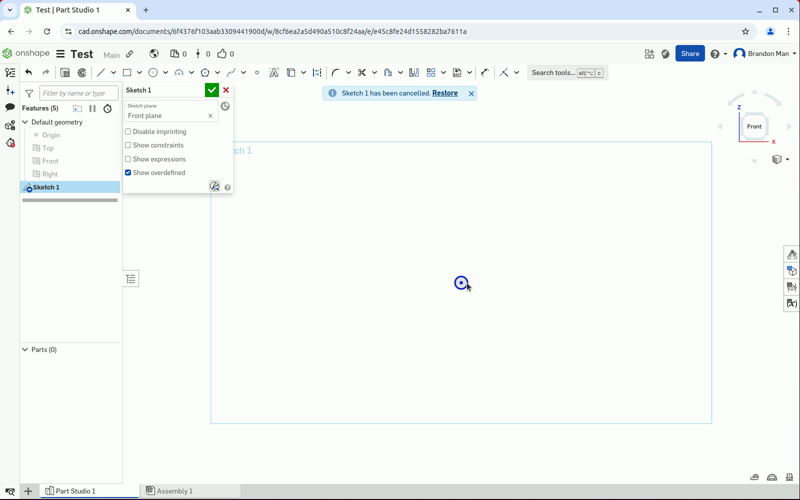
mouse_move(455, 281)
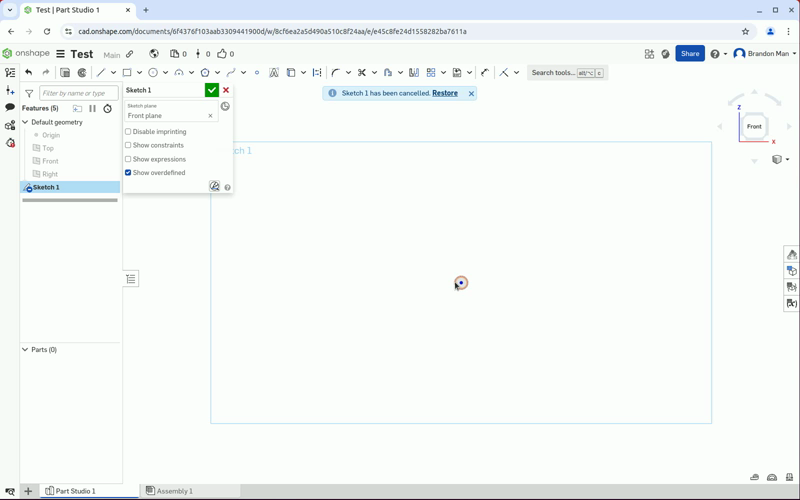
scroll(6)
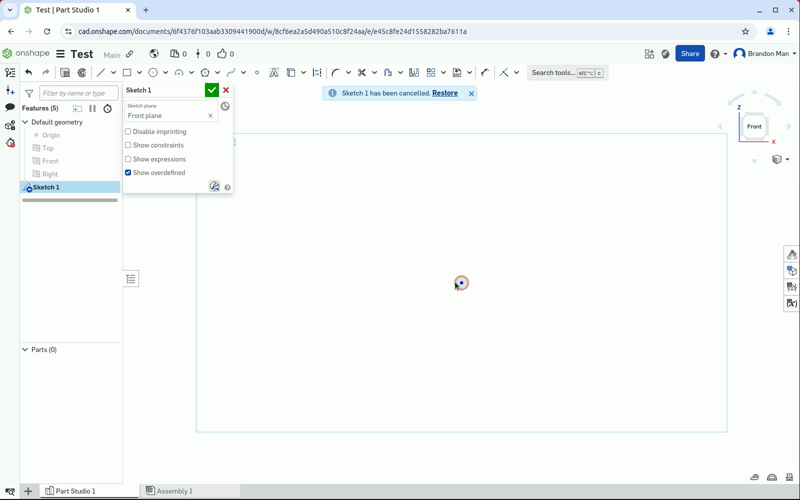
scroll(6)
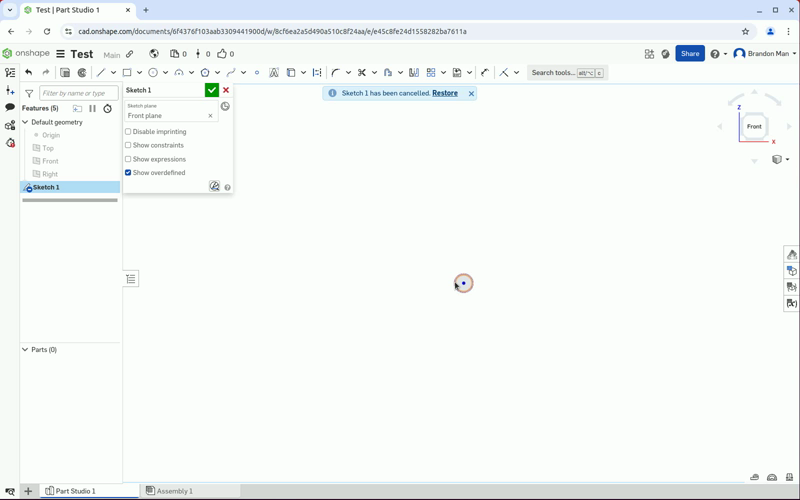
scroll(6)
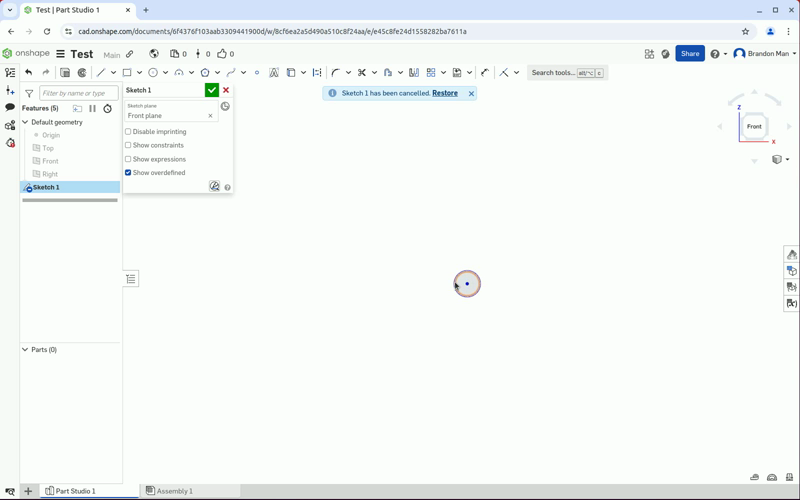
scroll(6)
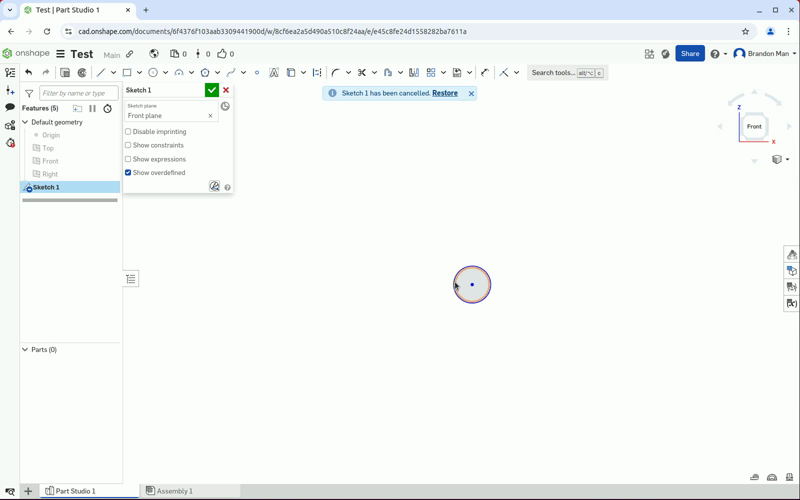
scroll(6)
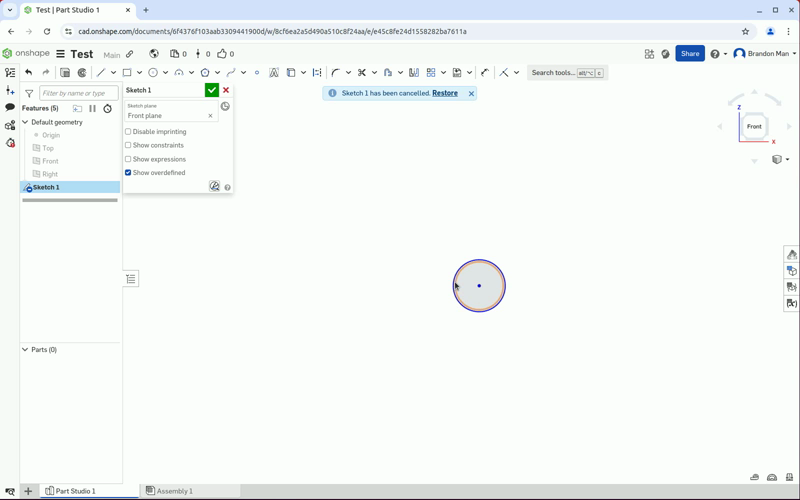
scroll(6)
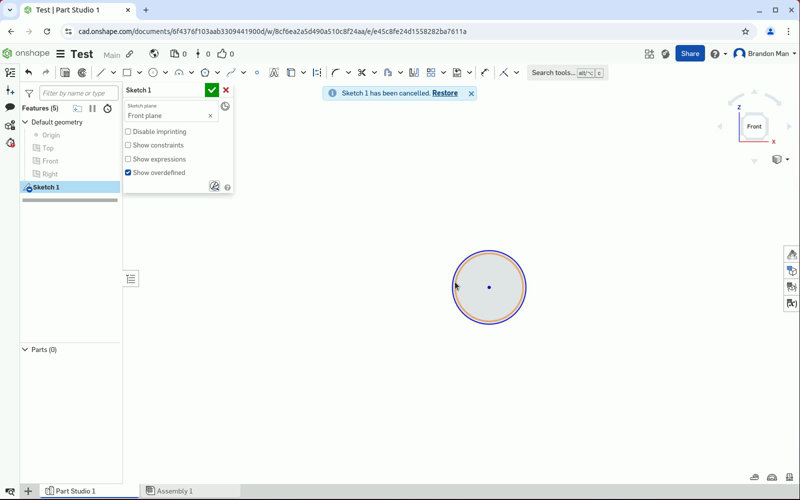
scroll(6)
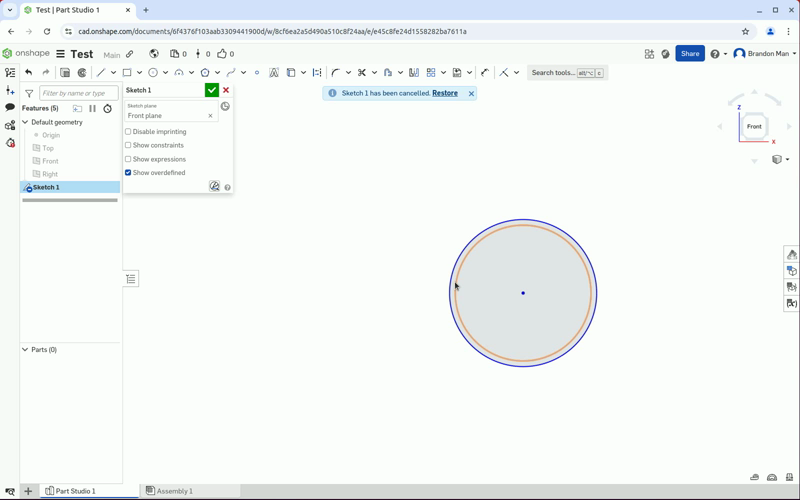
click(455, 281)
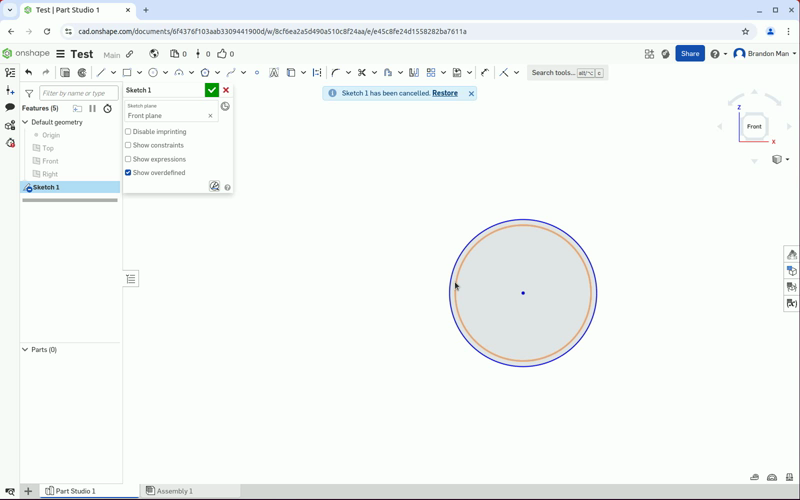
scroll(-6)
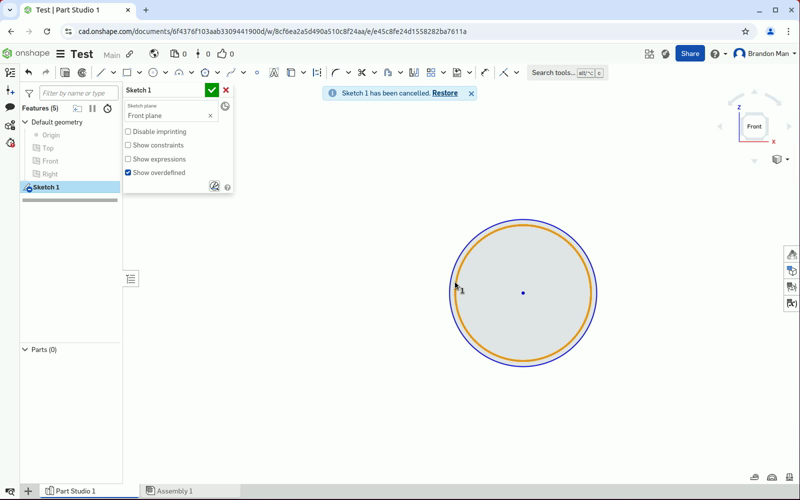
scroll(-6)
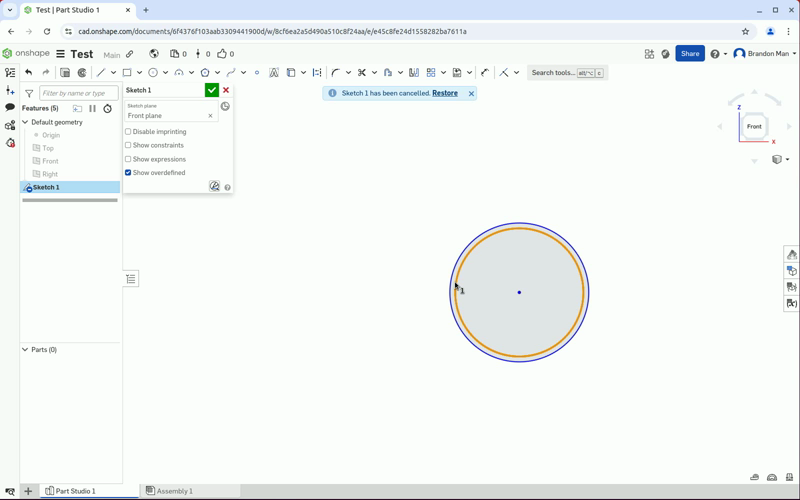
scroll(-6)
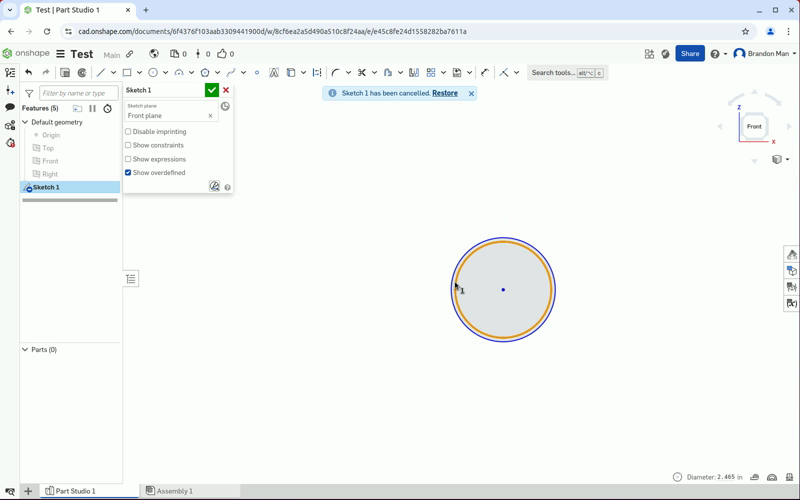
scroll(-6)
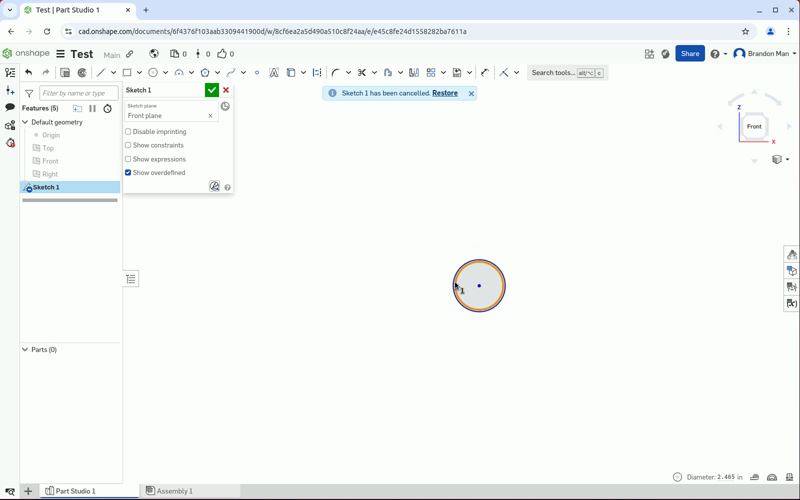
scroll(-6)
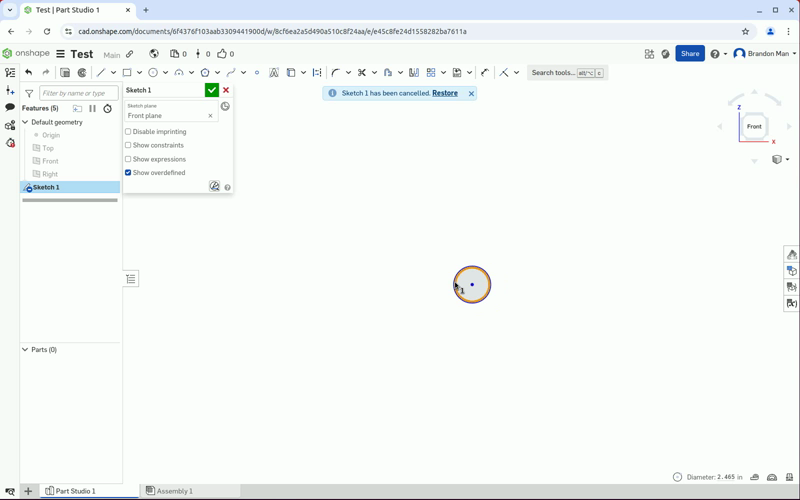
scroll(-6)
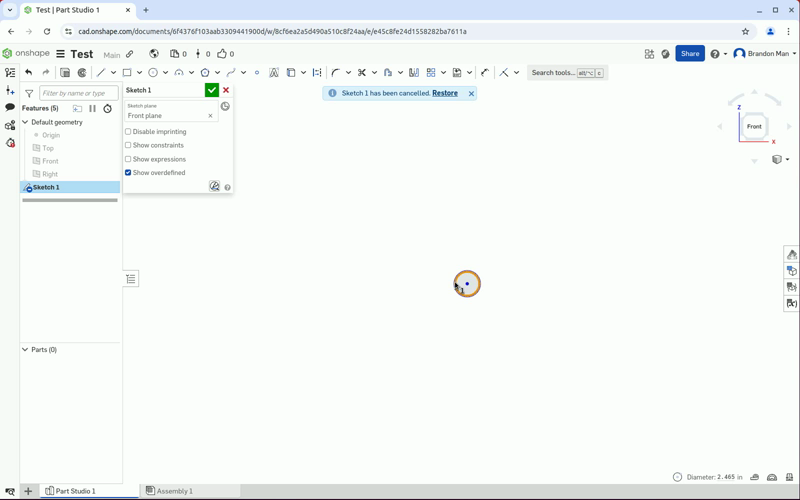
scroll(-6)
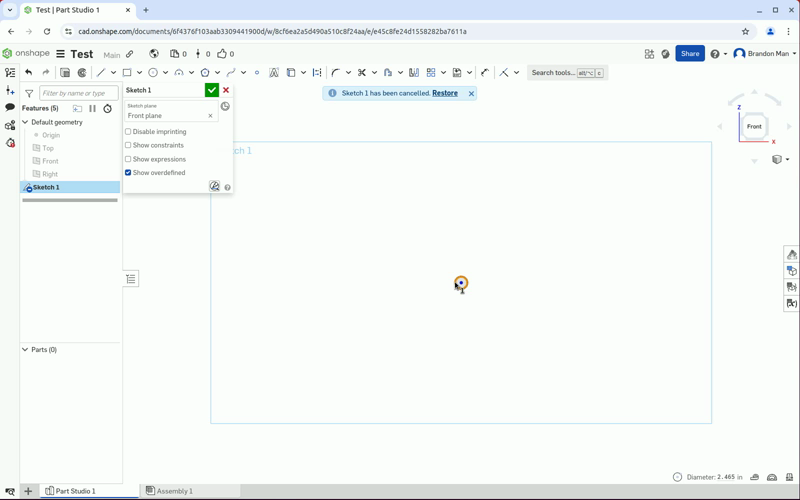
mouse_move(73, 352)
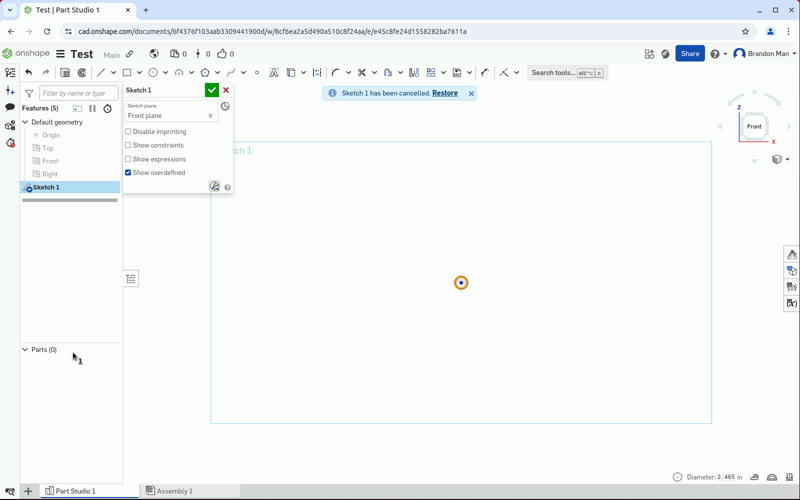
key(shift+y)
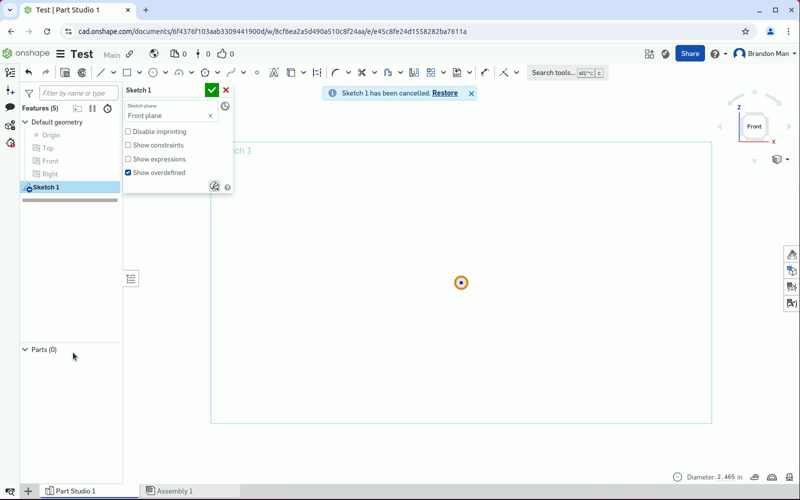
key(shift+e)
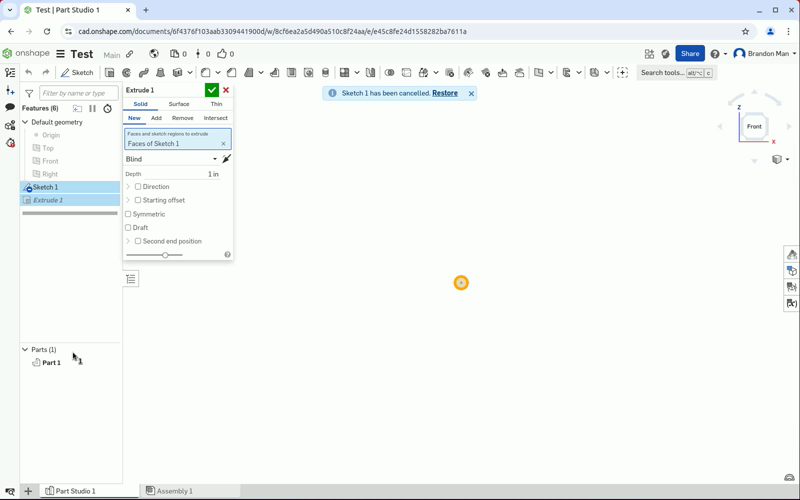
mouse_move(143, 106)
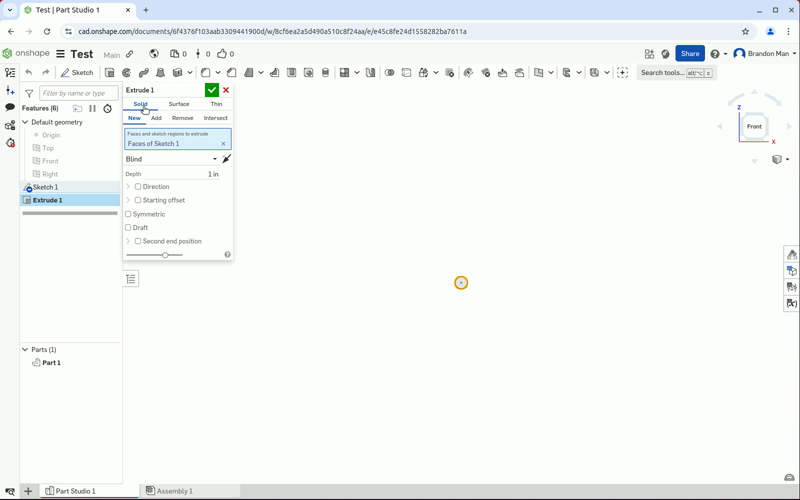
click(143, 106)
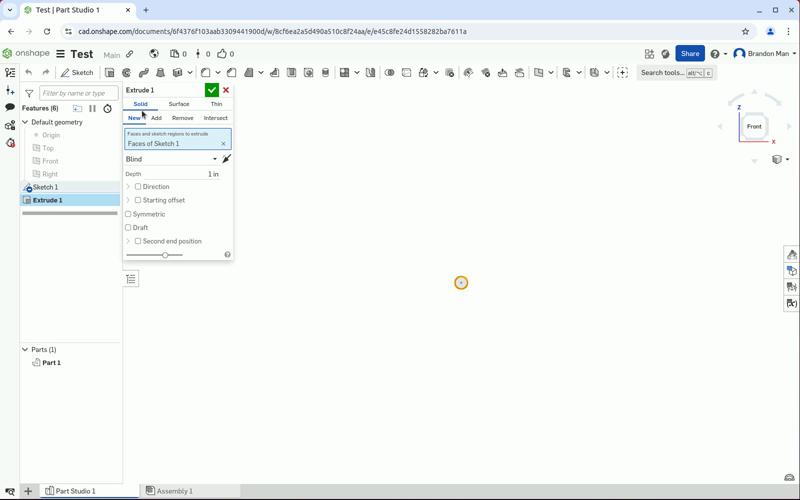
mouse_move(137, 120)
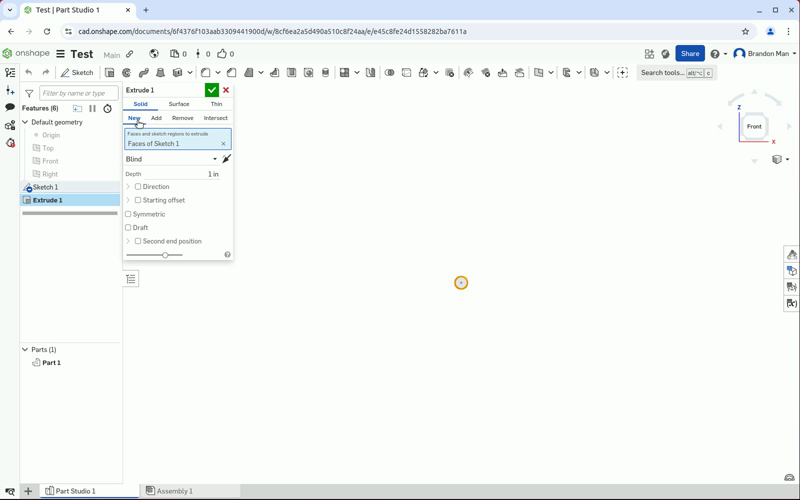
click(137, 120)
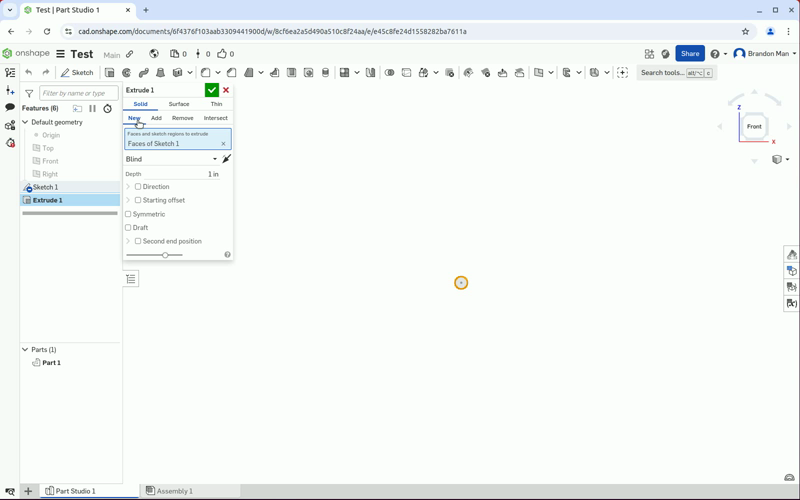
key(tab, 4)
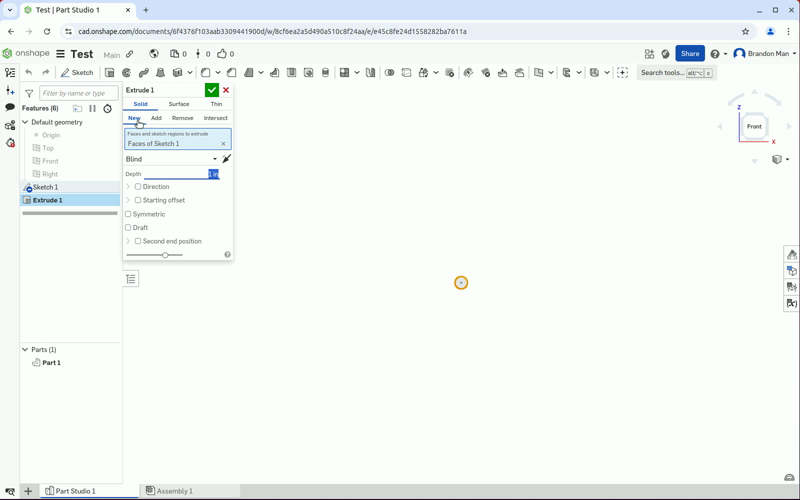
text(1.926)
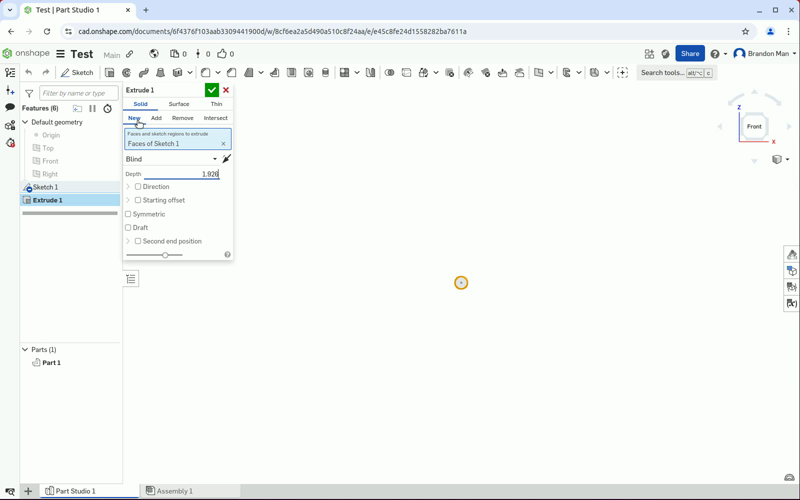
key(enter)
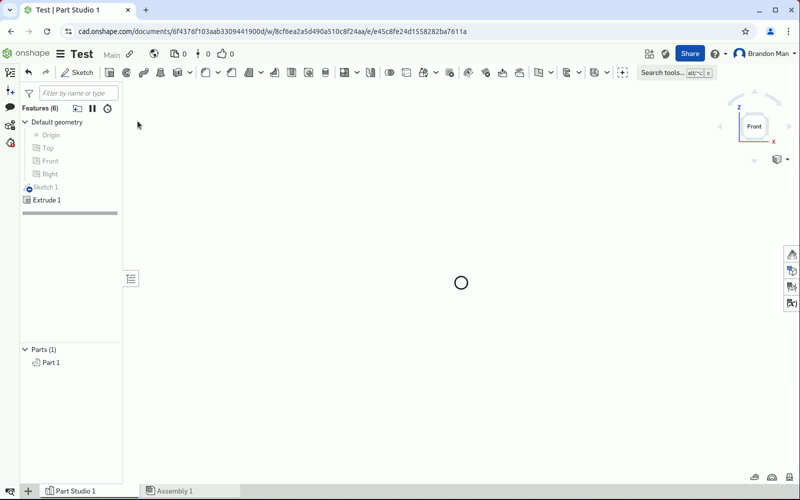
key(shift+h)
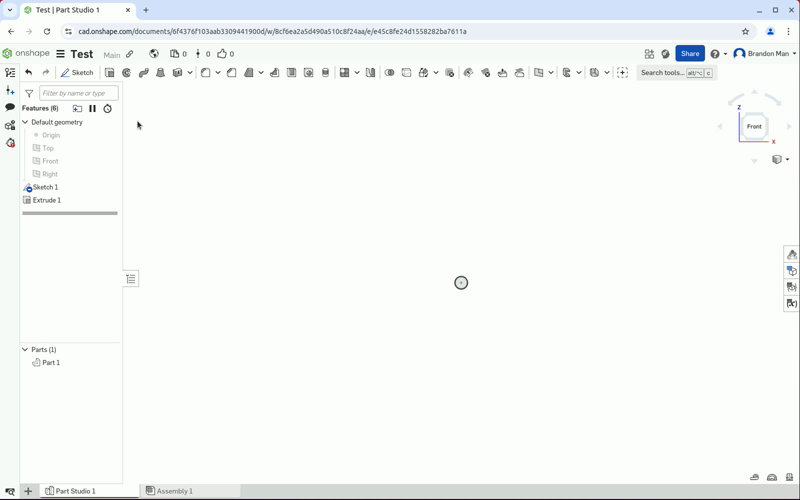
key(shift+h)
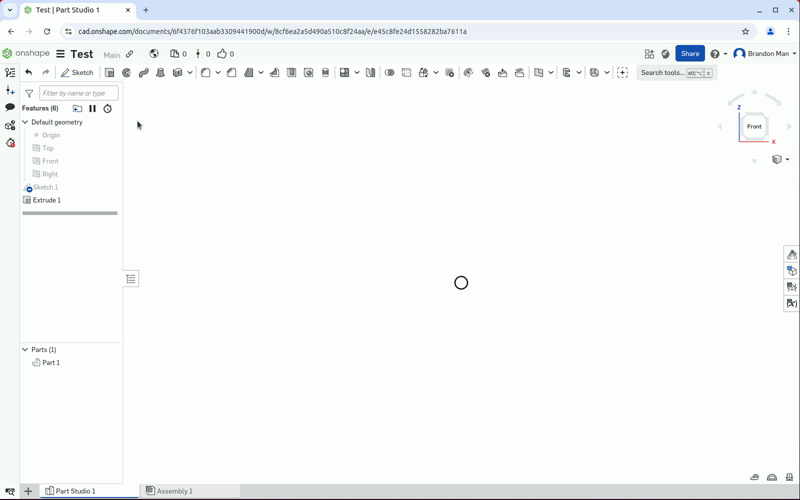
mouse_move(73, 189)
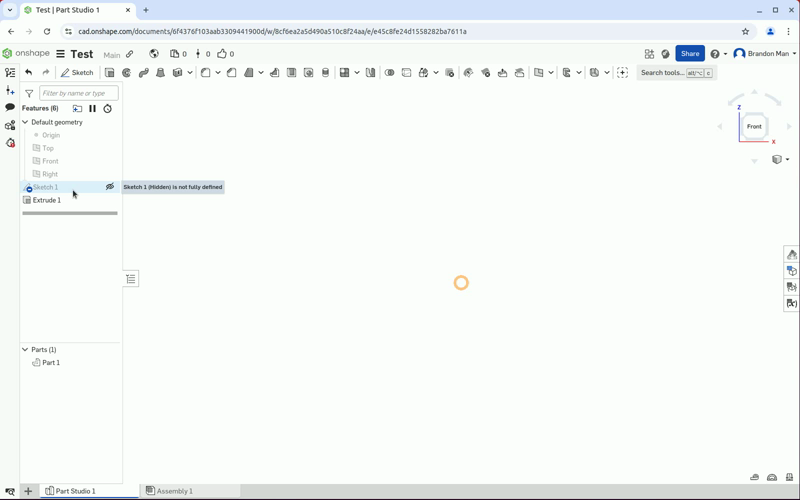
click(73, 189)
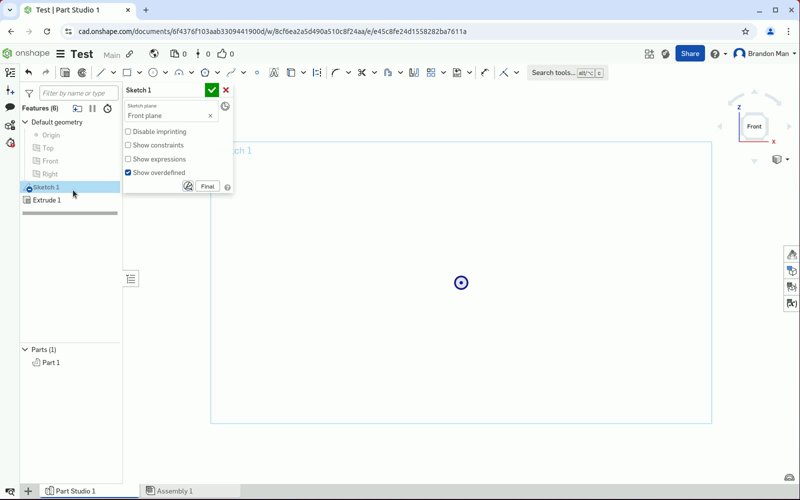
mouse_move(229, 92)
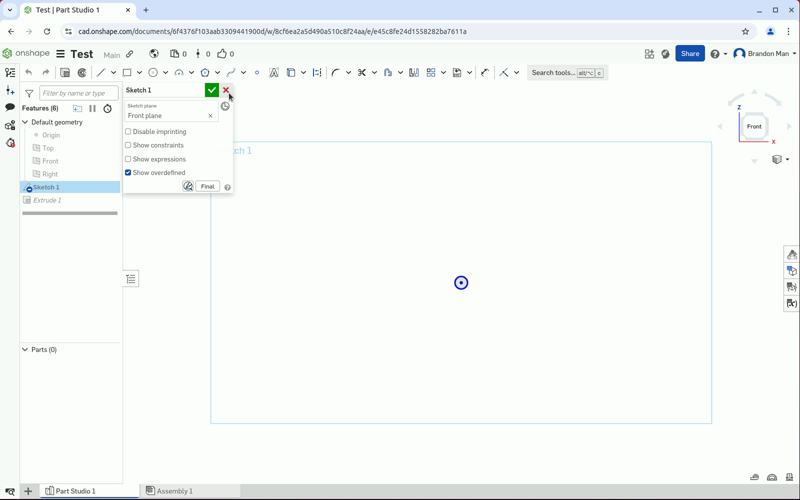
click(229, 92)
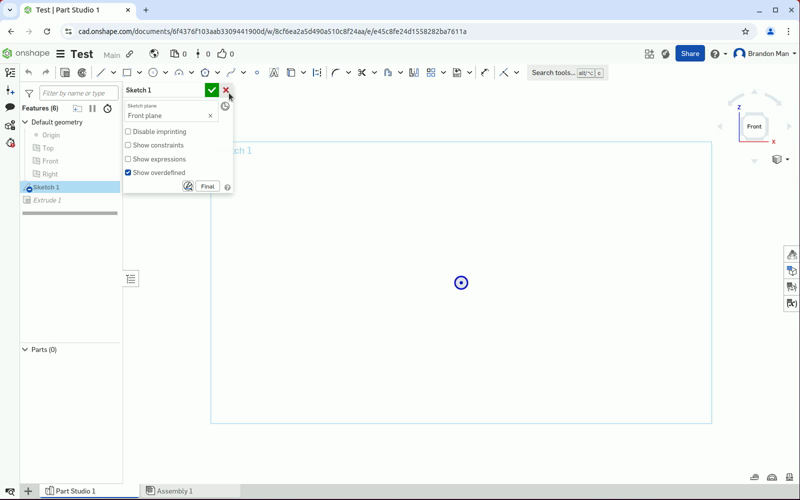
key(shift+s)
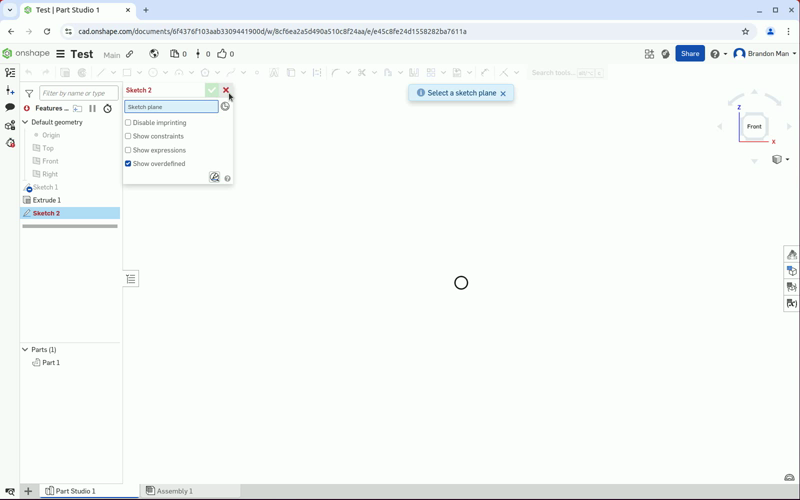
mouse_move(73, 163)
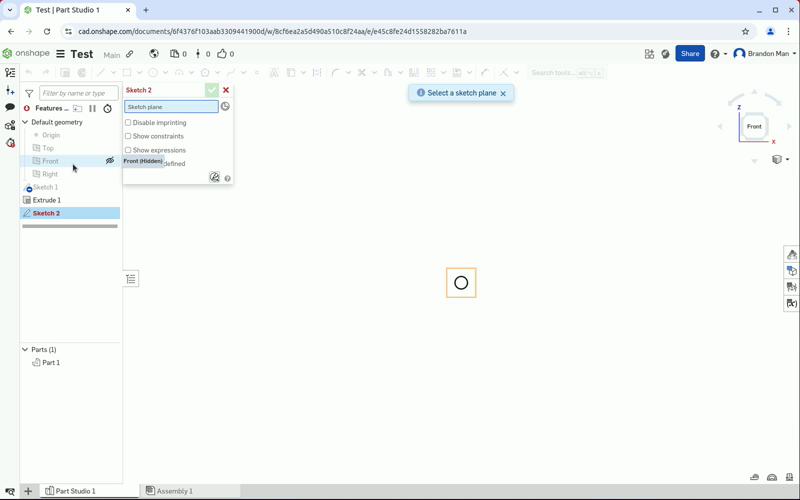
click(73, 163)
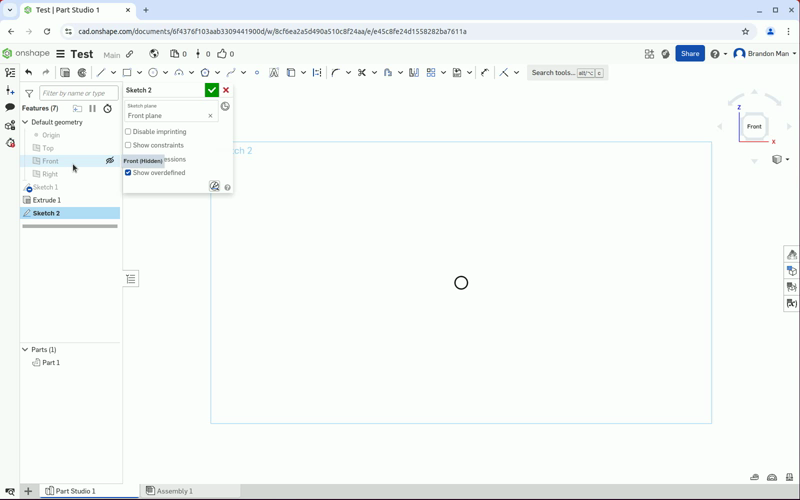
mouse_move(73, 352)
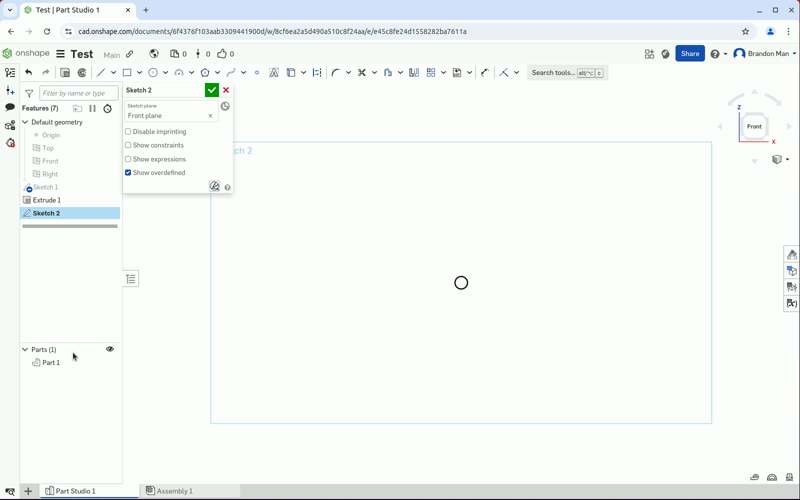
key(y)
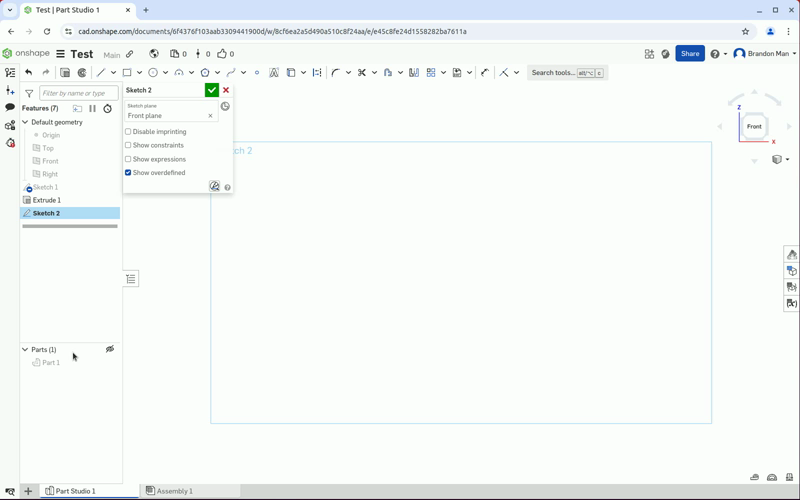
key(c)
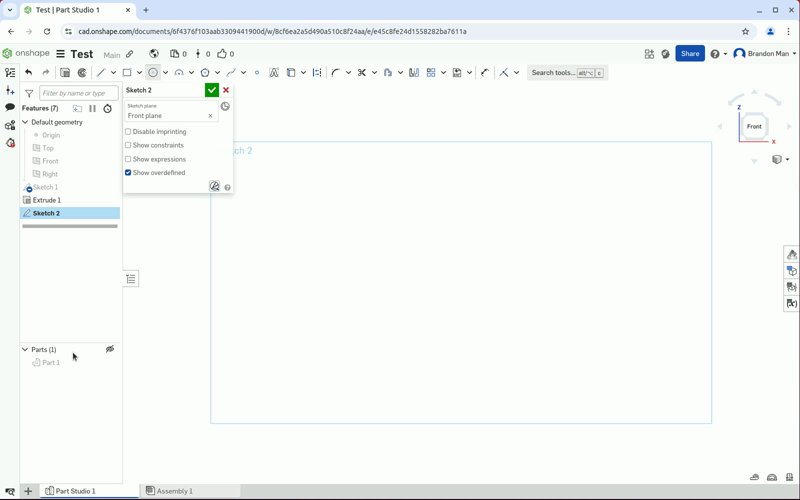
key_down(shift)
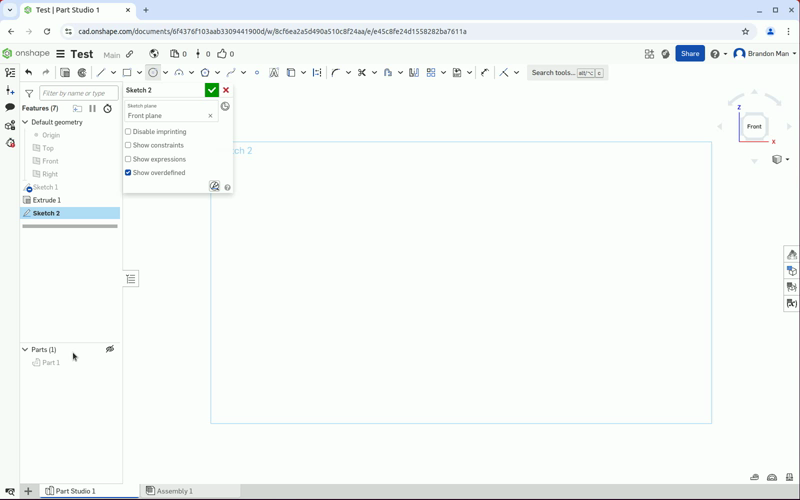
mouse_move(461, 282)
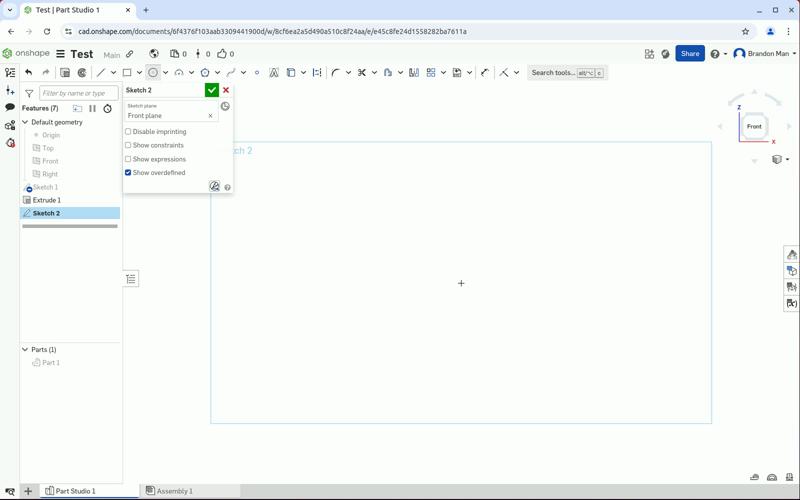
click(461, 282)
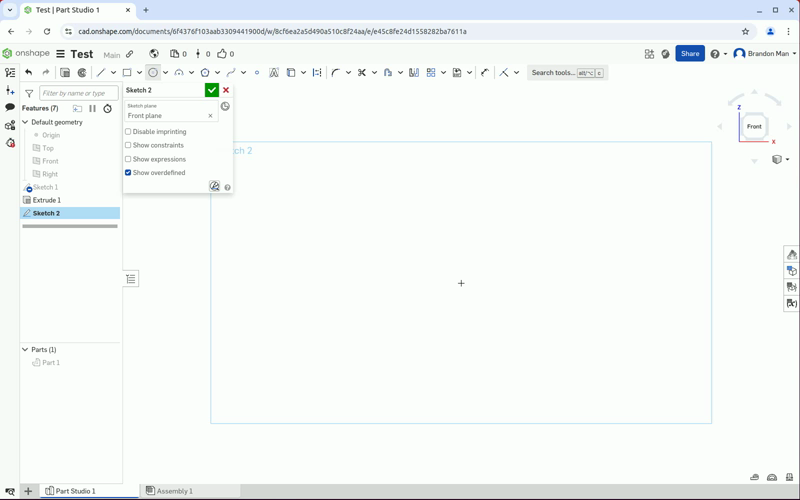
key_up(shift)
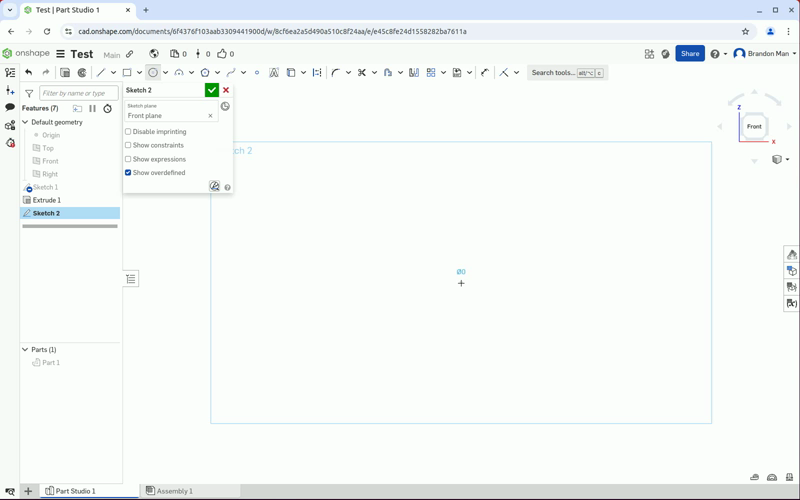
mouse_move(473, 282)
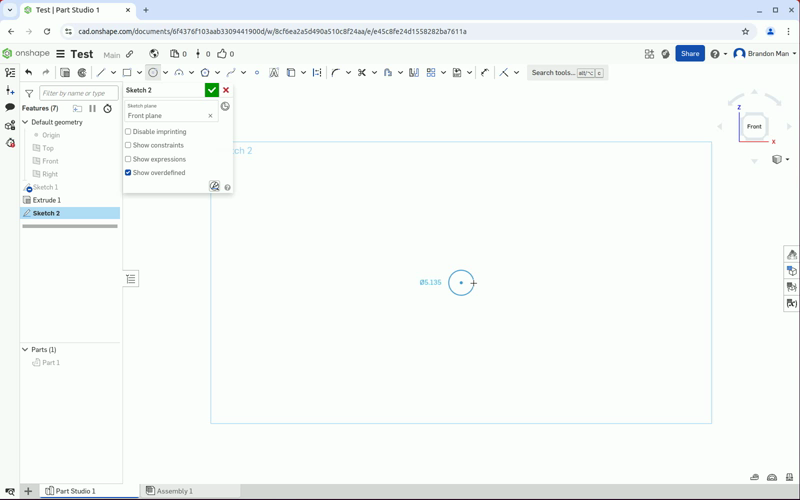
click(473, 282)
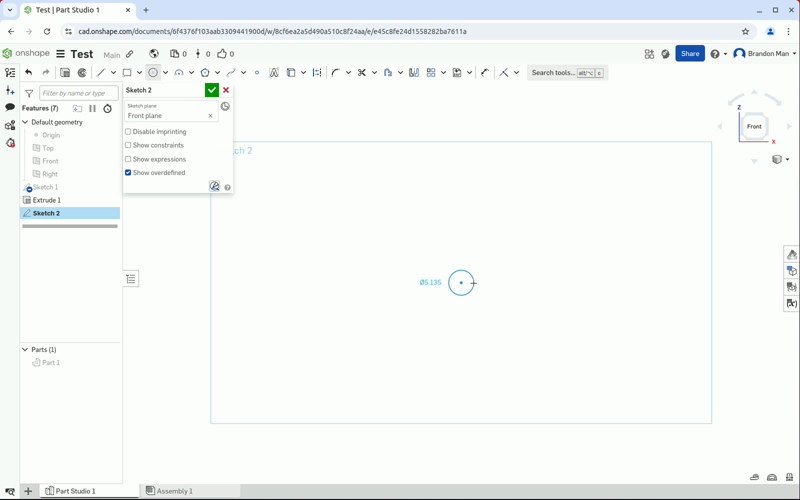
key(esc)
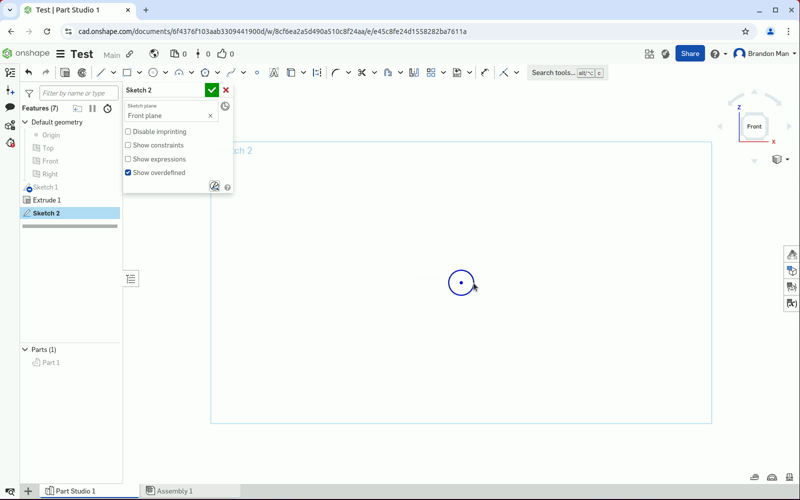
key(c)
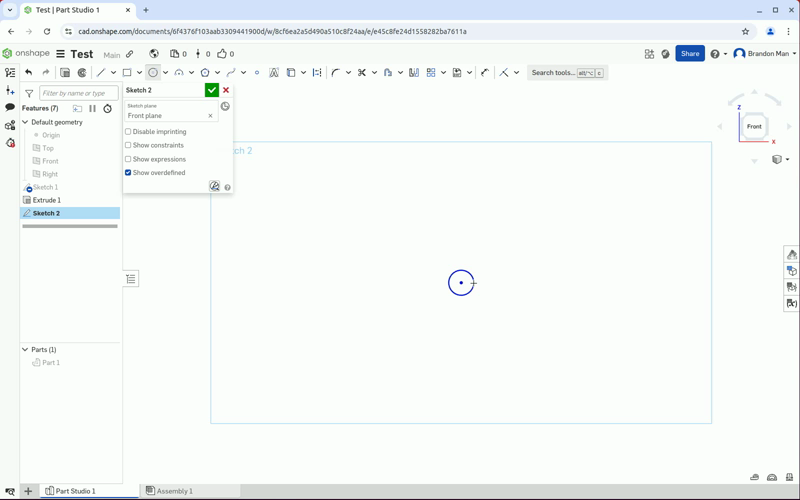
key_down(shift)
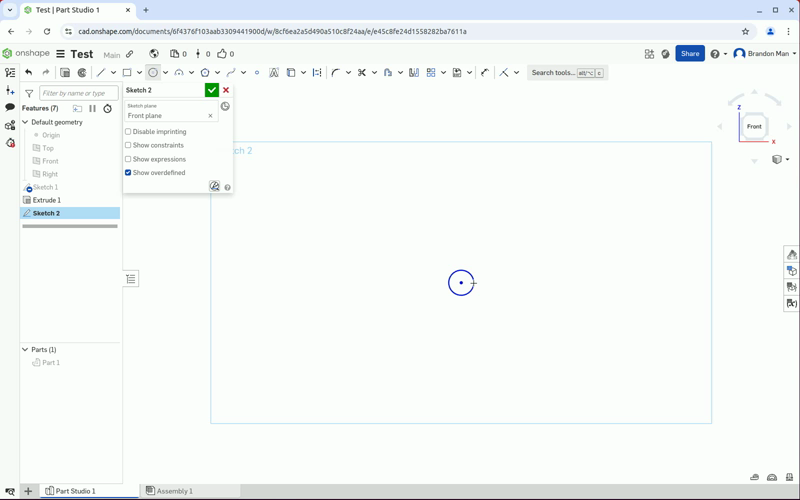
mouse_move(461, 282)
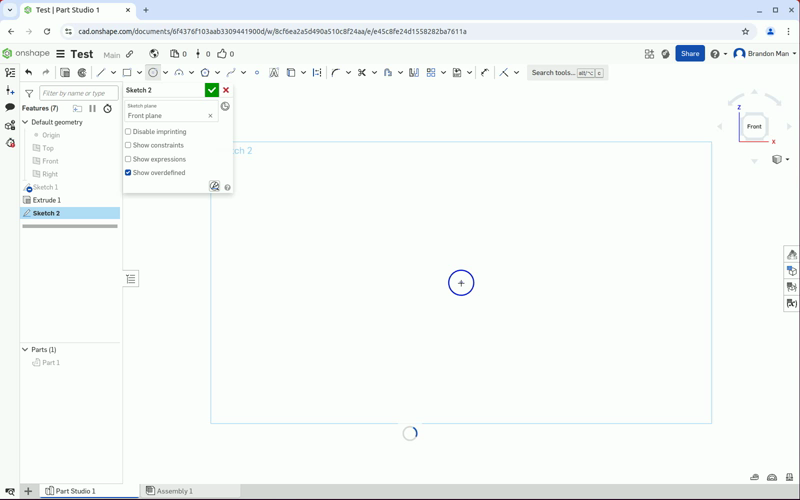
click(461, 282)
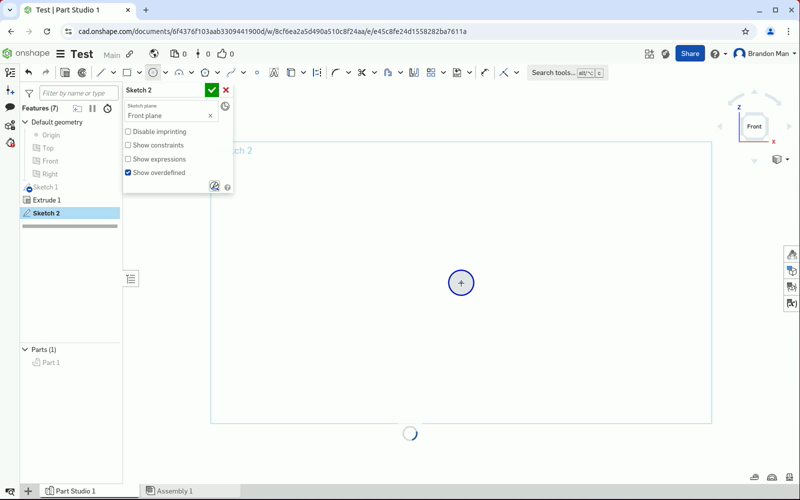
key_up(shift)
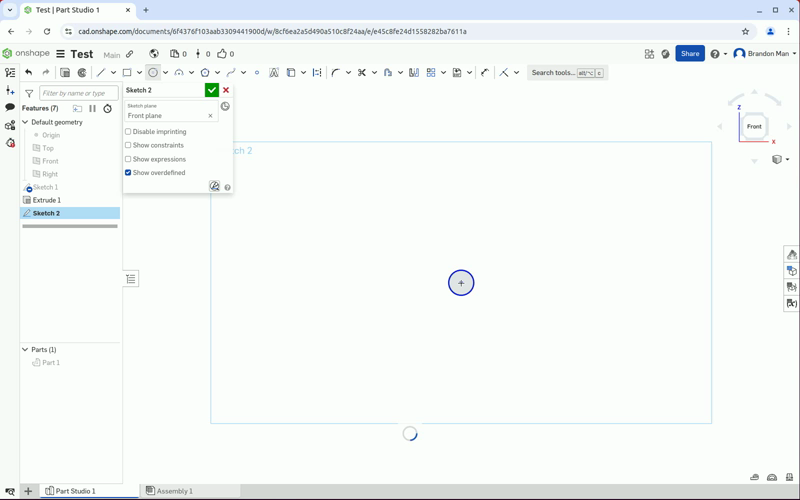
mouse_move(467, 282)
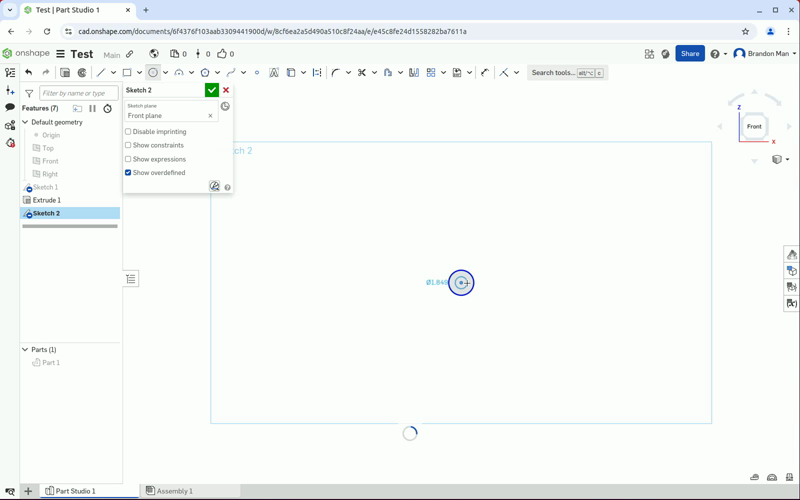
click(467, 282)
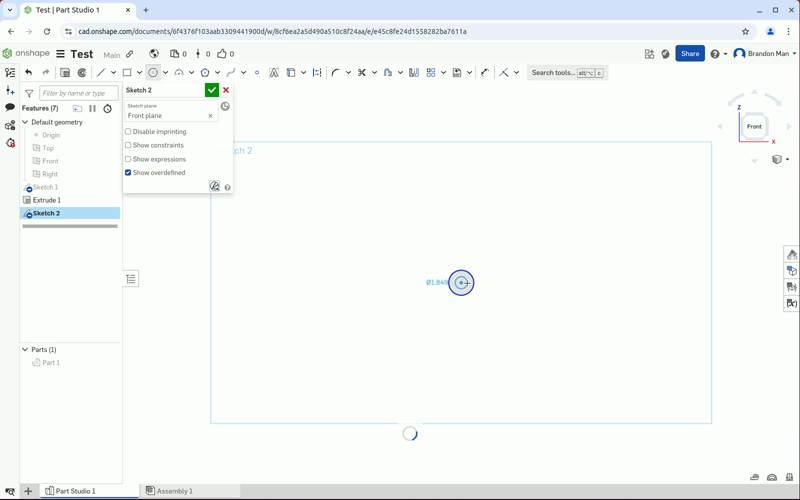
key(esc)
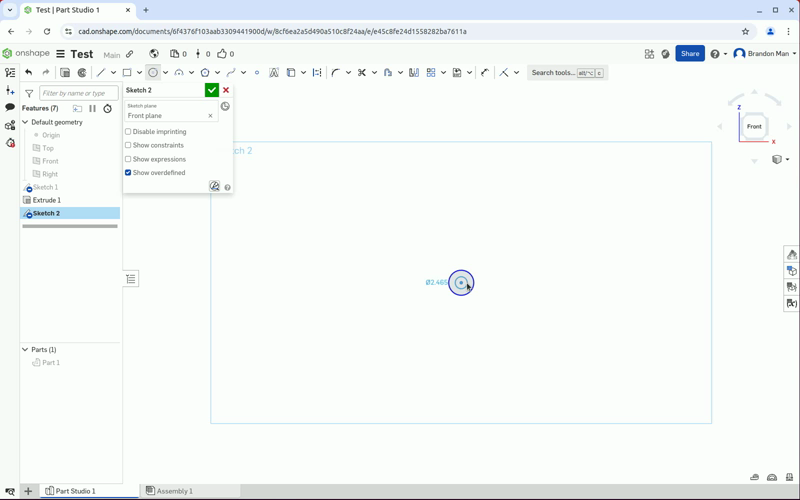
mouse_move(458, 292)
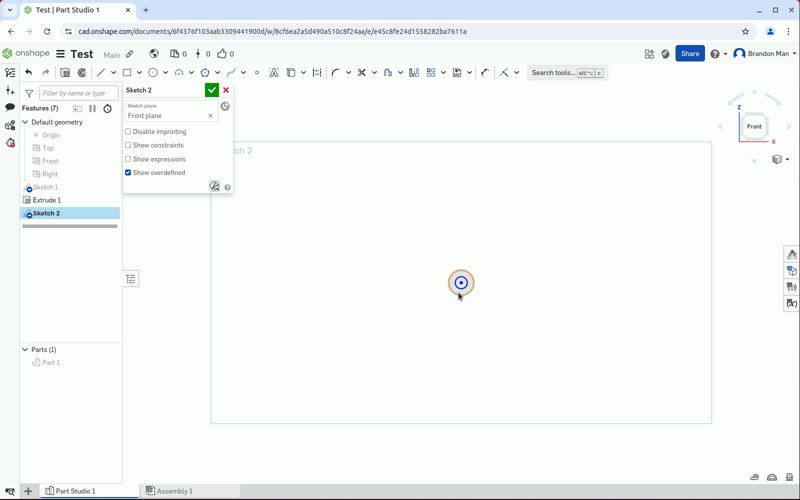
scroll(6)
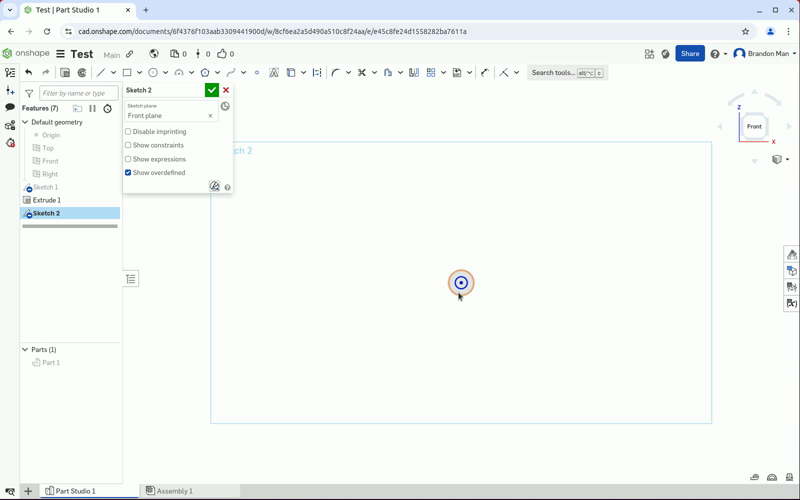
scroll(6)
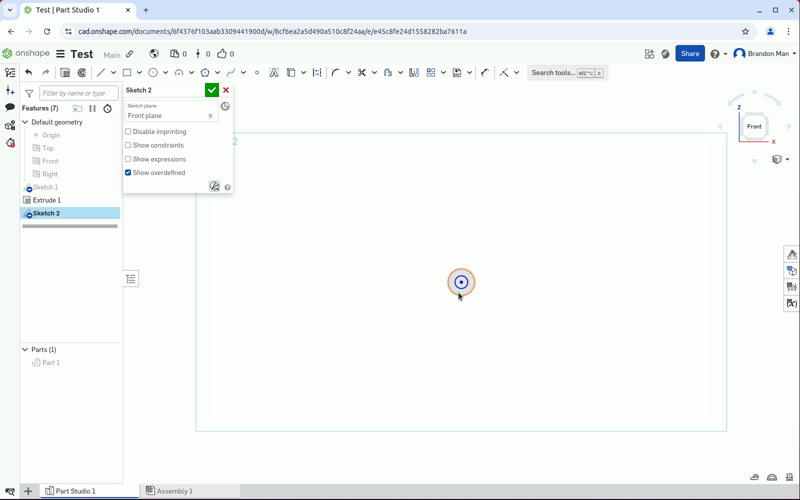
scroll(6)
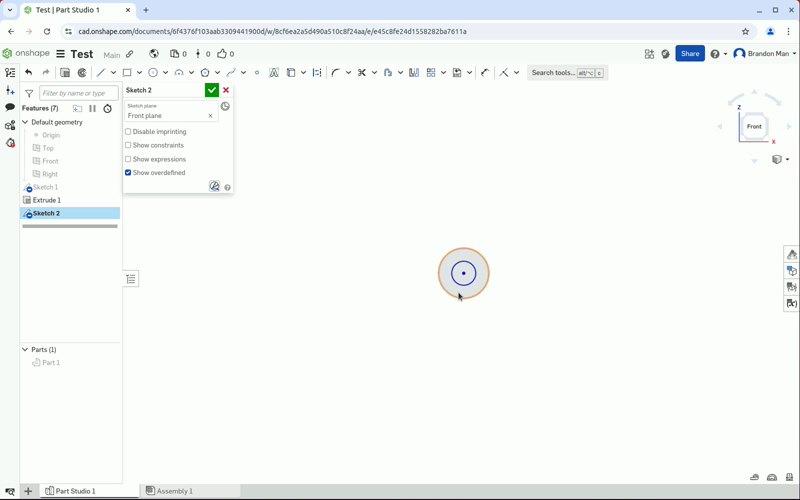
scroll(6)
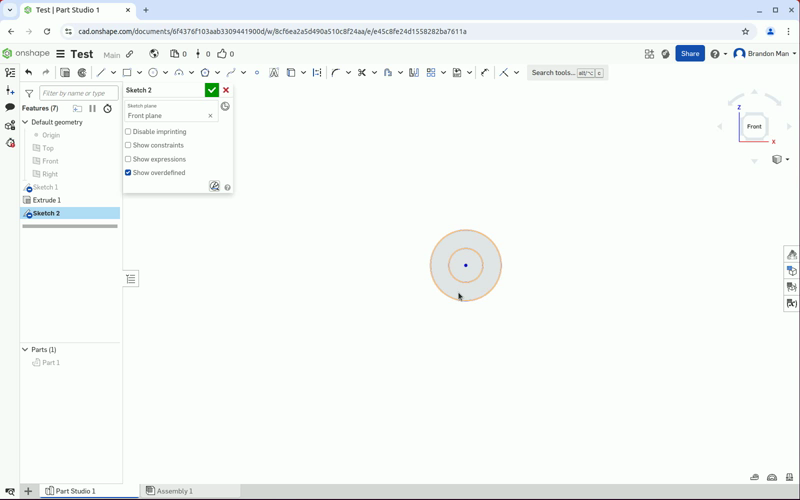
scroll(6)
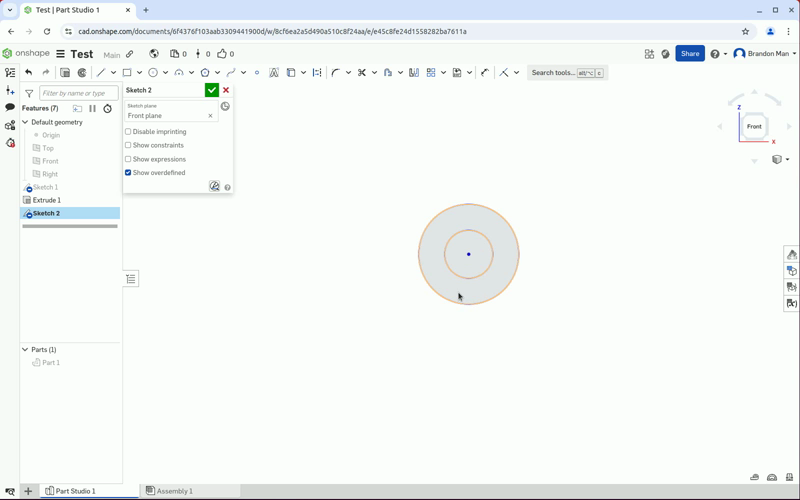
scroll(6)
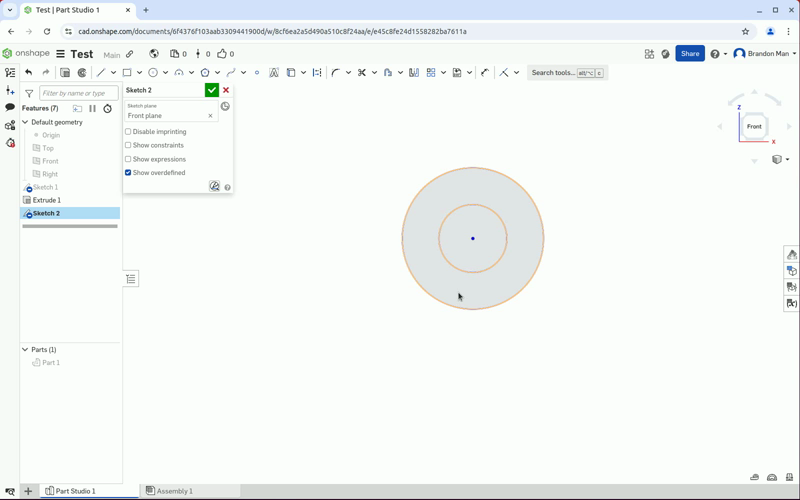
scroll(6)
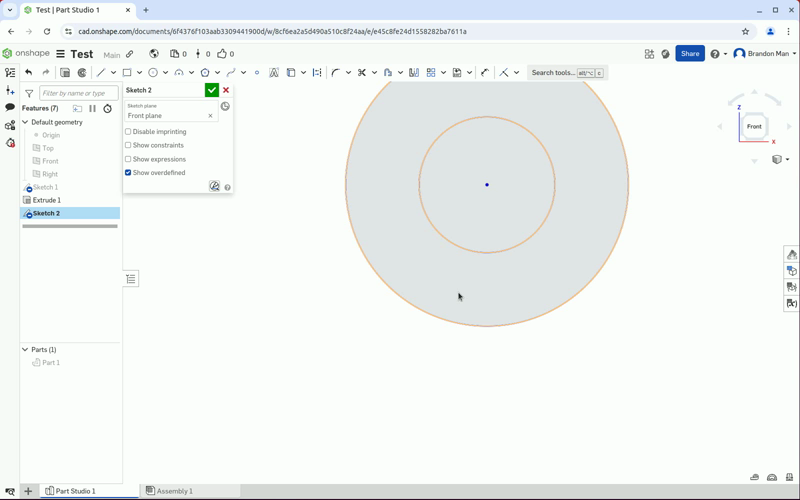
click(458, 292)
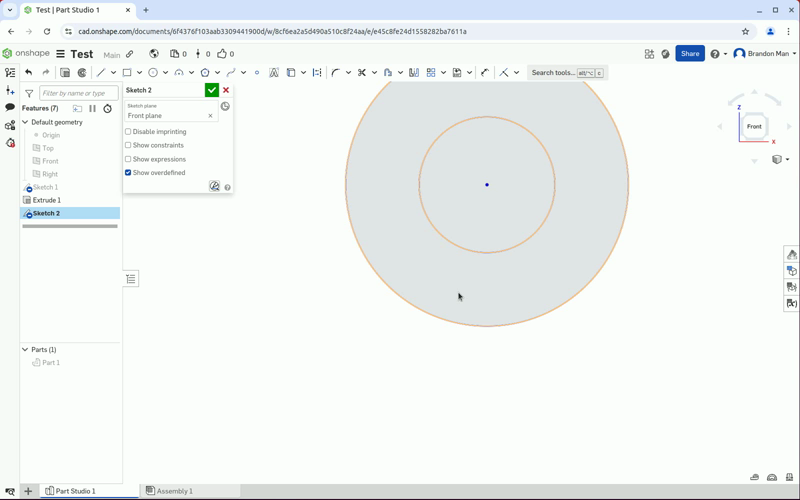
scroll(-6)
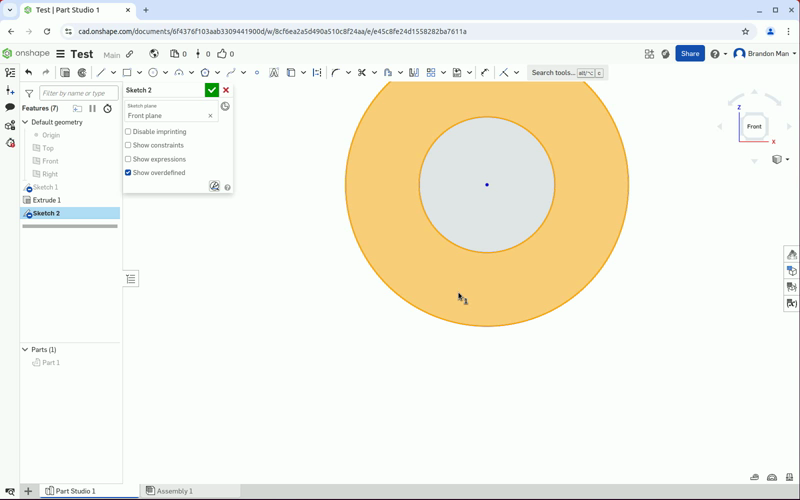
scroll(-6)
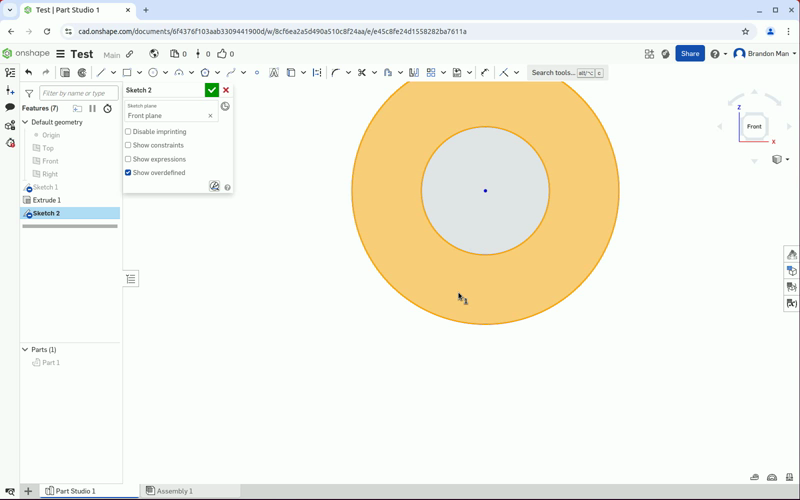
scroll(-6)
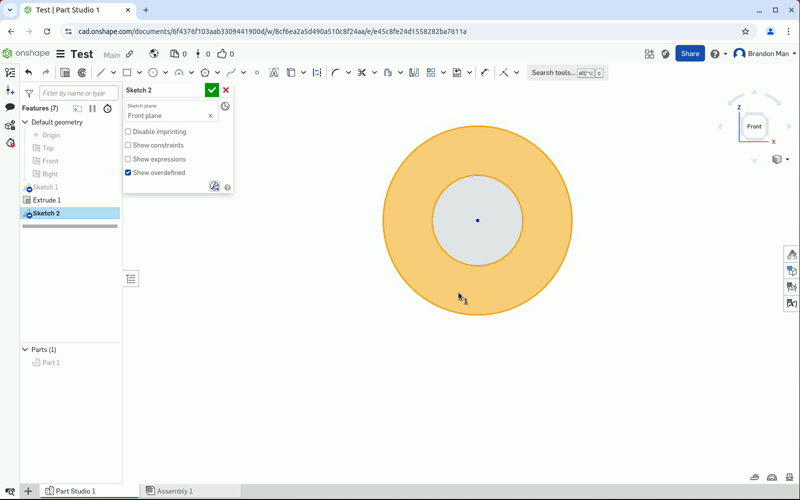
scroll(-6)
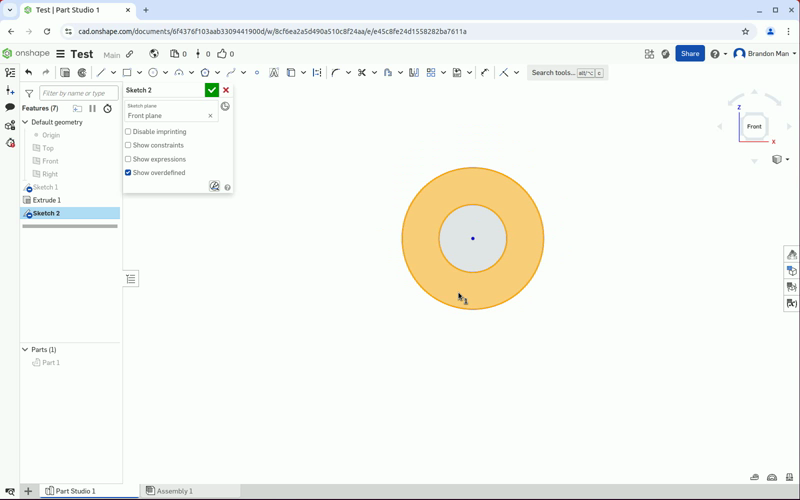
scroll(-6)
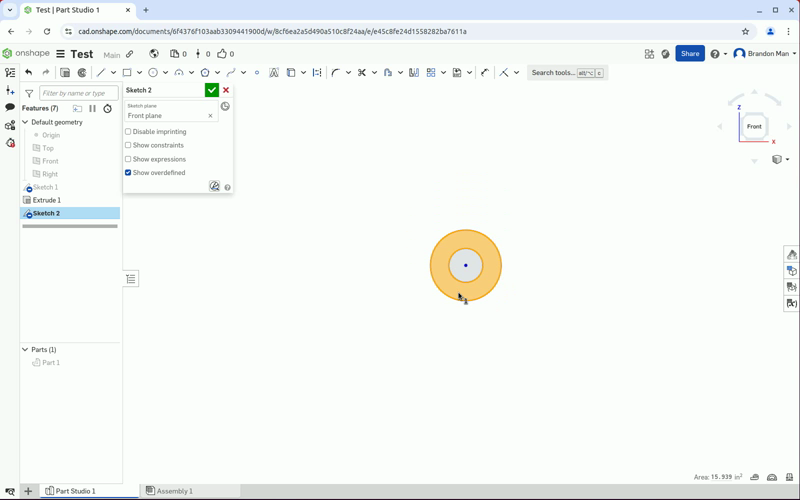
scroll(-6)
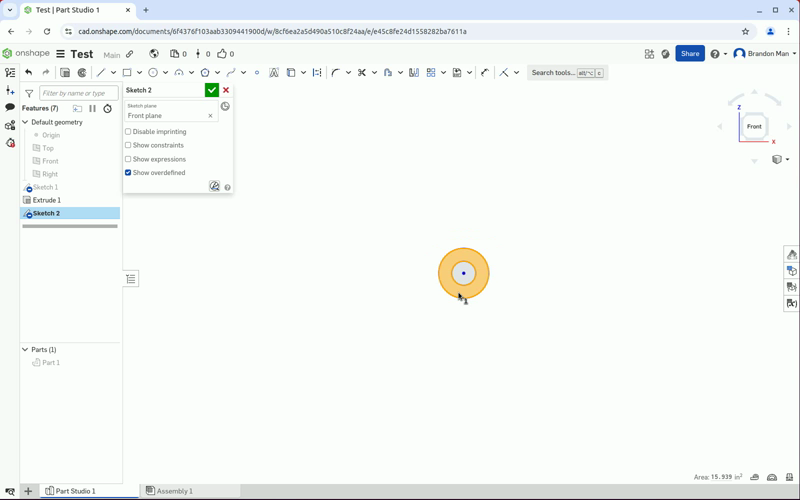
scroll(-6)
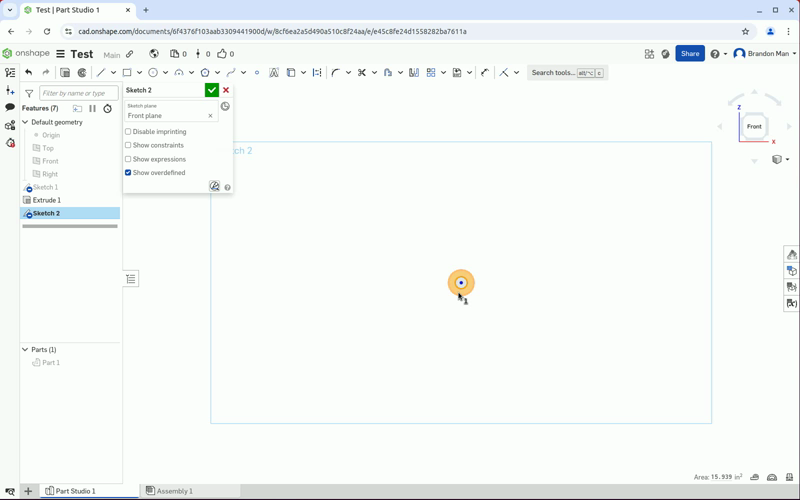
mouse_move(73, 352)
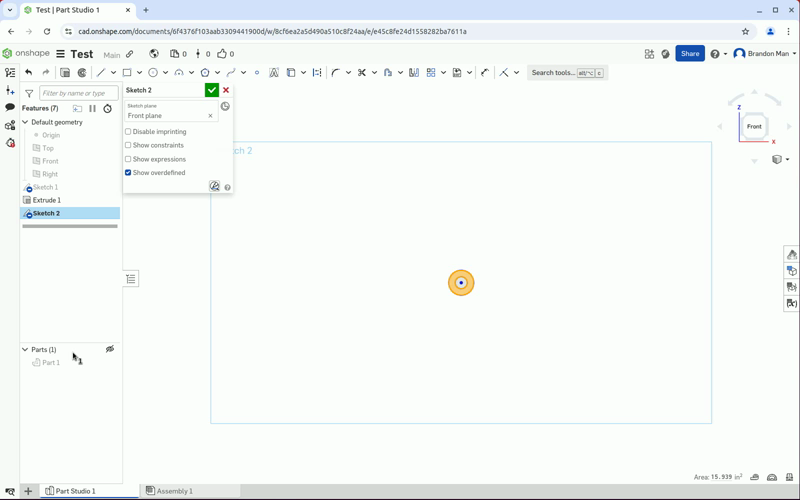
key(shift+y)
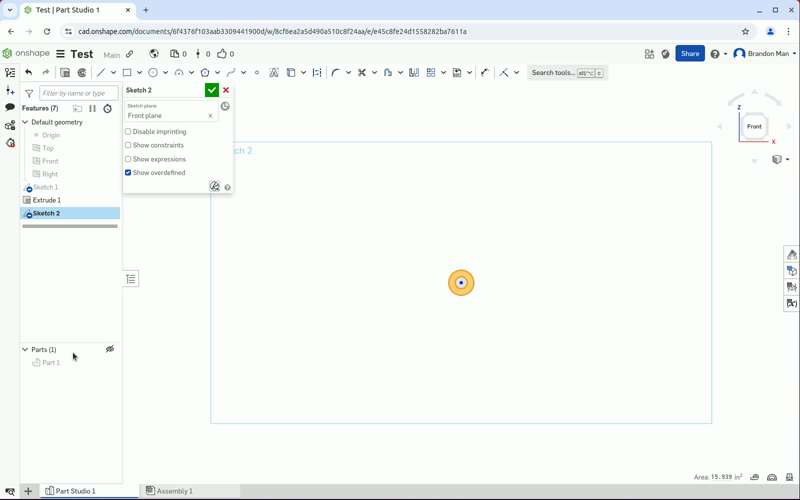
key(shift+e)
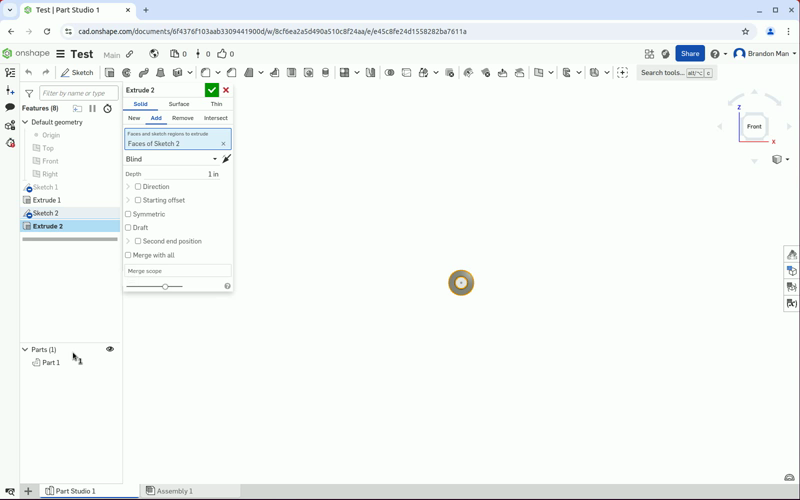
mouse_move(143, 106)
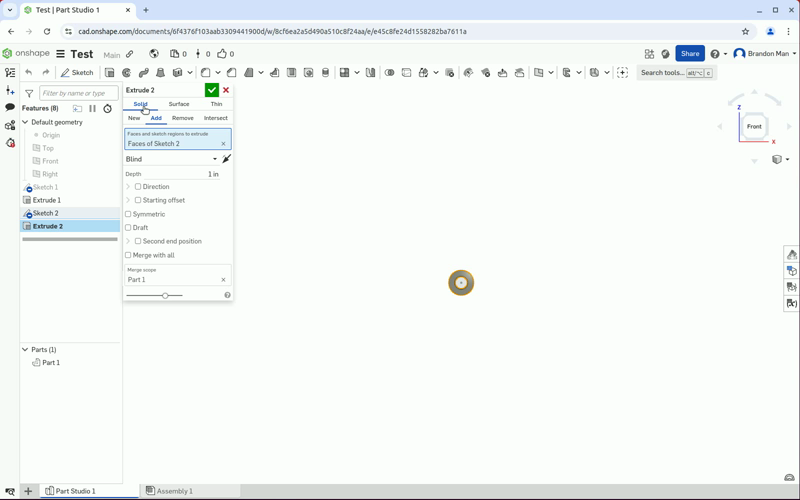
click(143, 106)
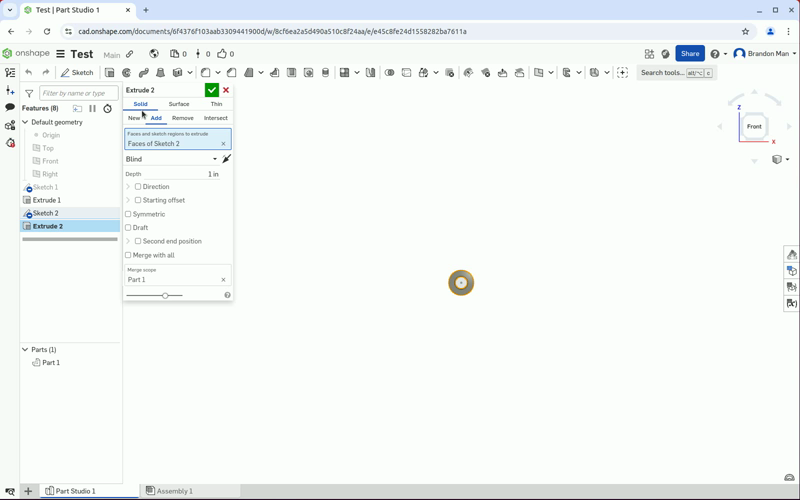
mouse_move(137, 120)
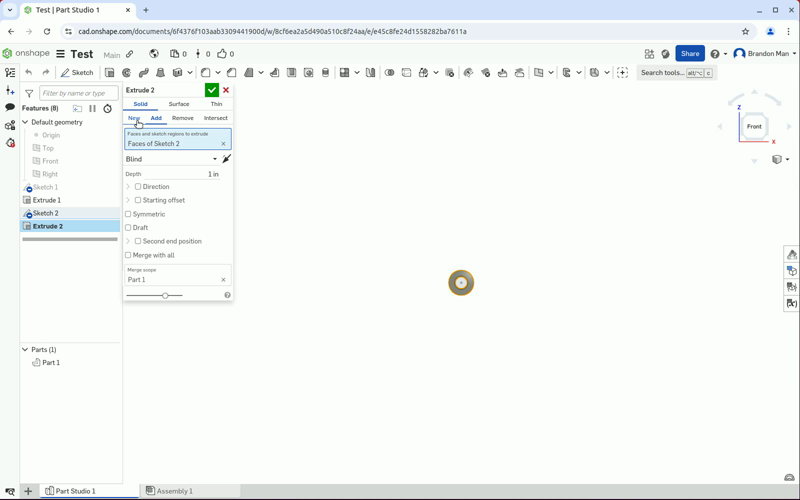
click(137, 120)
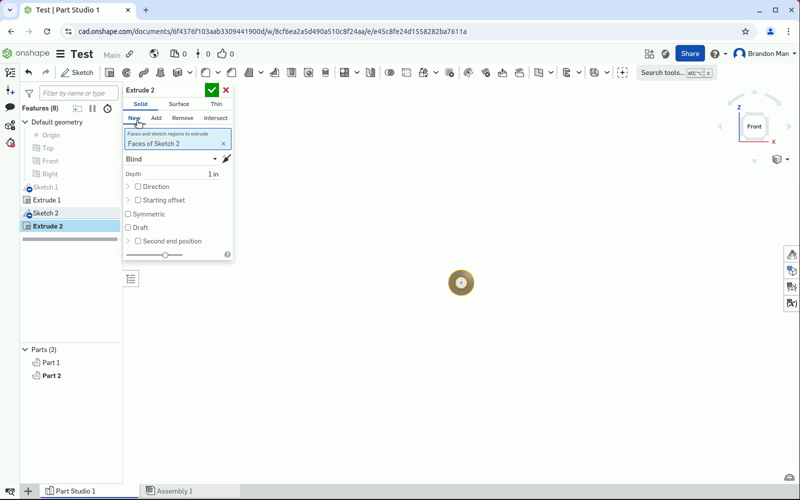
key(tab, 4)
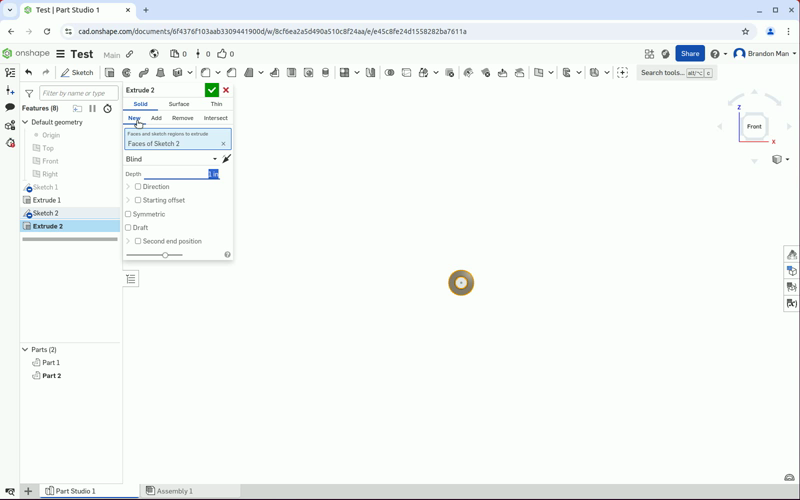
text(-0.241)
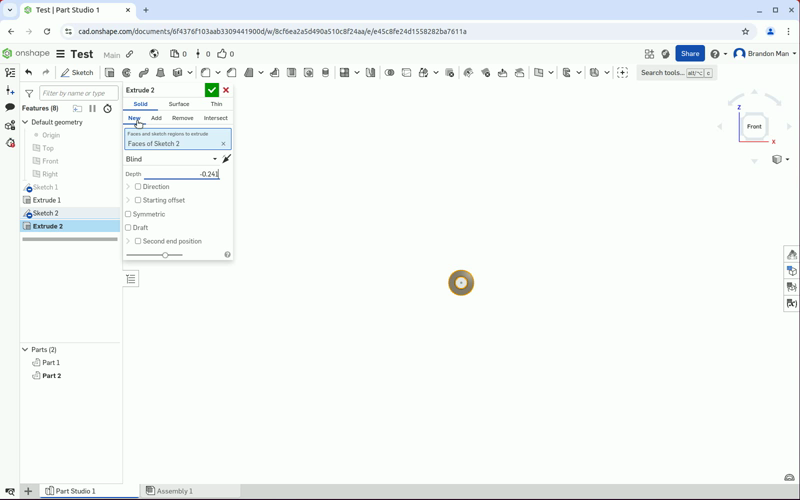
key(enter)
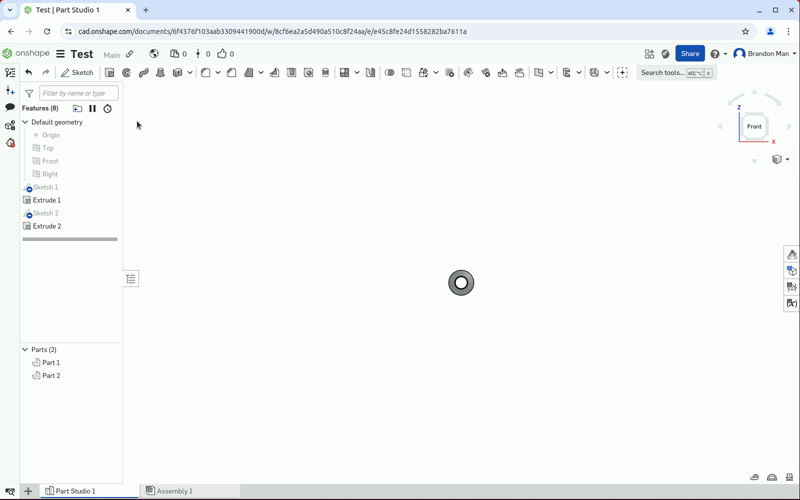
key(shift+h)
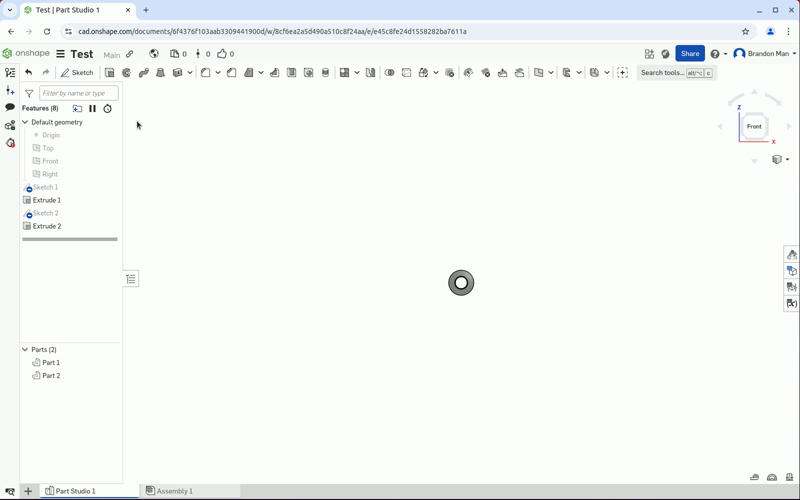
key(shift+h)
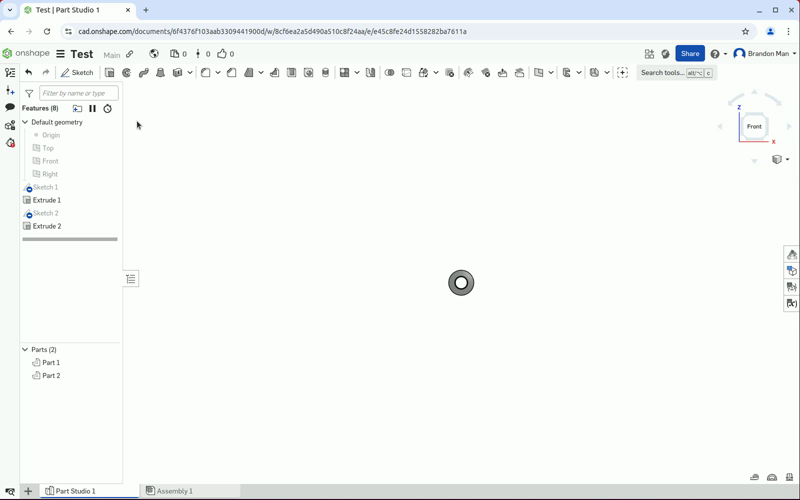
mouse_move(73, 189)
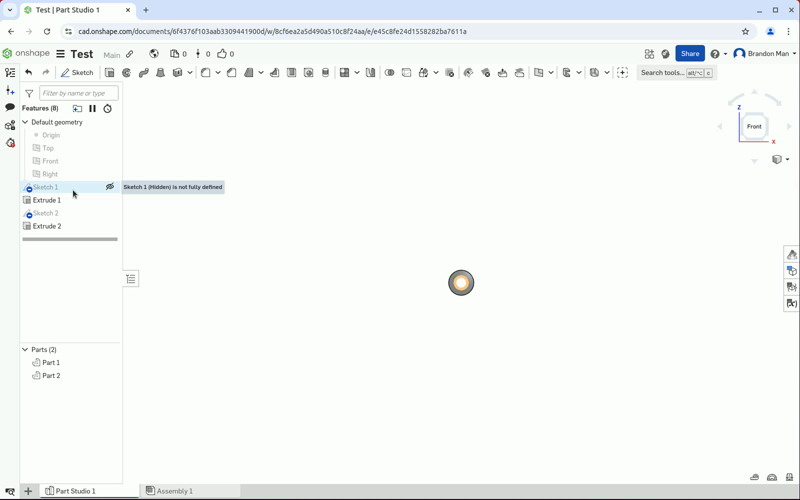
click(73, 189)
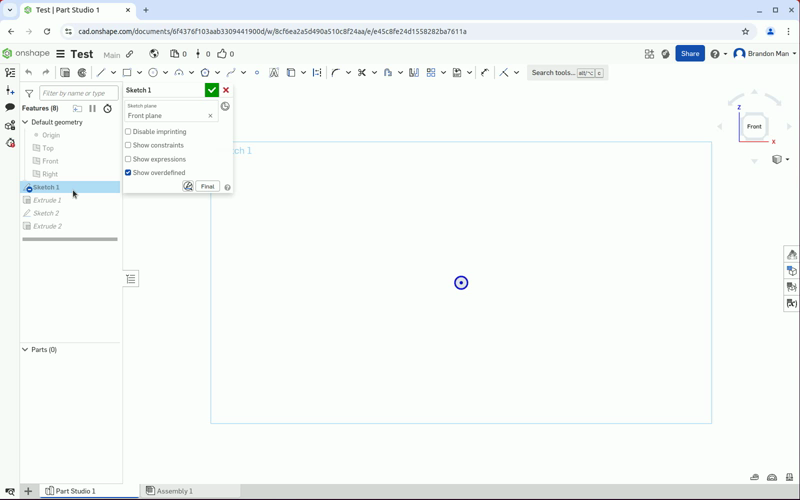
mouse_move(229, 92)
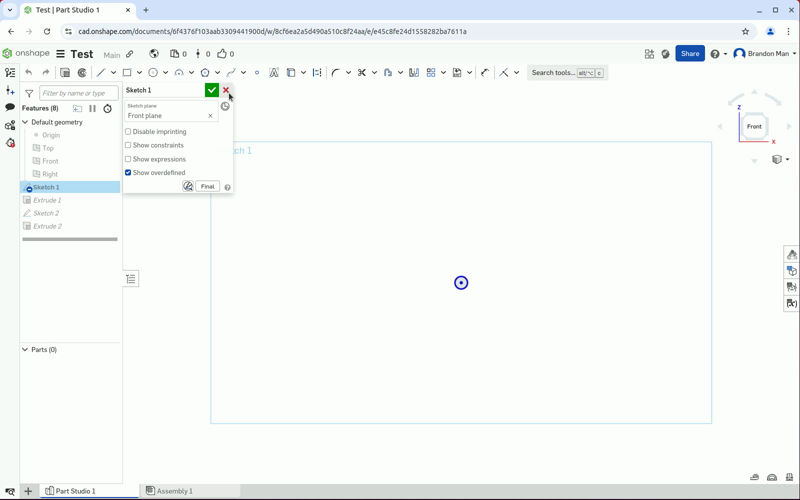
click(229, 92)
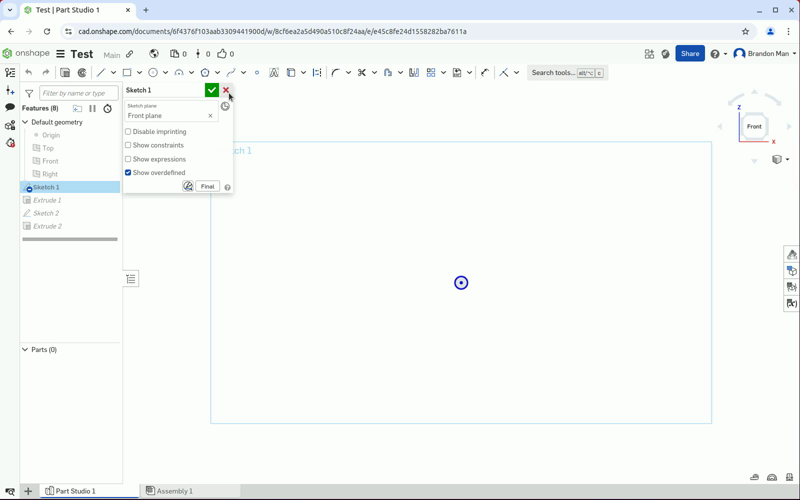
key(shift+s)
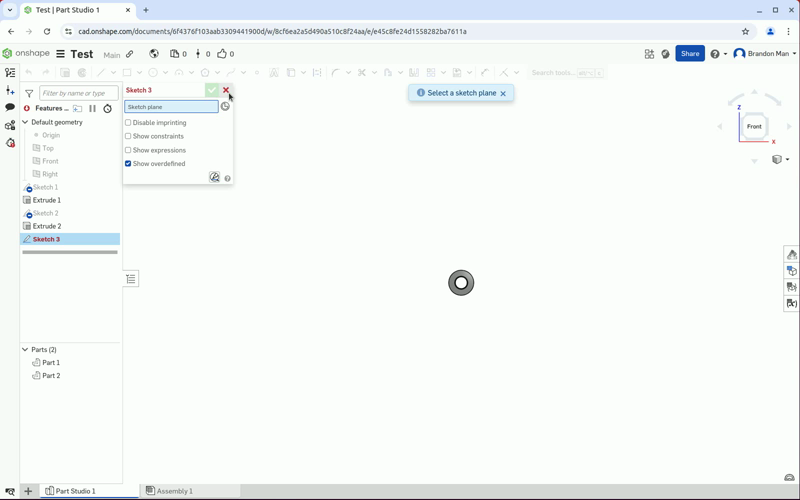
mouse_move(73, 163)
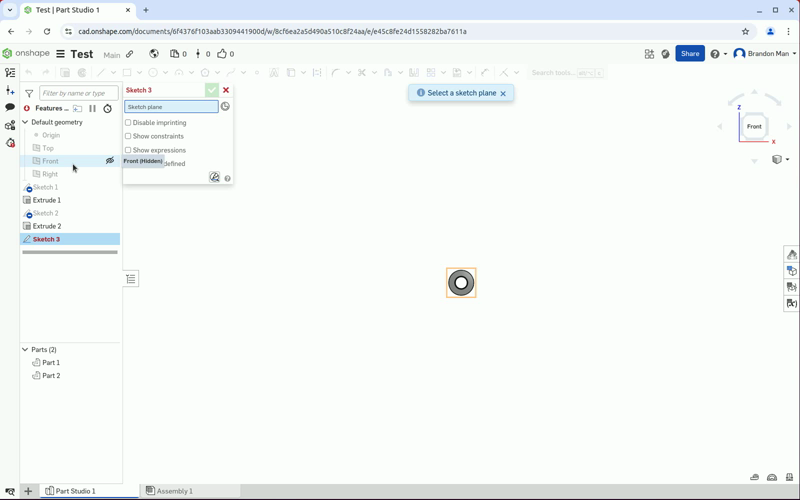
click(73, 163)
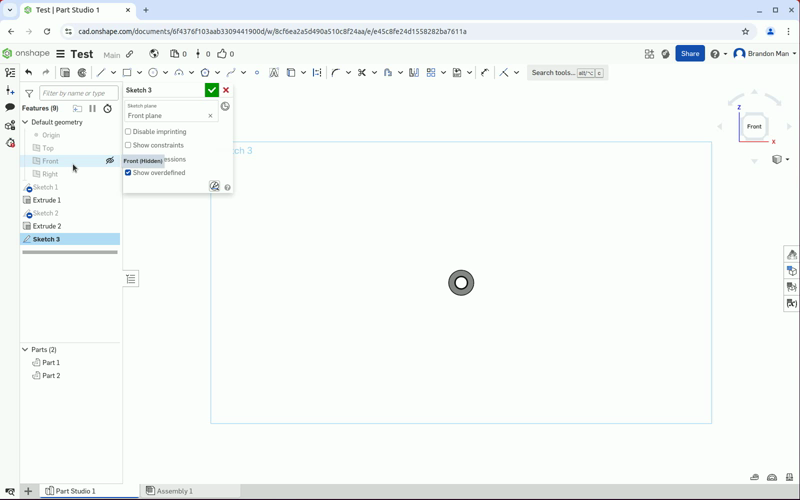
mouse_move(73, 352)
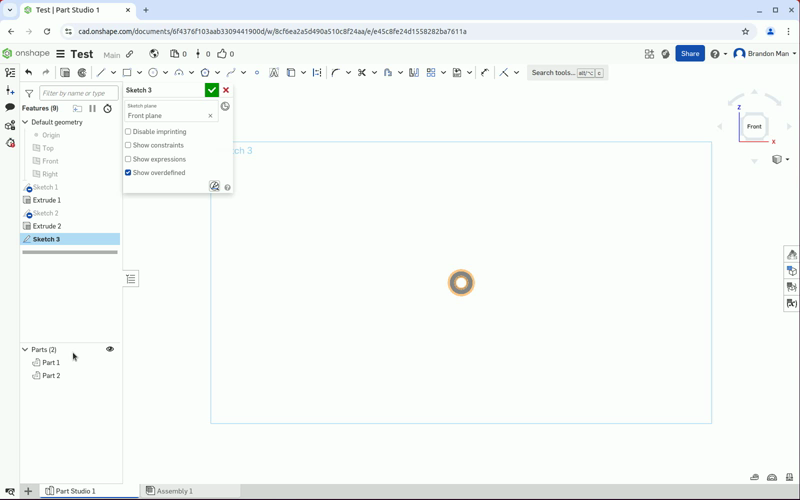
key(y)
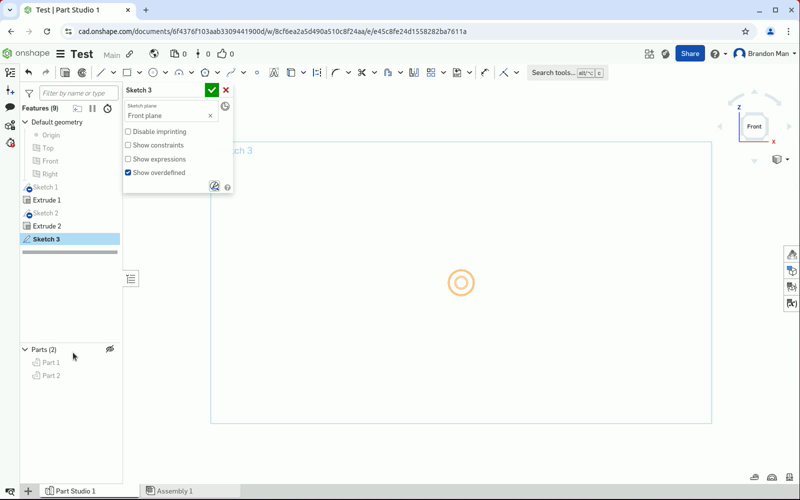
key(c)
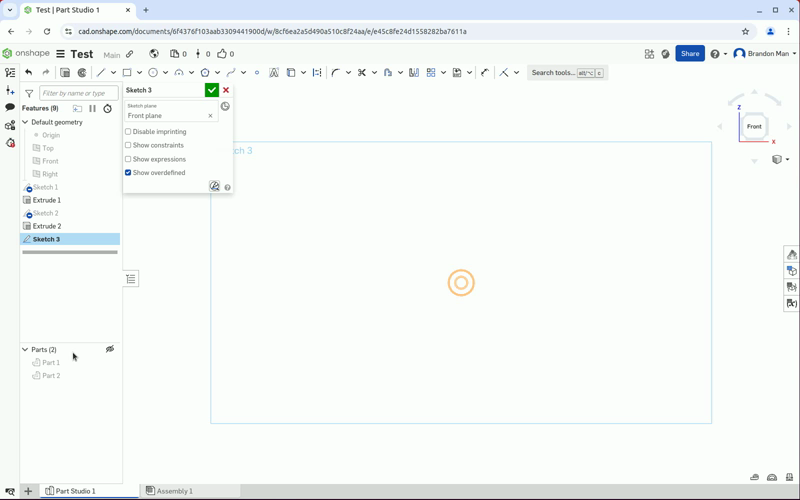
key_down(shift)
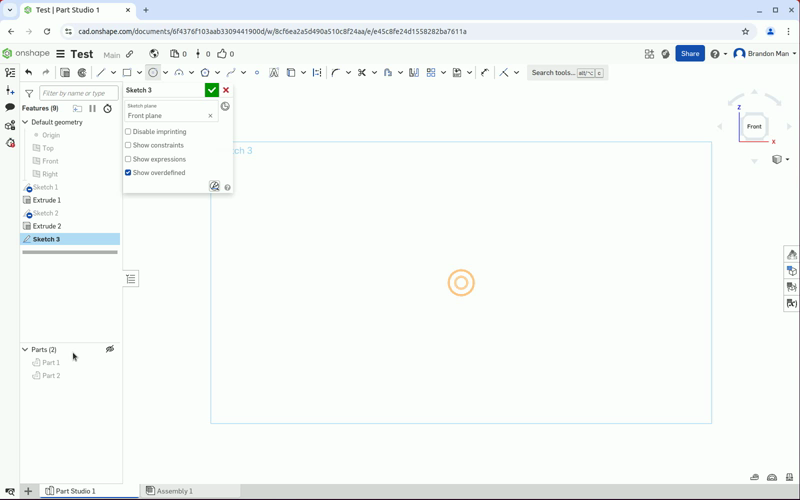
mouse_move(461, 282)
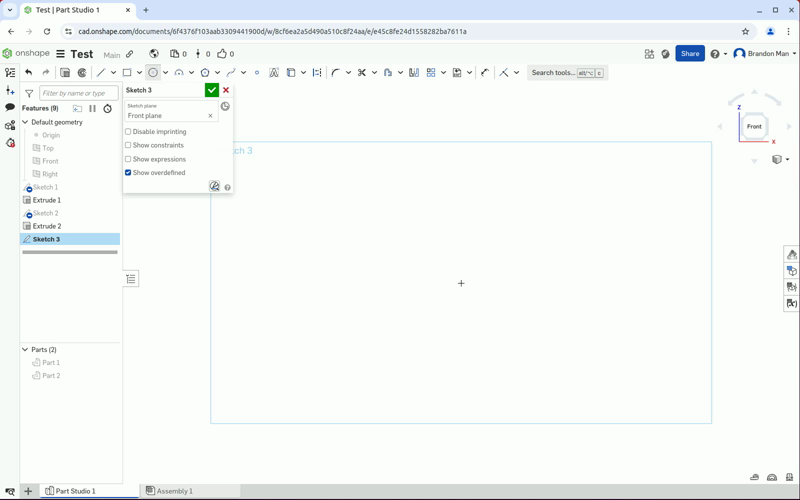
click(461, 282)
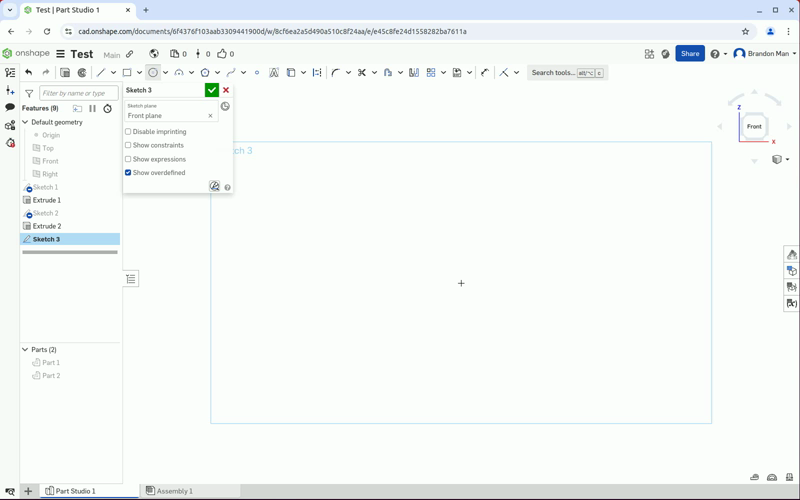
key_up(shift)
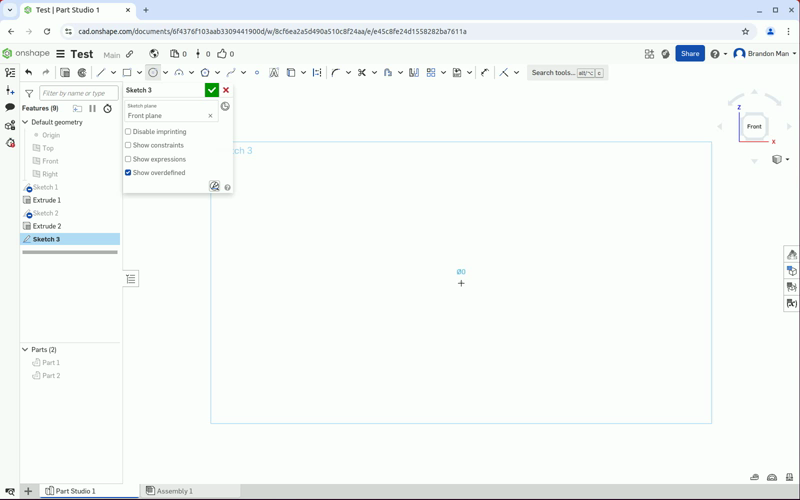
mouse_move(473, 282)
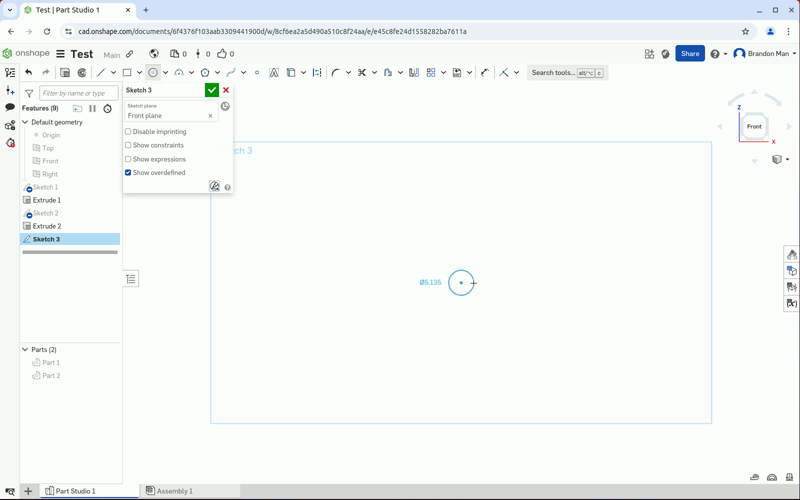
click(473, 282)
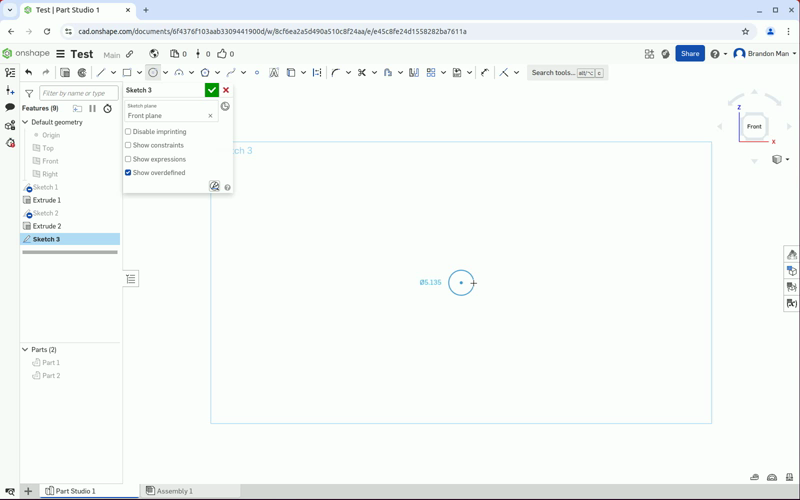
key(esc)
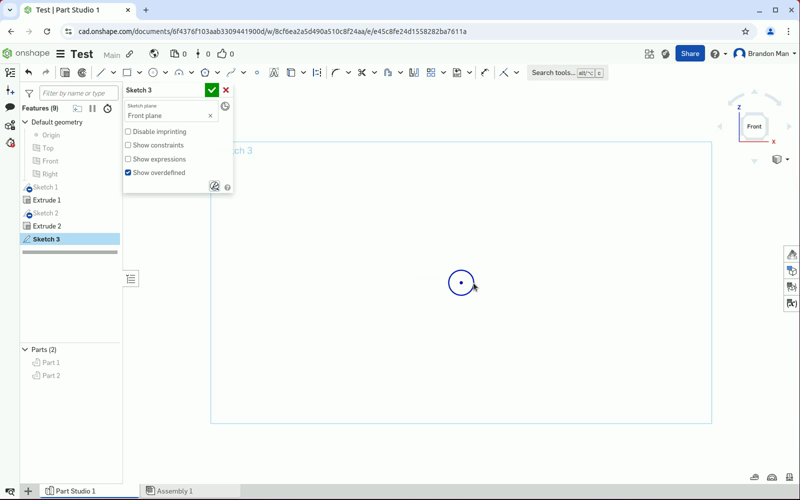
key(c)
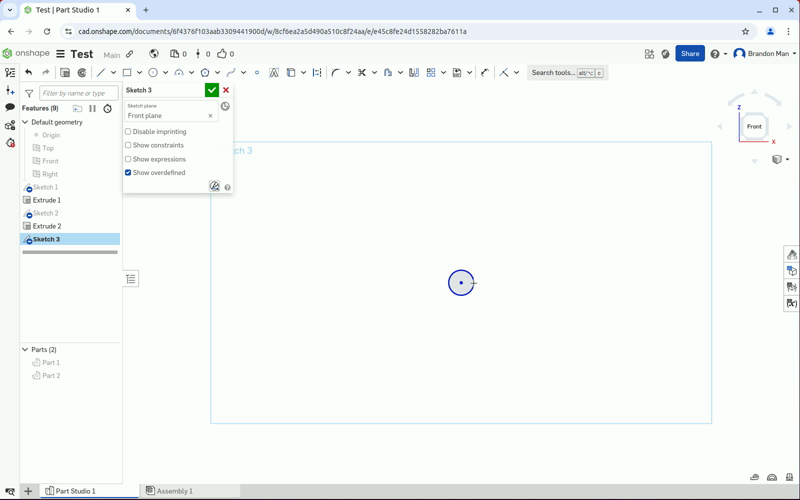
key_down(shift)
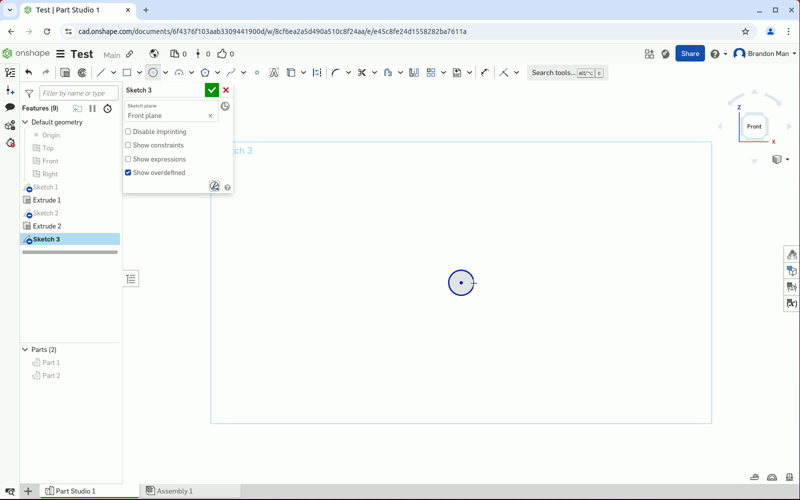
mouse_move(461, 282)
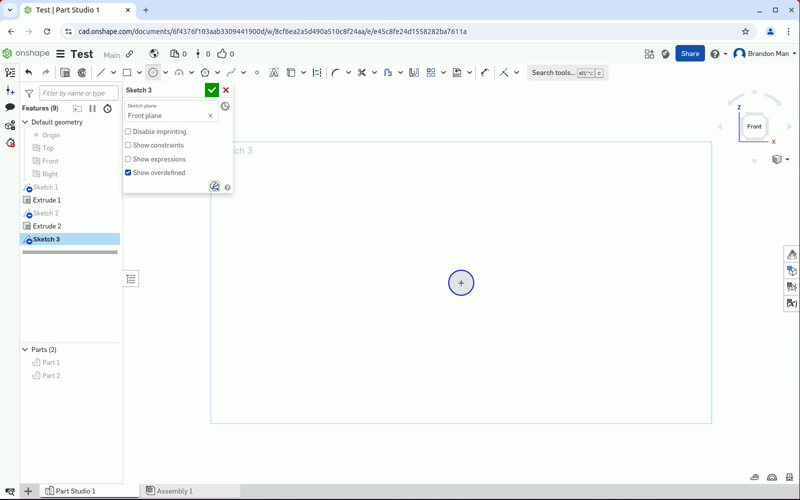
click(461, 282)
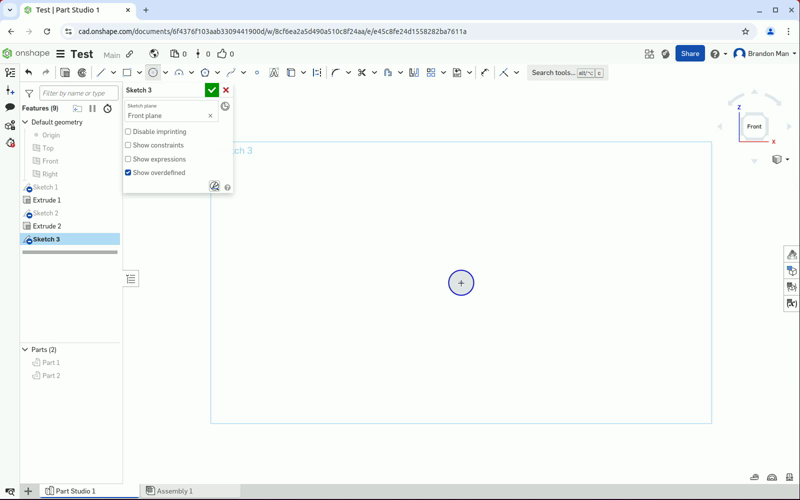
key_up(shift)
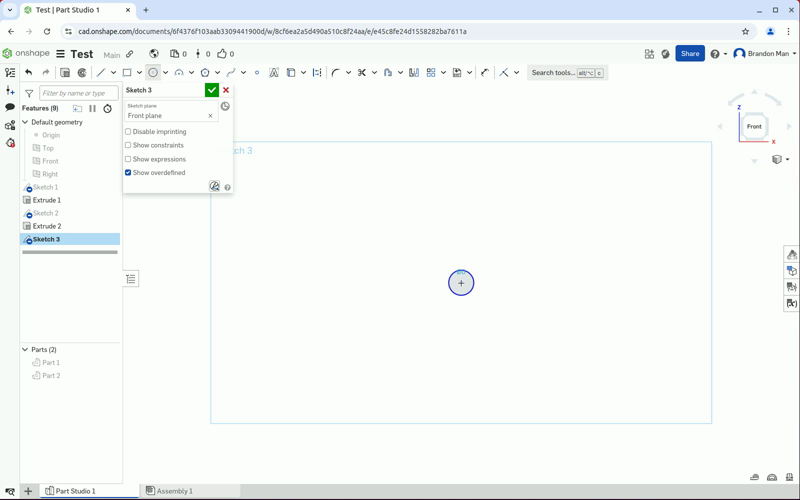
mouse_move(473, 282)
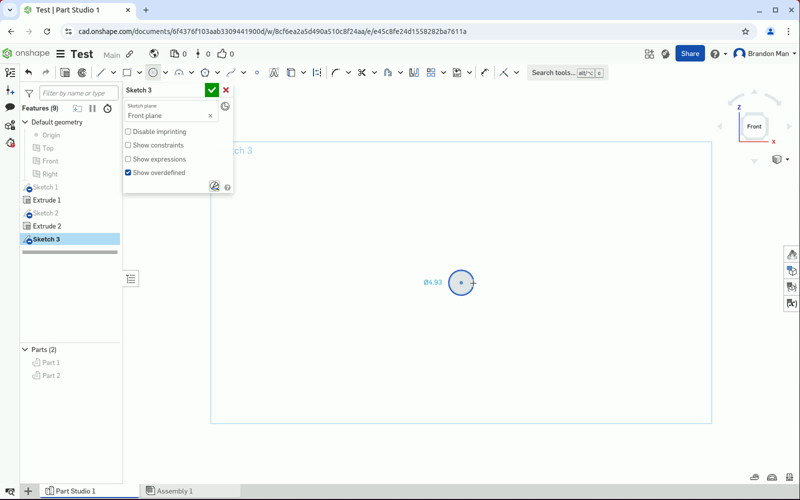
scroll(6)
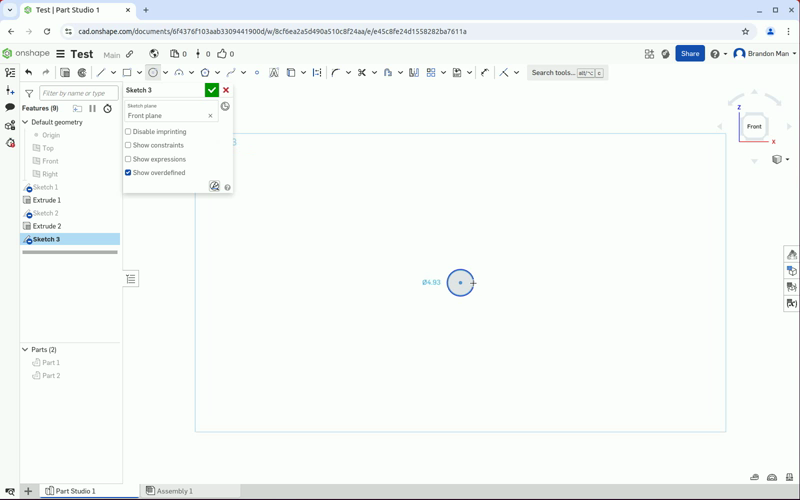
scroll(6)
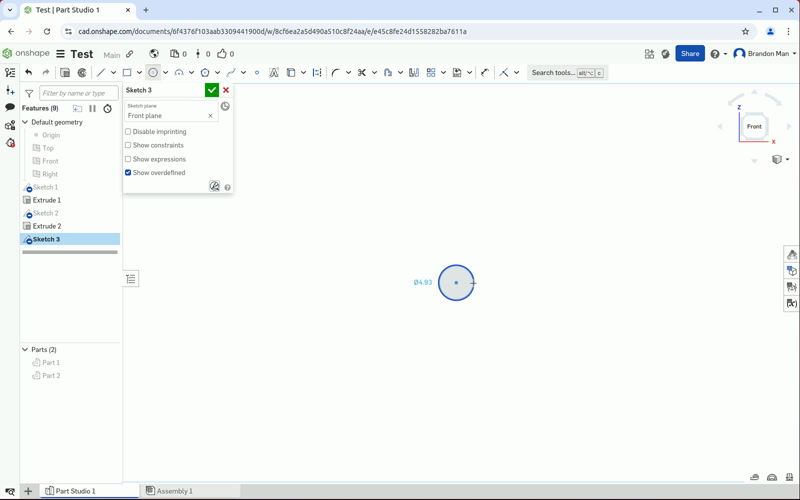
scroll(6)
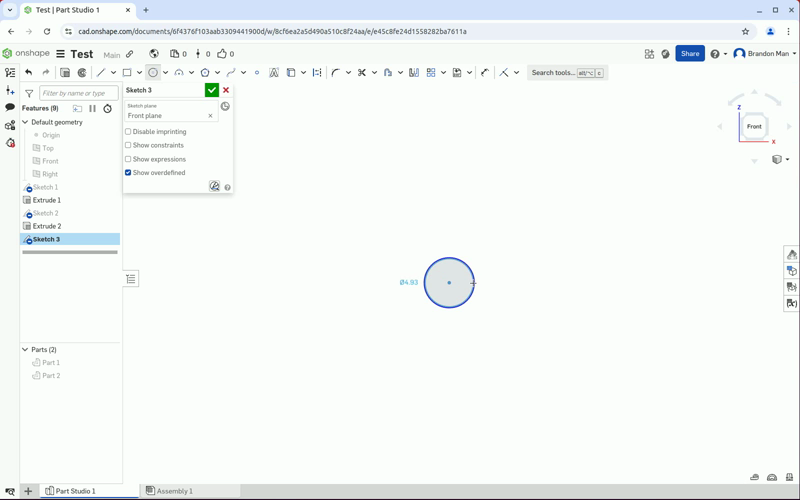
scroll(6)
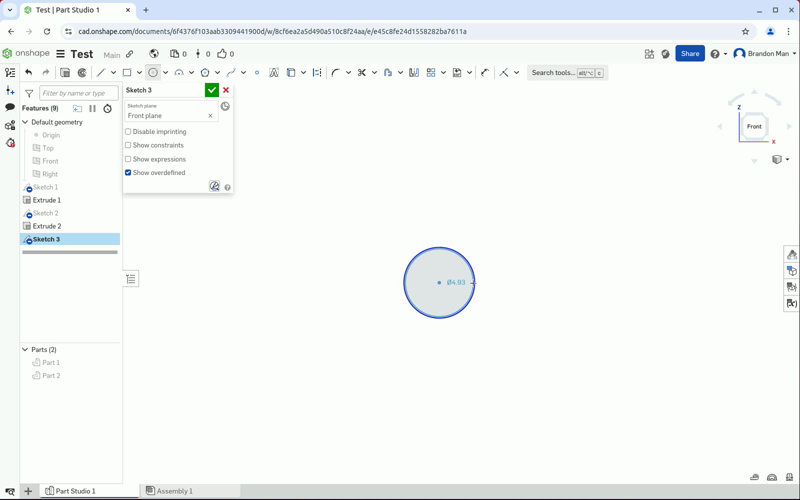
scroll(6)
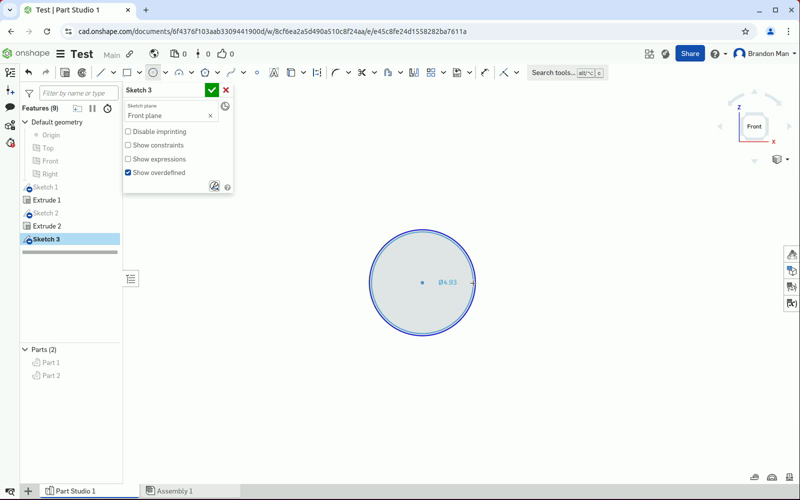
scroll(6)
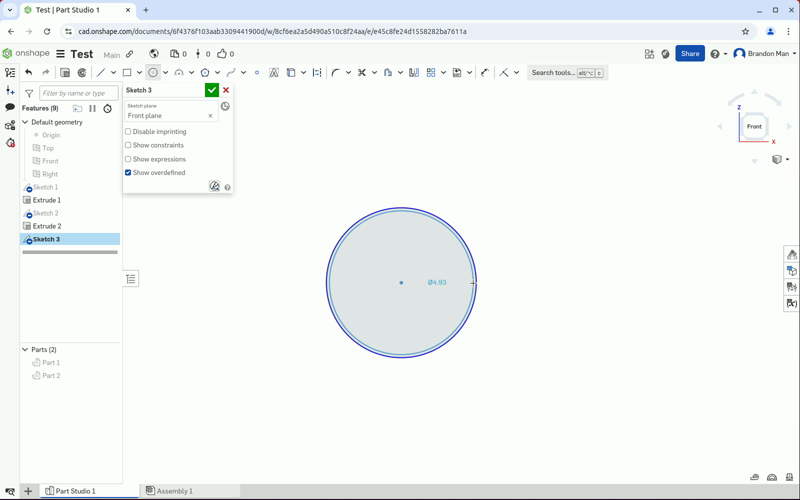
scroll(6)
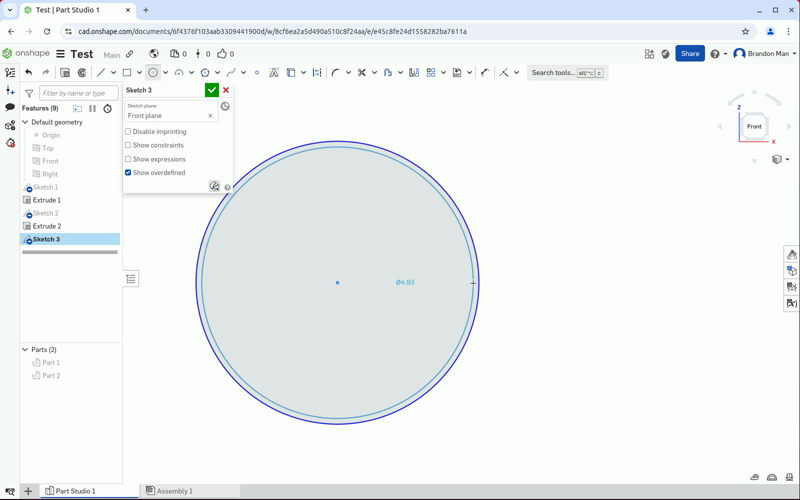
click(473, 282)
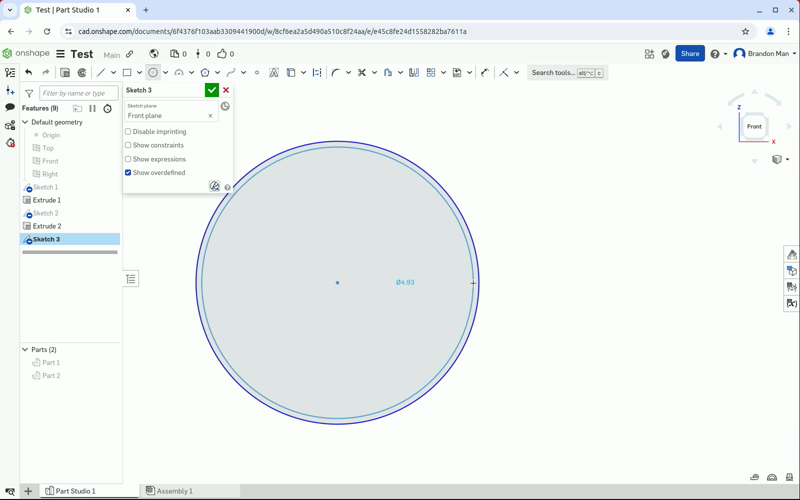
scroll(-6)
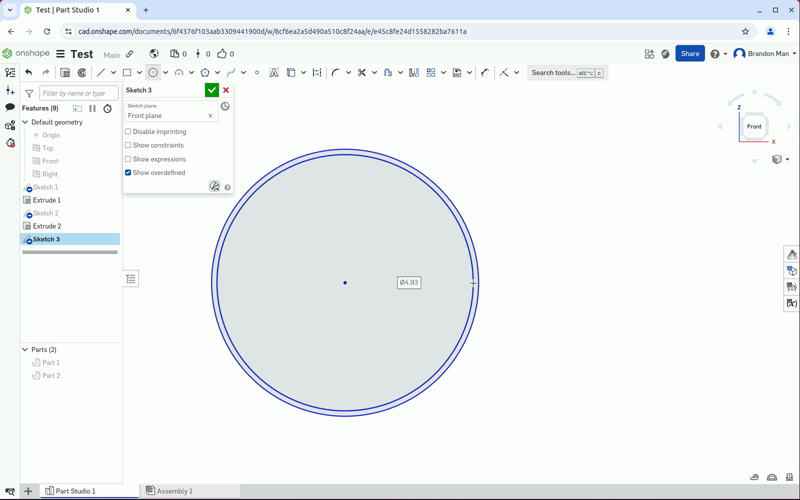
scroll(-6)
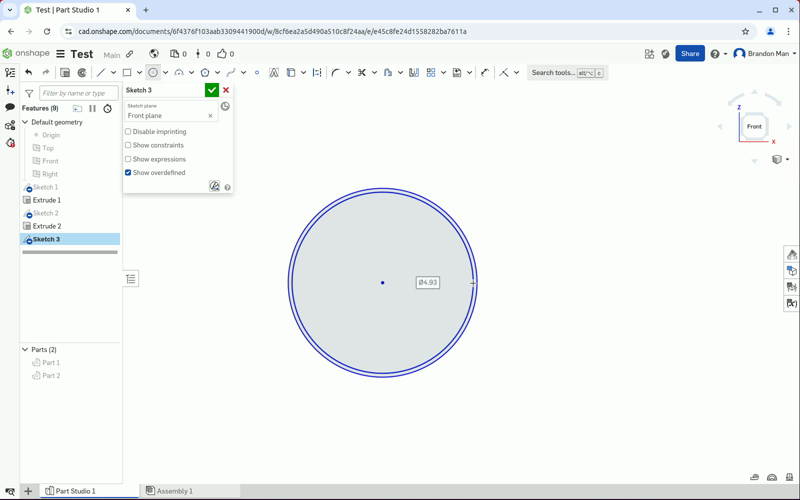
scroll(-6)
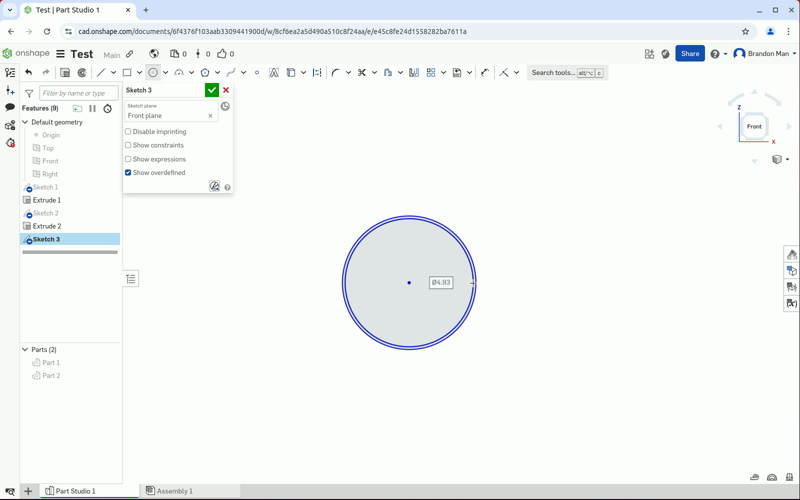
scroll(-6)
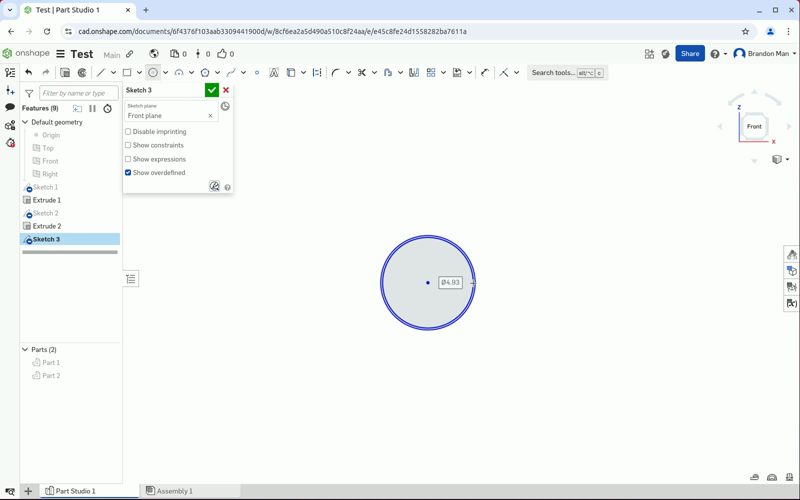
scroll(-6)
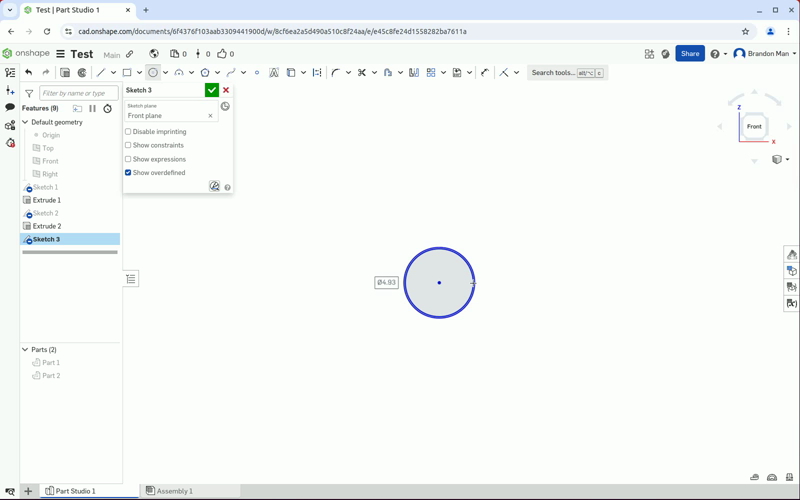
scroll(-6)
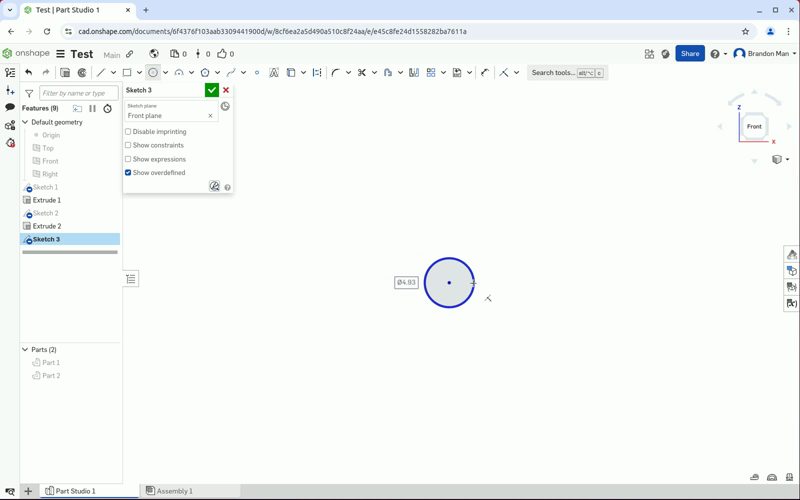
scroll(-6)
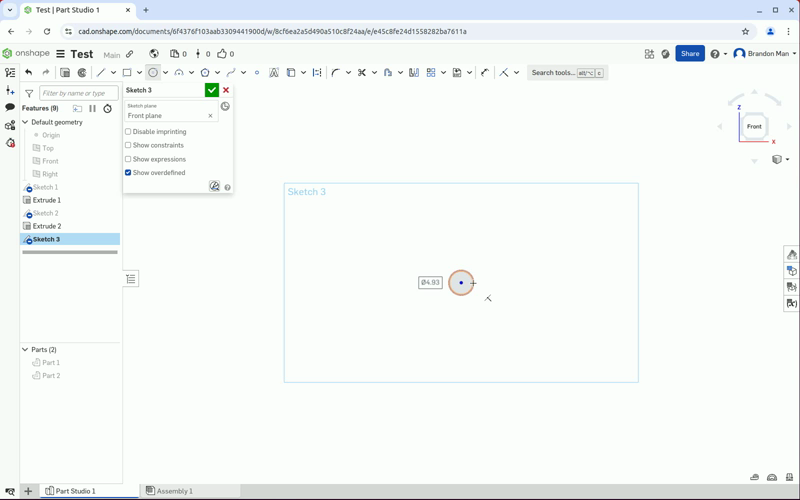
key(esc)
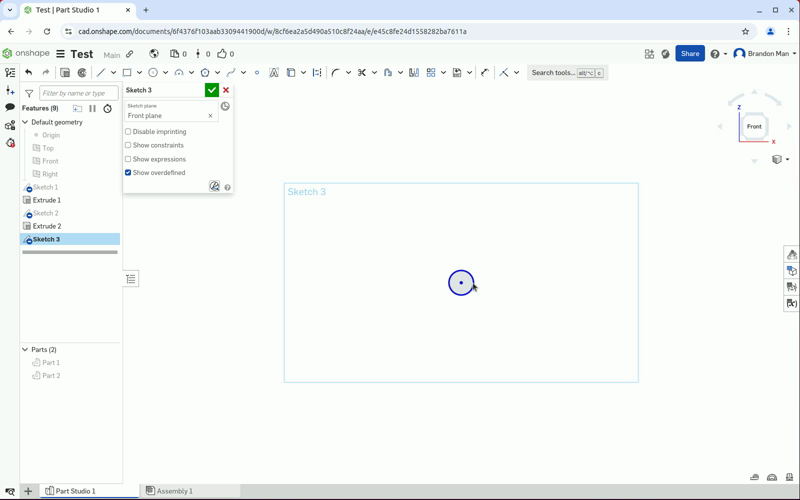
mouse_move(473, 284)
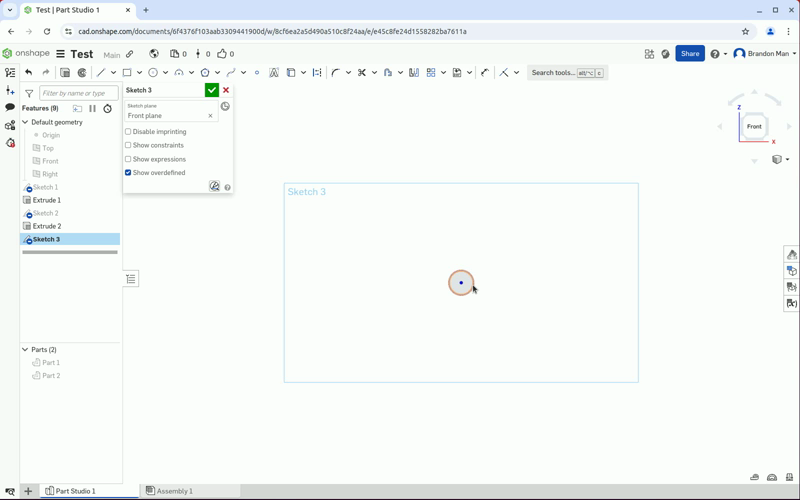
scroll(6)
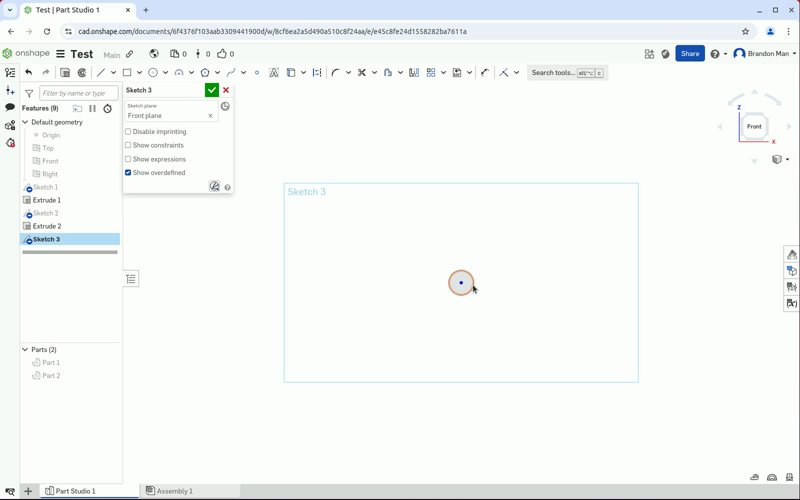
scroll(6)
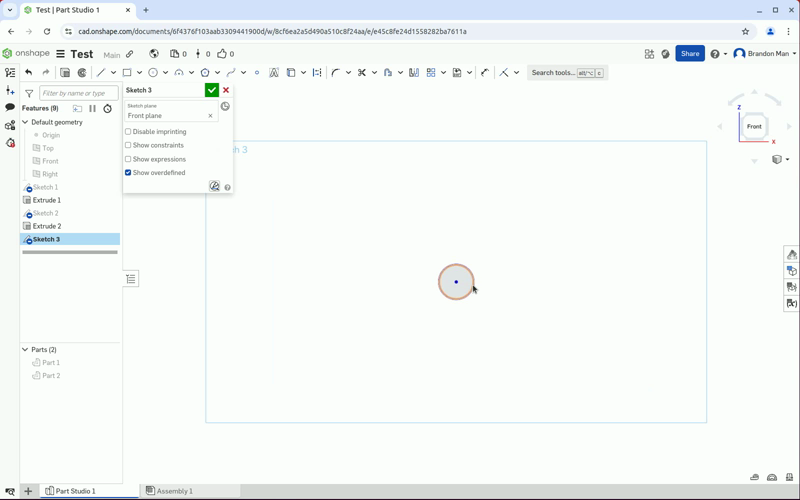
scroll(6)
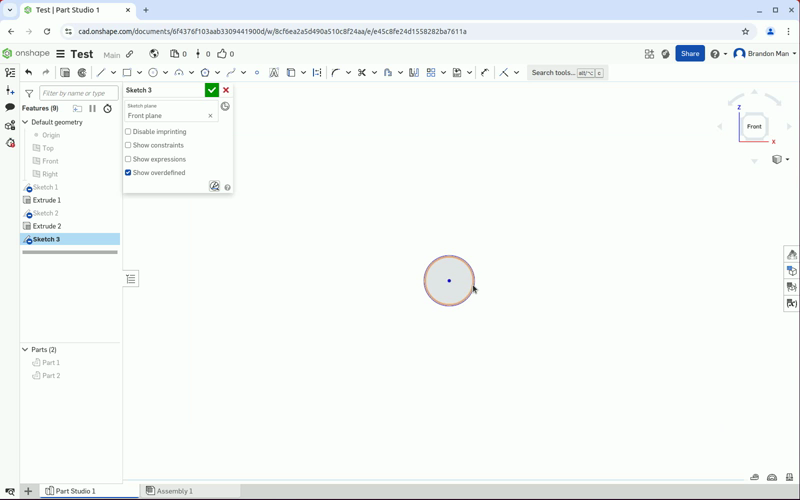
scroll(6)
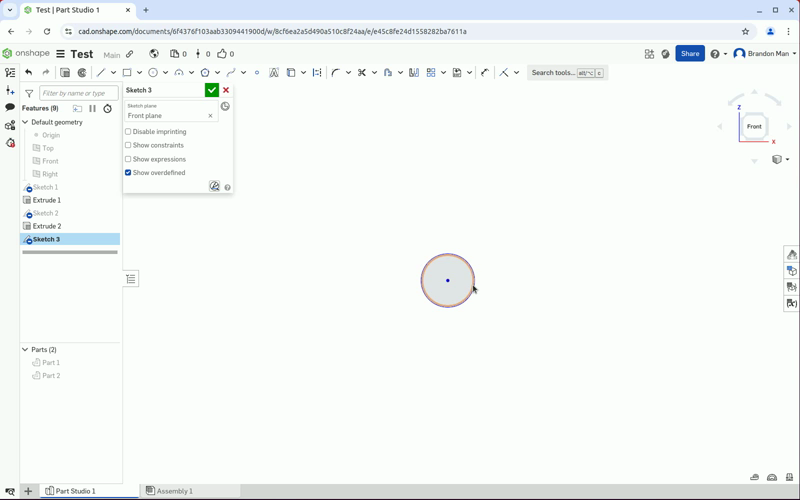
scroll(6)
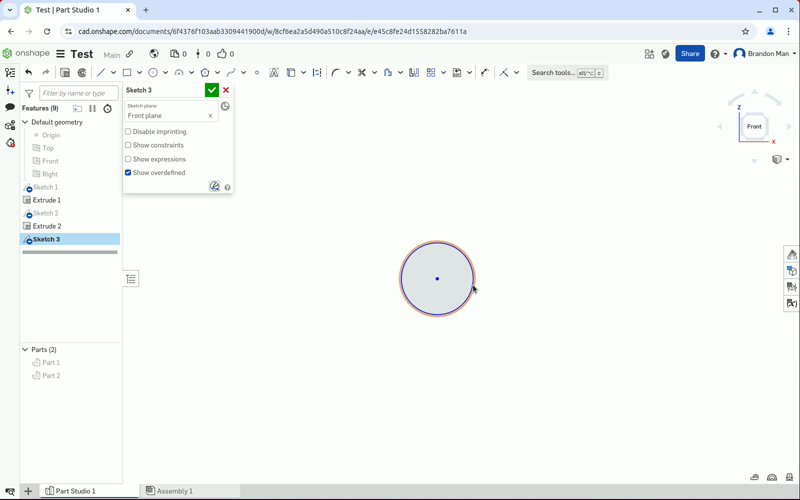
scroll(6)
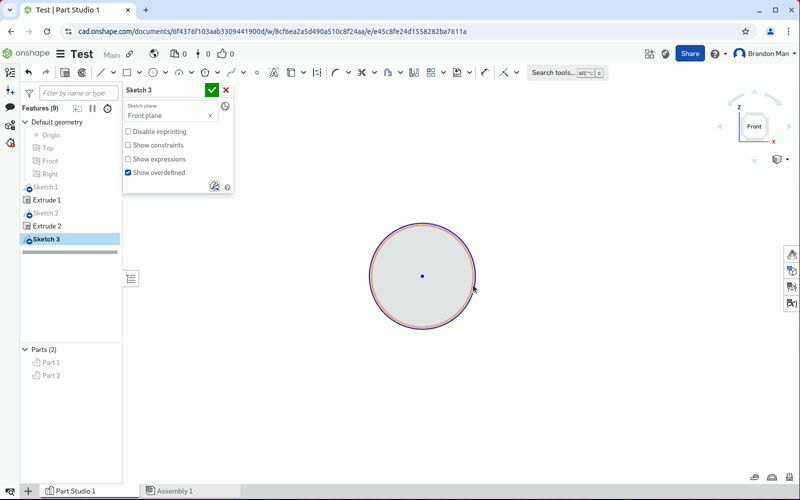
scroll(6)
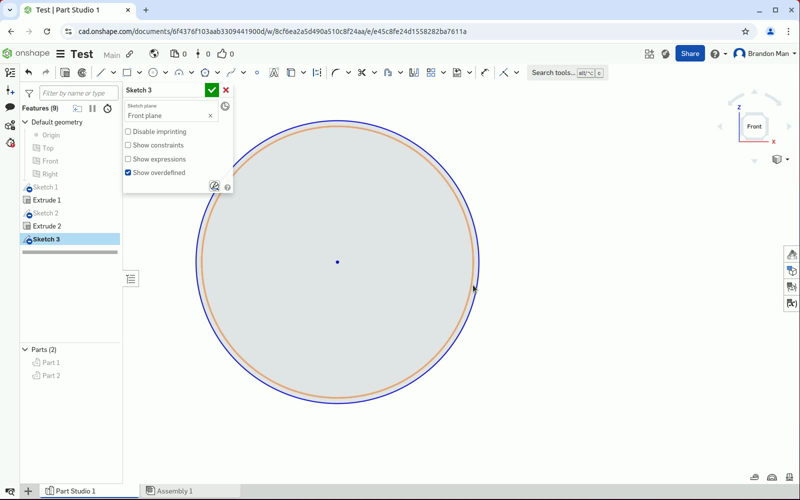
click(473, 284)
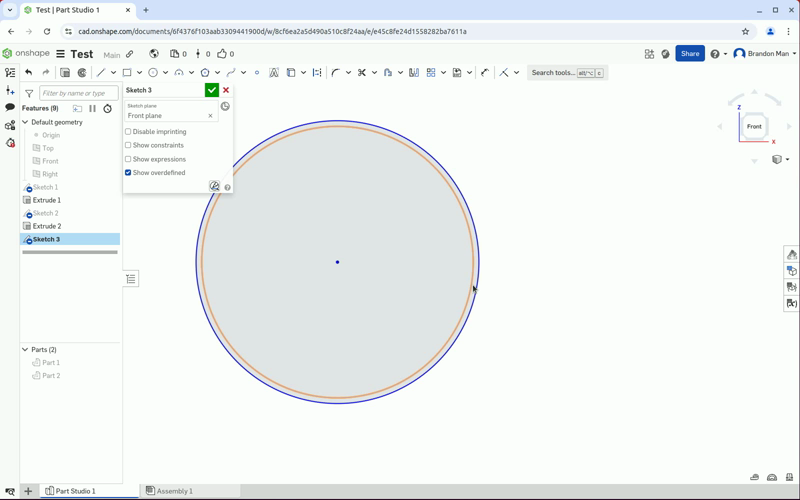
scroll(-6)
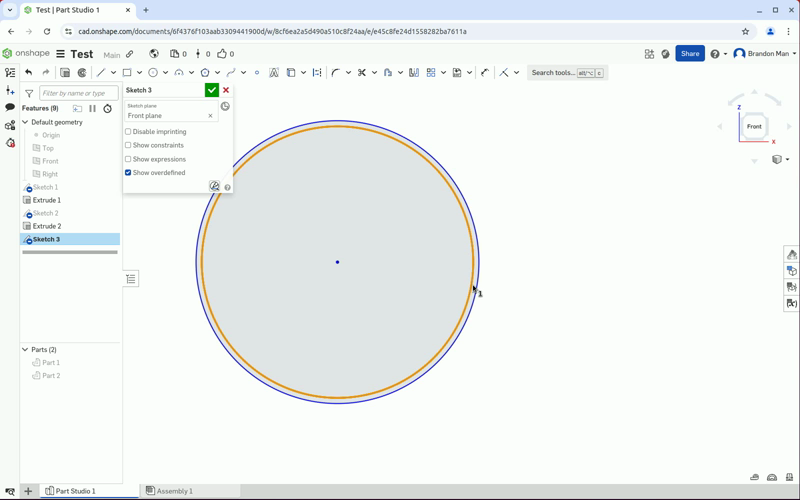
scroll(-6)
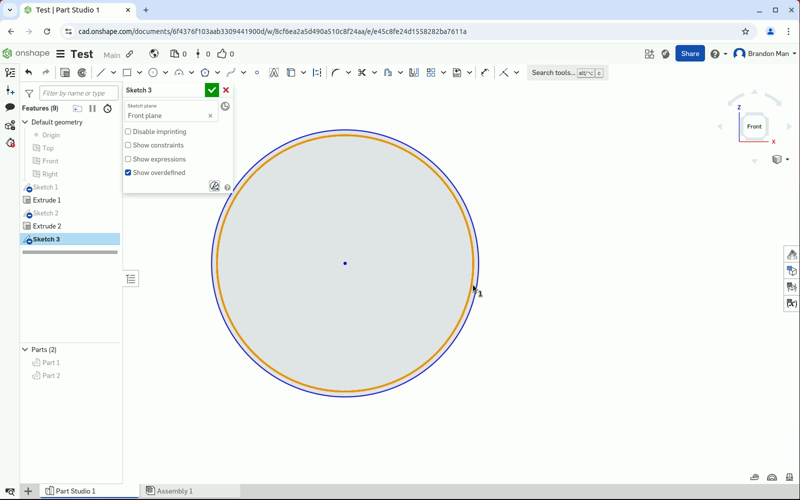
scroll(-6)
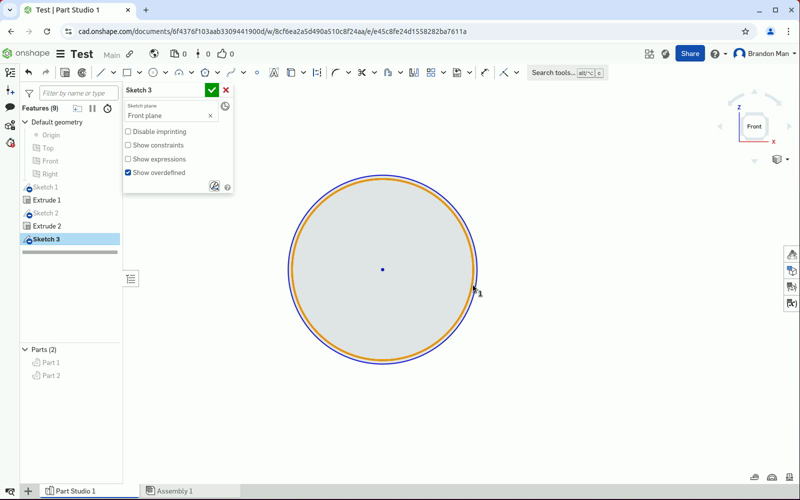
scroll(-6)
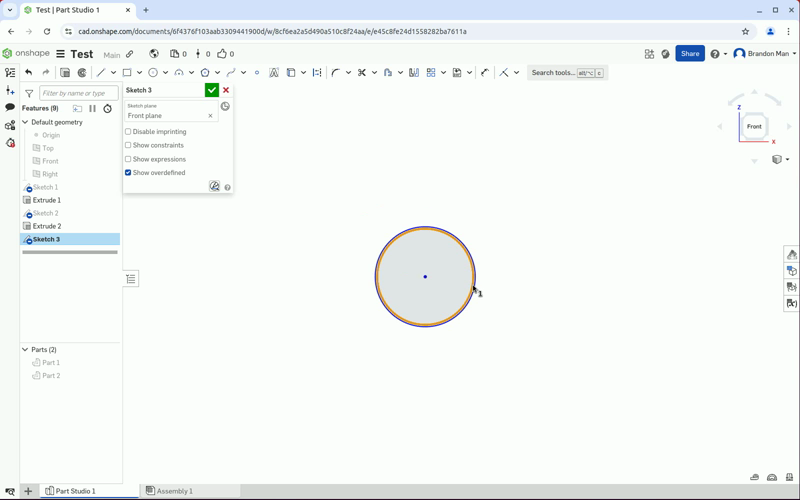
scroll(-6)
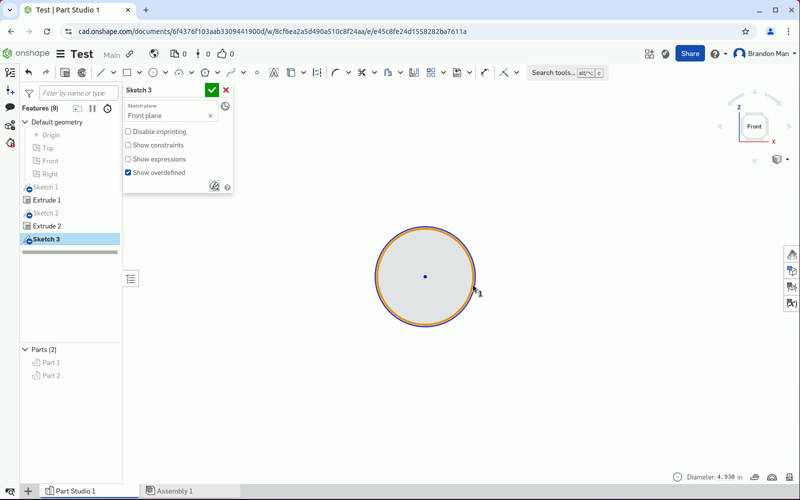
scroll(-6)
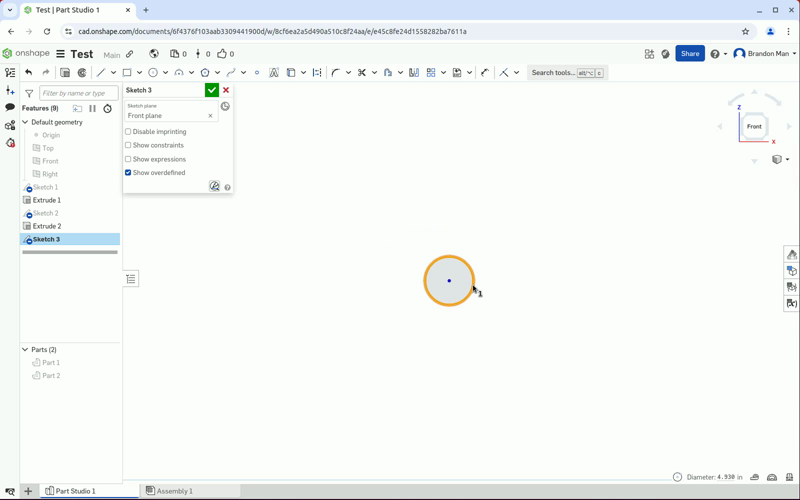
scroll(-6)
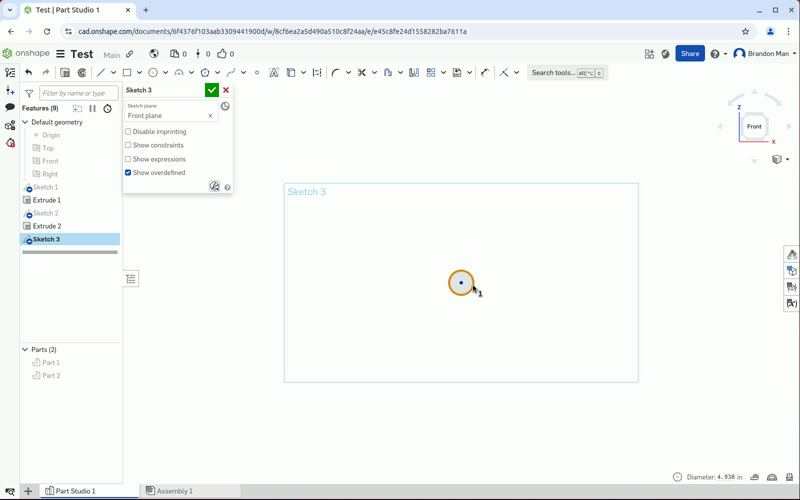
mouse_move(73, 352)
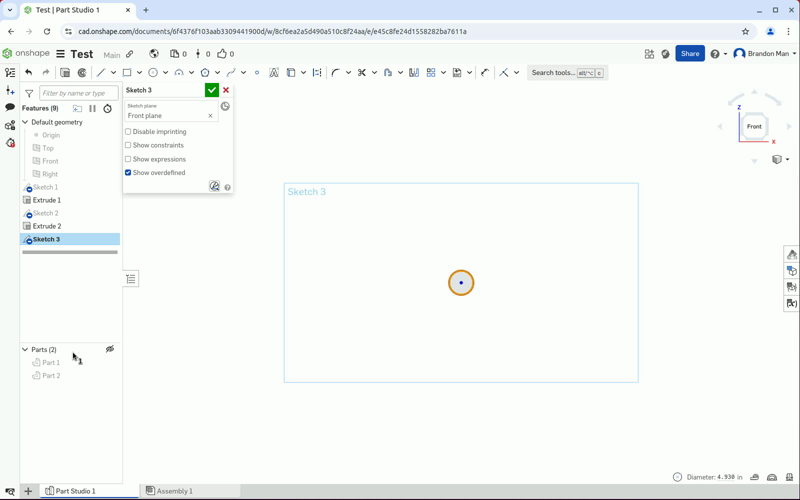
key(shift+y)
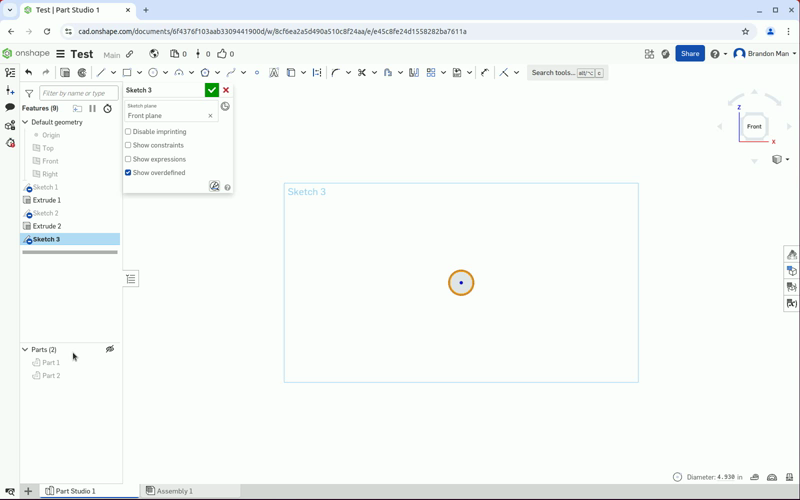
key(shift+e)
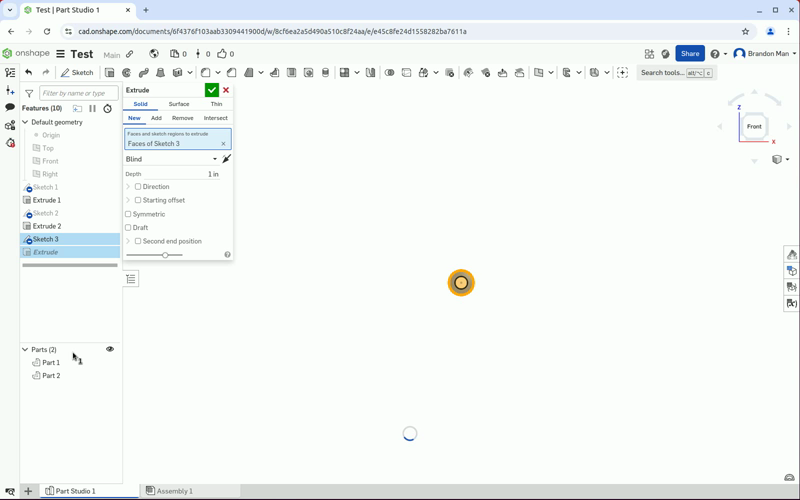
mouse_move(143, 106)
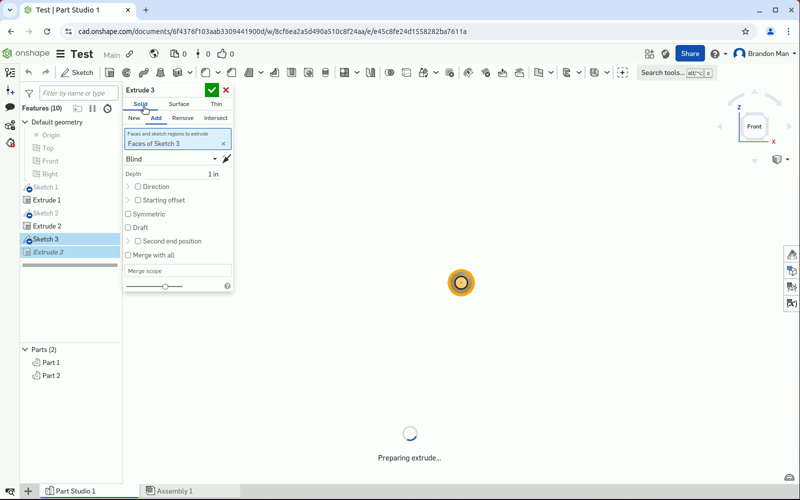
click(143, 106)
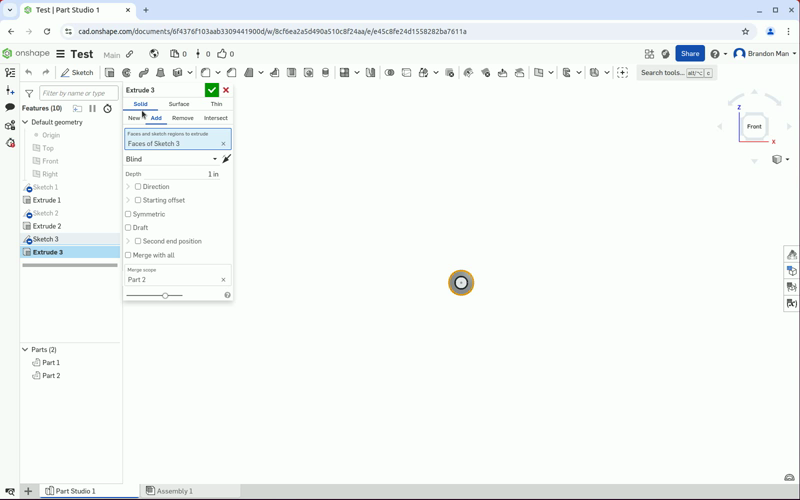
mouse_move(137, 120)
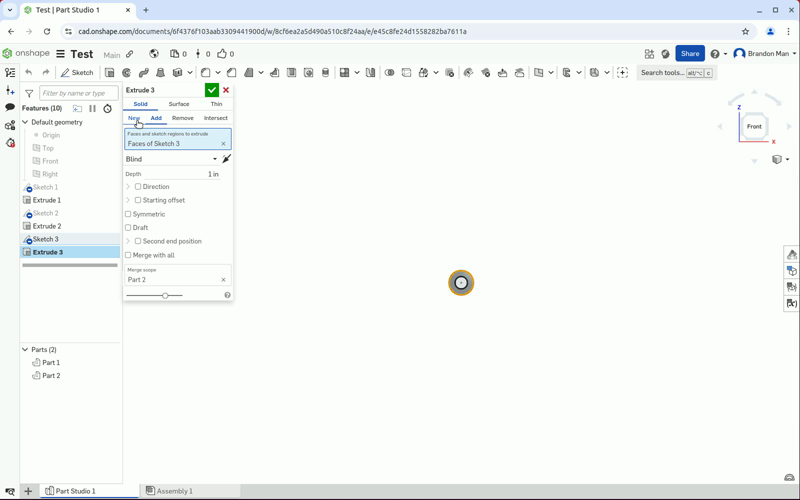
click(137, 120)
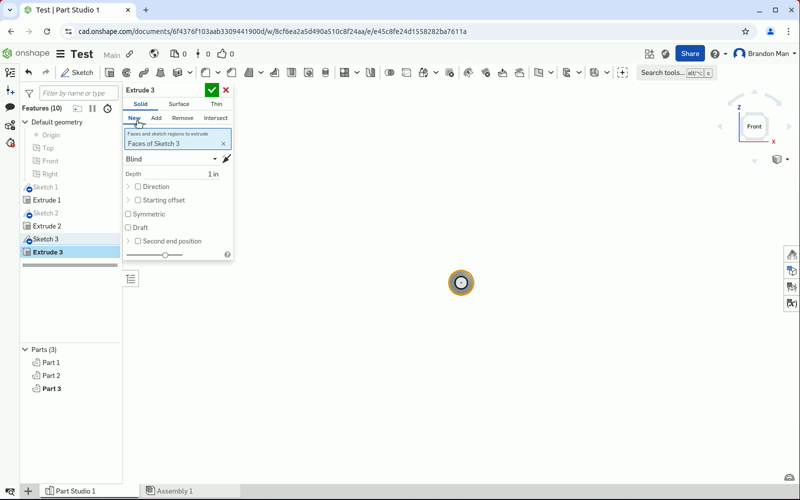
key(tab, 4)
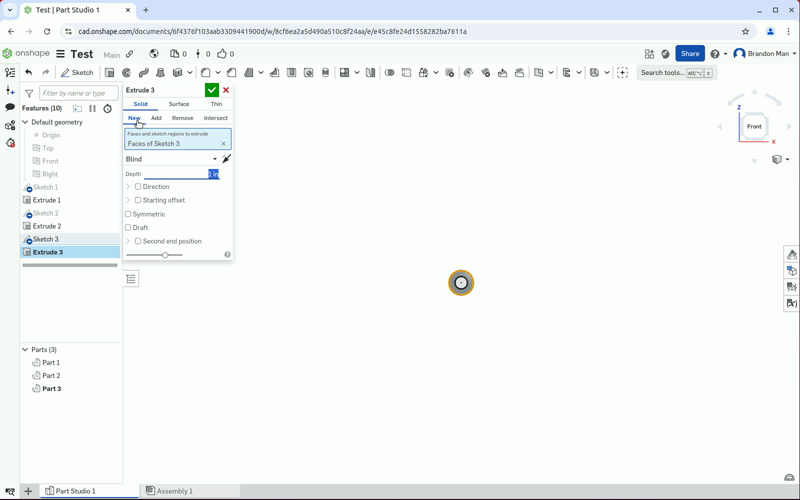
text(-23.108)
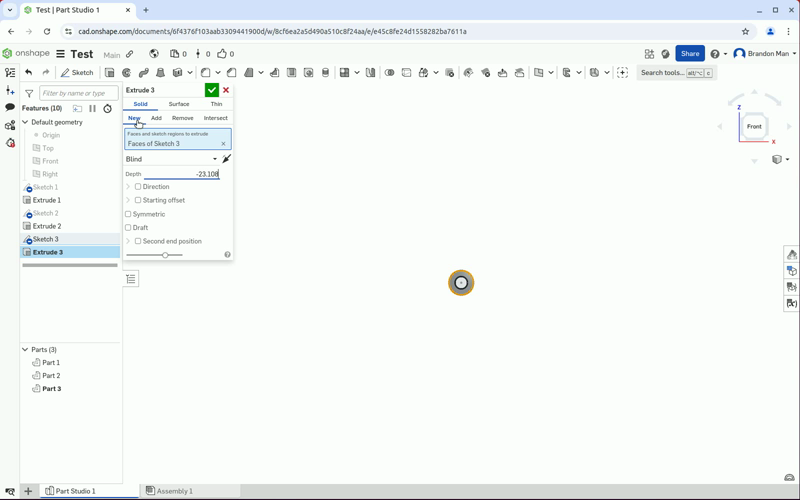
key(enter)
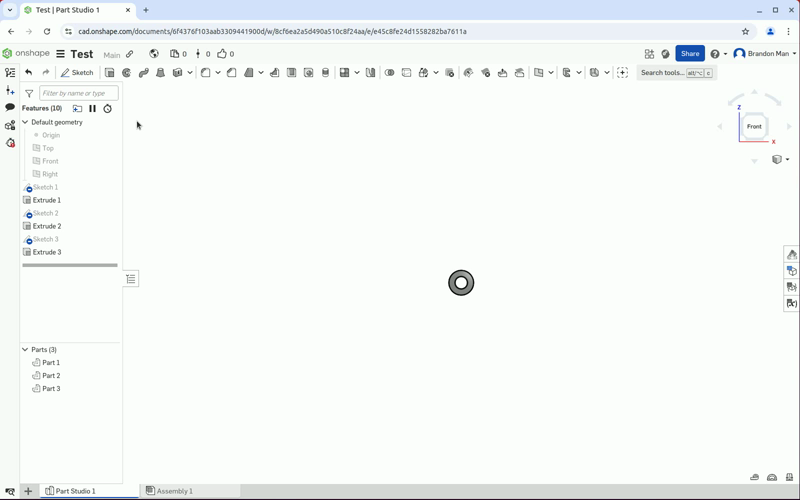
key(shift+h)
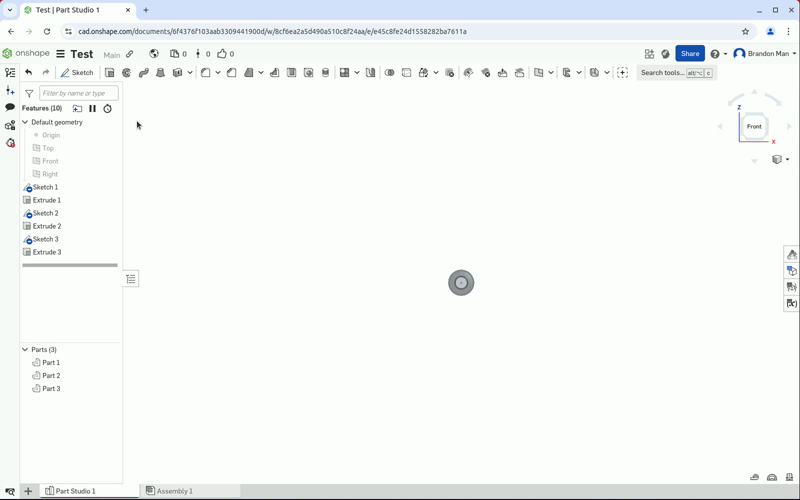
key(shift+h)
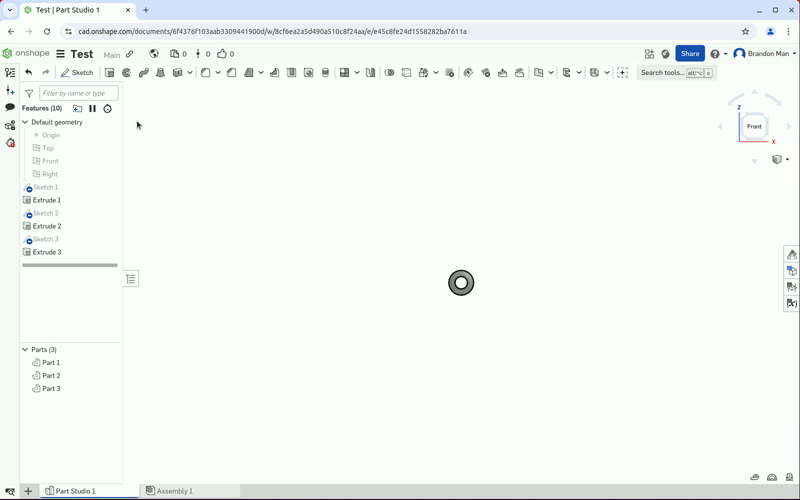
mouse_move(73, 189)
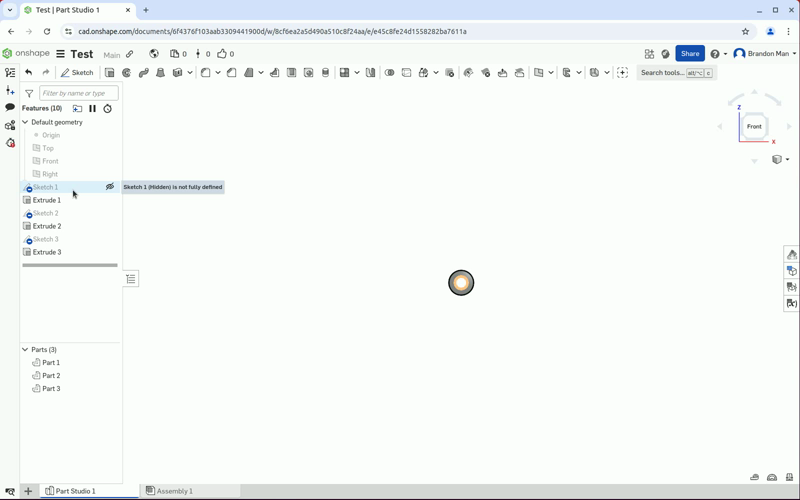
click(73, 189)
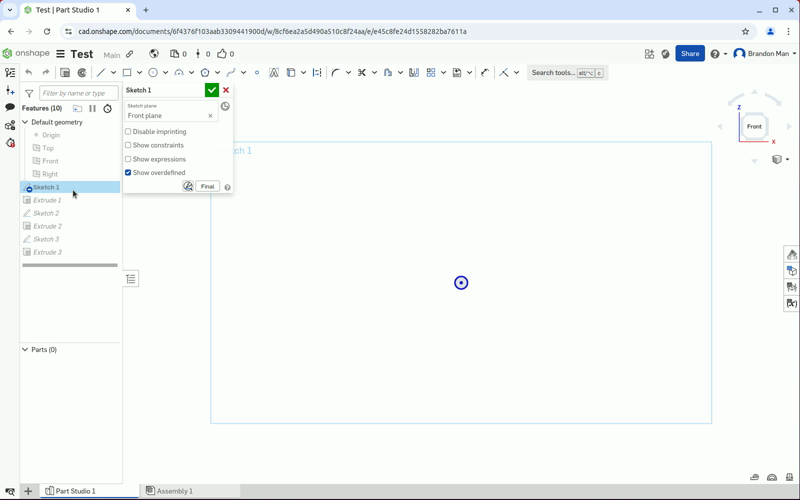
mouse_move(229, 92)
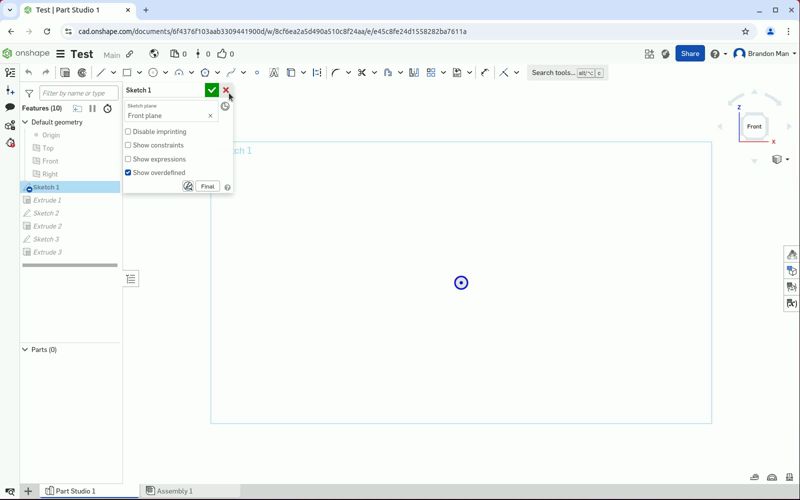
click(229, 92)
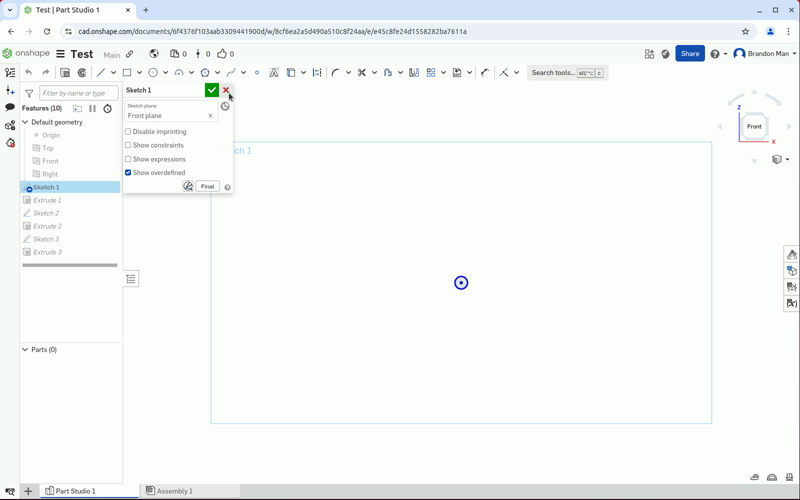
key(shift+s)
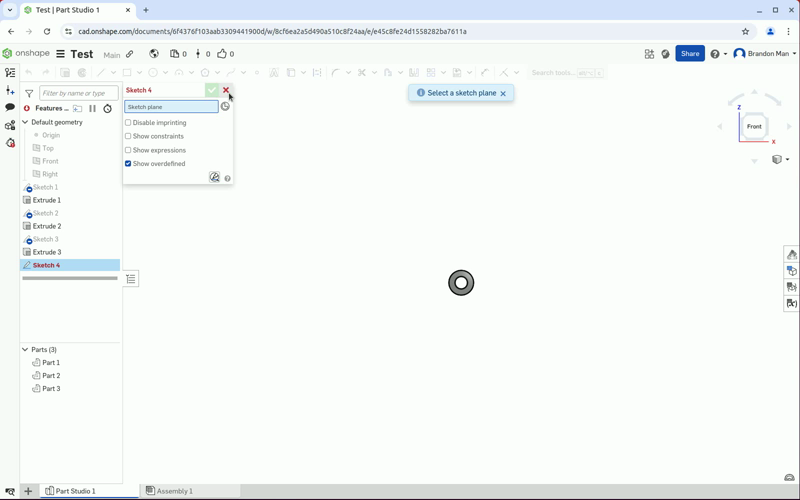
mouse_move(73, 163)
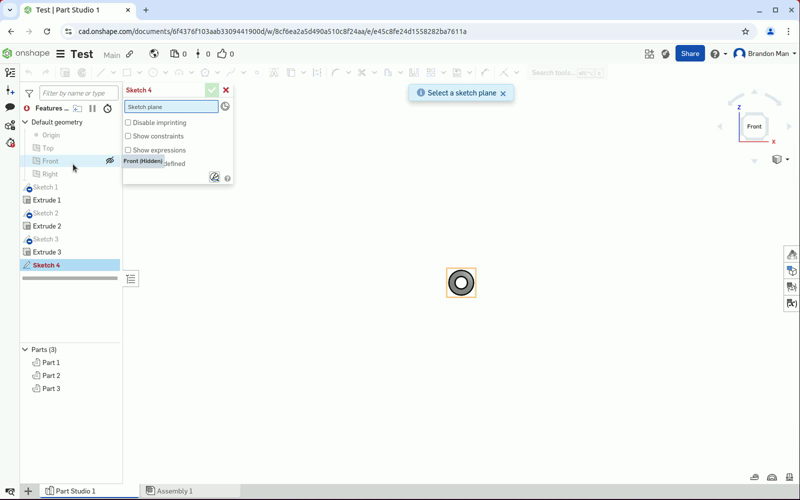
click(73, 163)
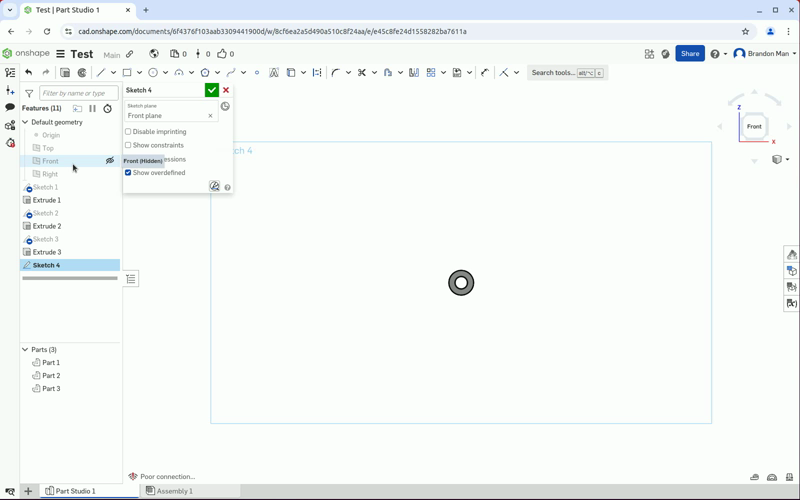
mouse_move(73, 352)
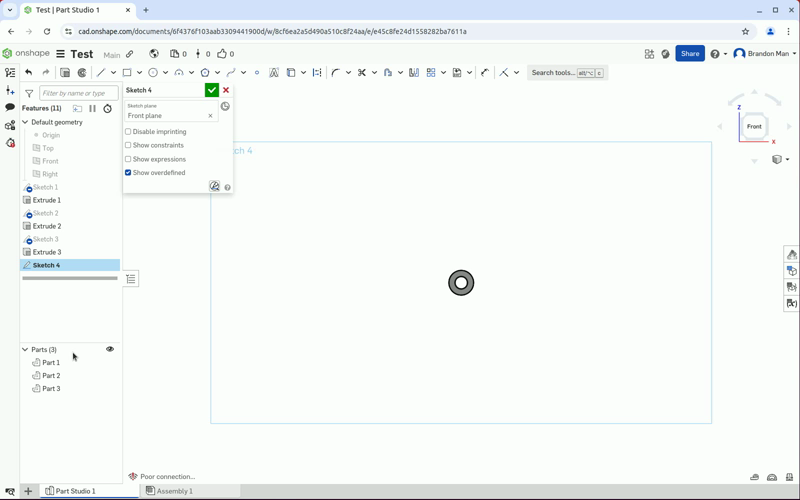
key(y)
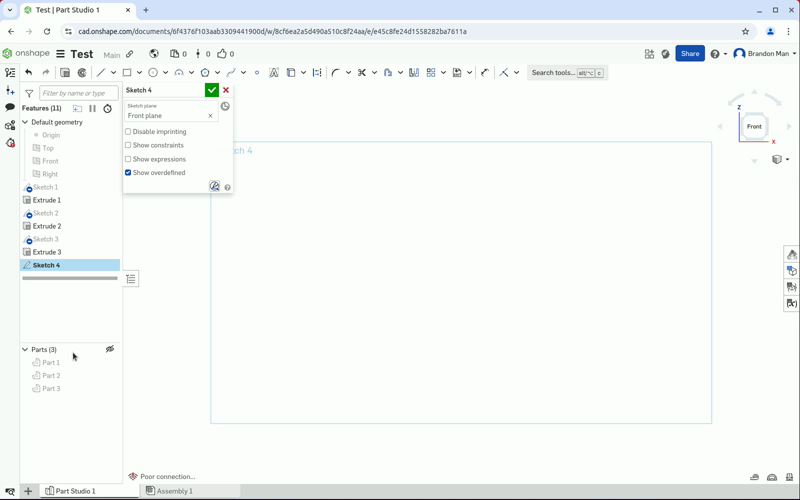
key(c)
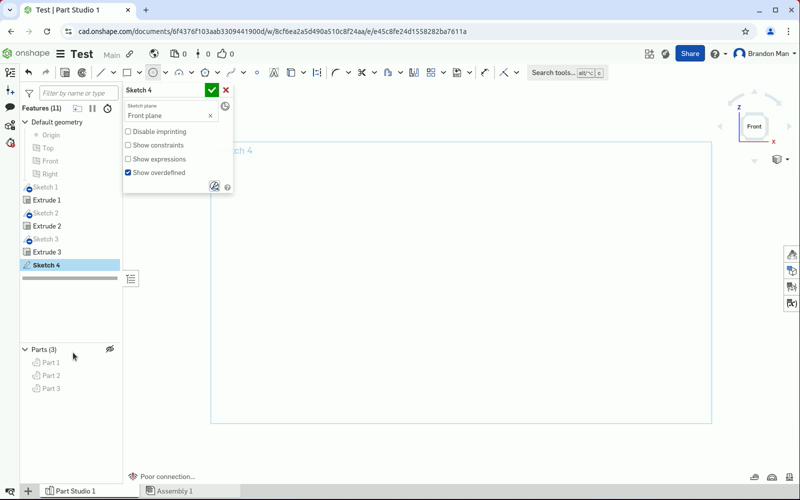
key_down(shift)
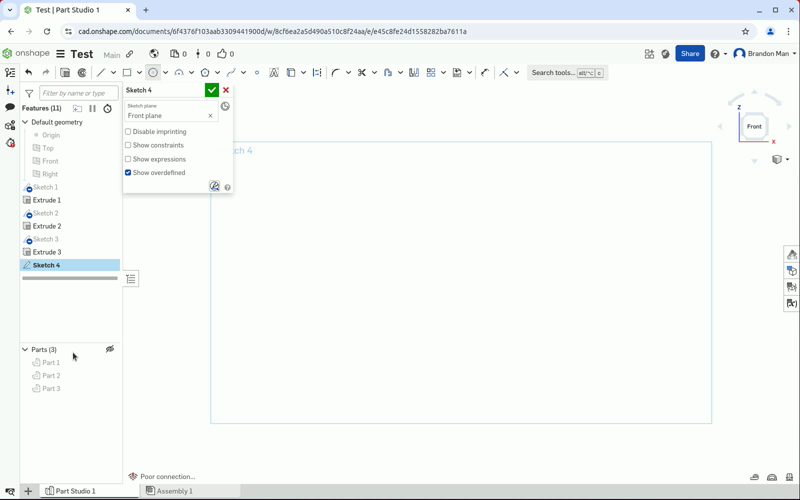
mouse_move(461, 282)
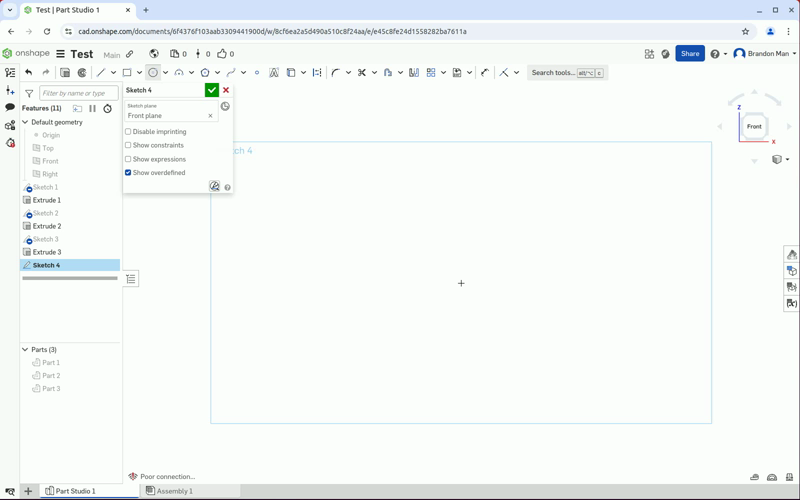
click(461, 282)
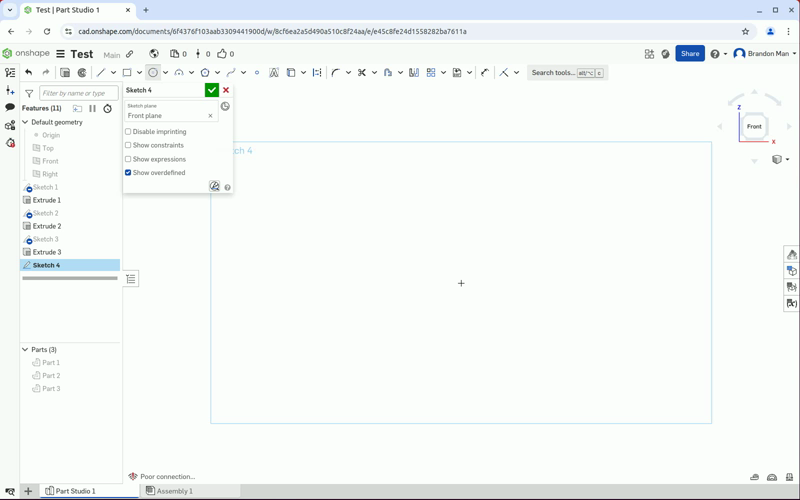
key_up(shift)
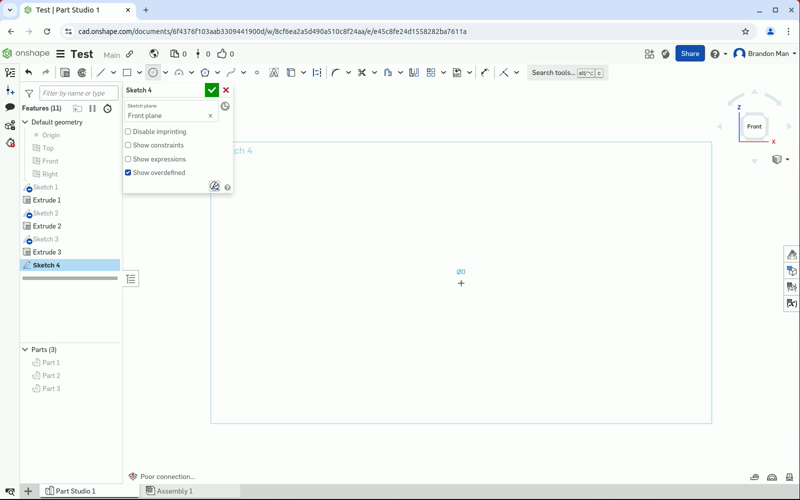
mouse_move(473, 282)
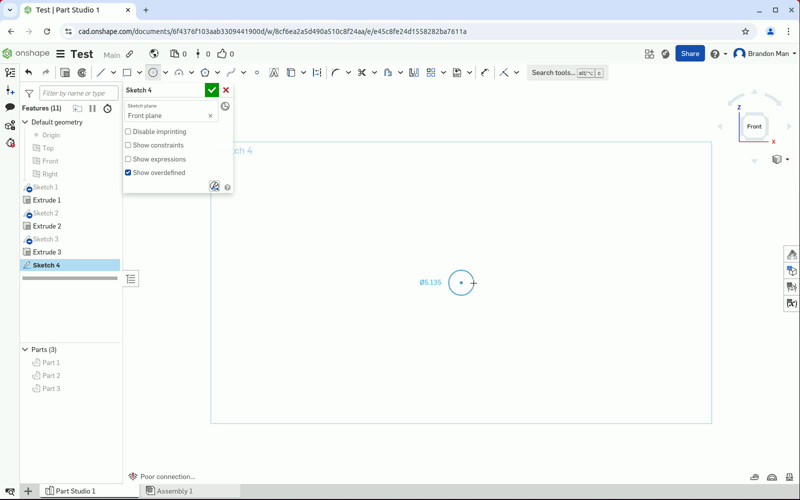
click(473, 282)
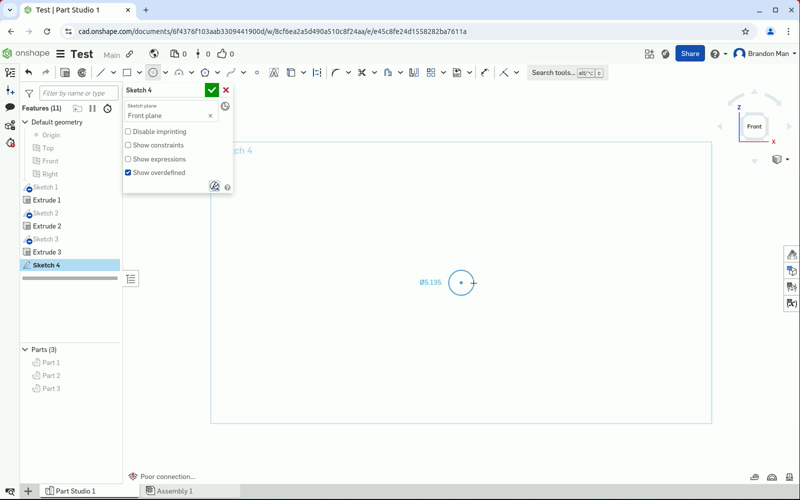
key(esc)
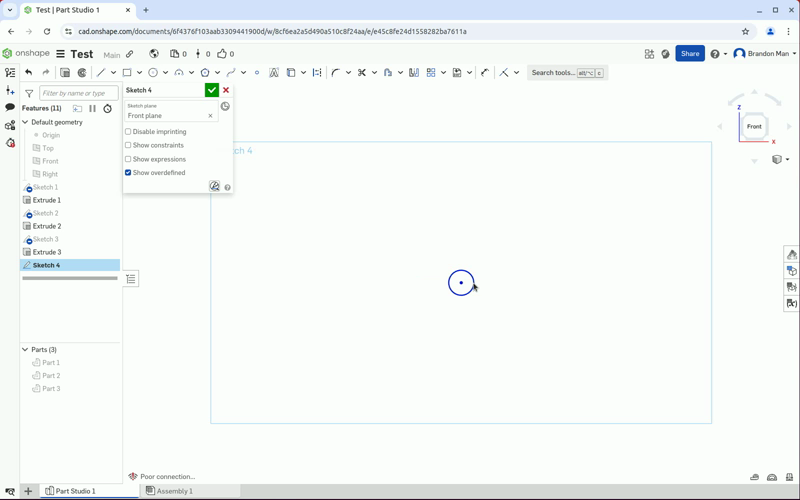
key(c)
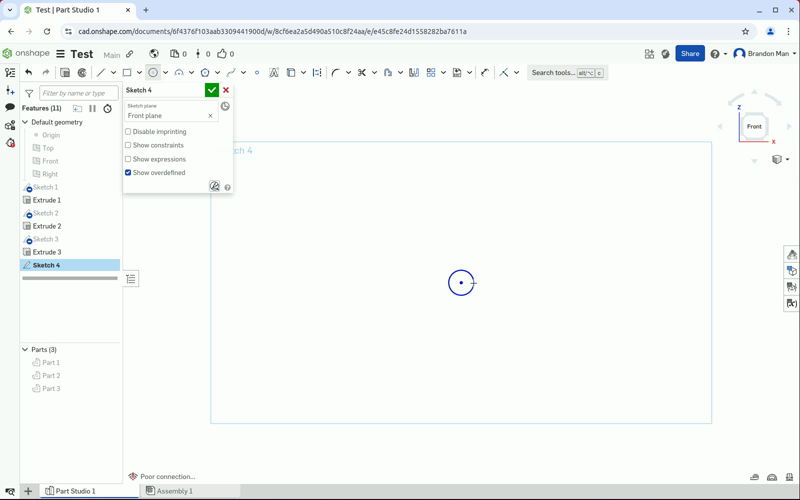
key_down(shift)
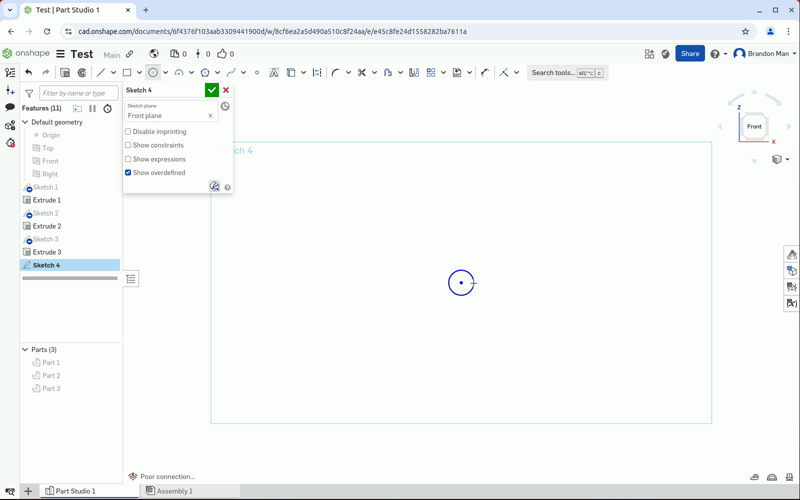
mouse_move(461, 282)
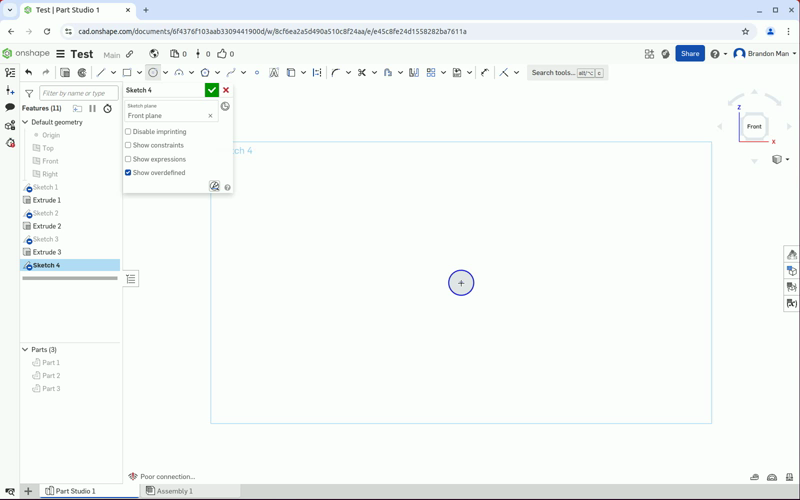
click(461, 282)
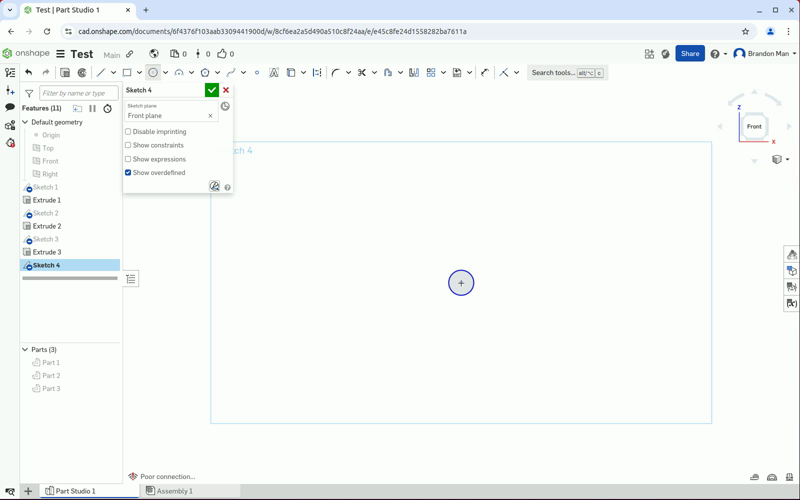
key_up(shift)
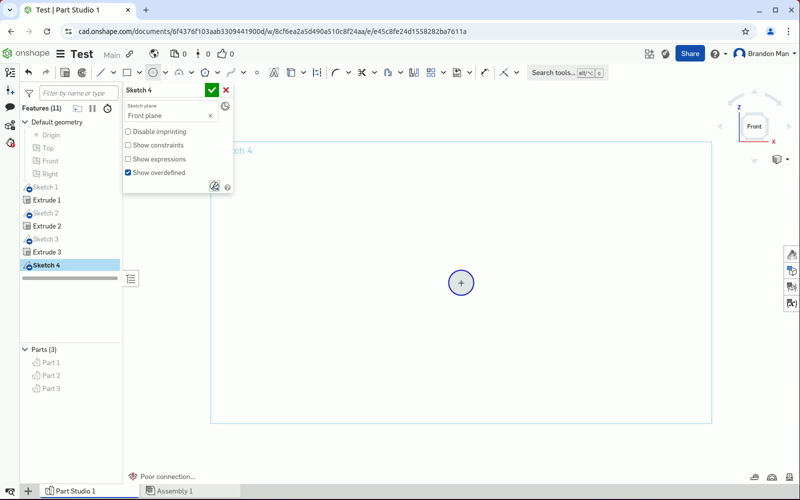
mouse_move(465, 282)
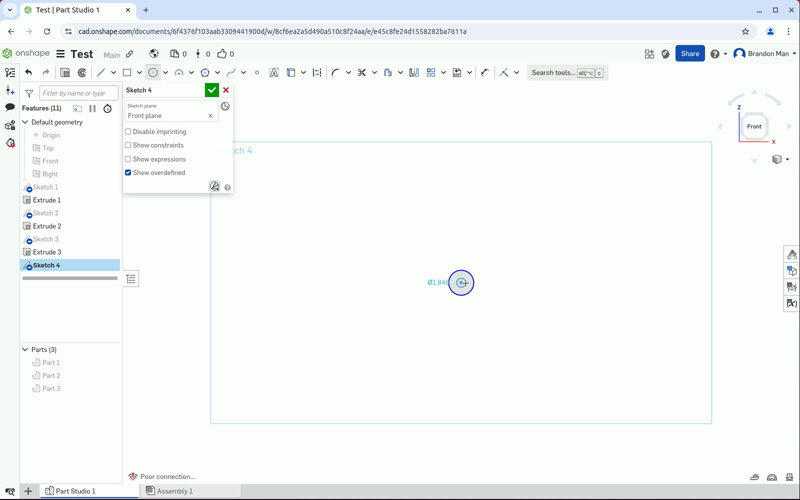
scroll(6)
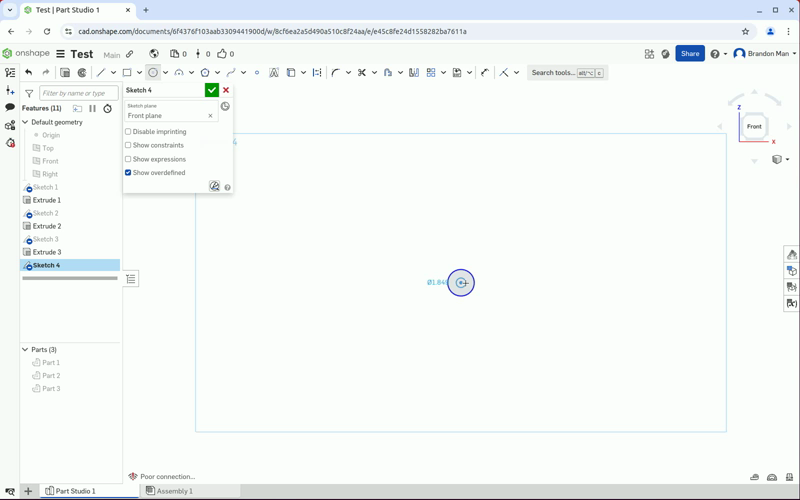
scroll(6)
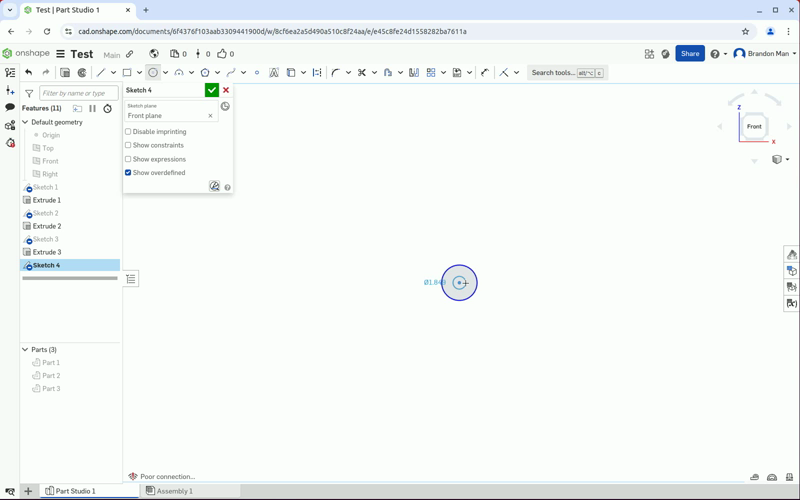
scroll(6)
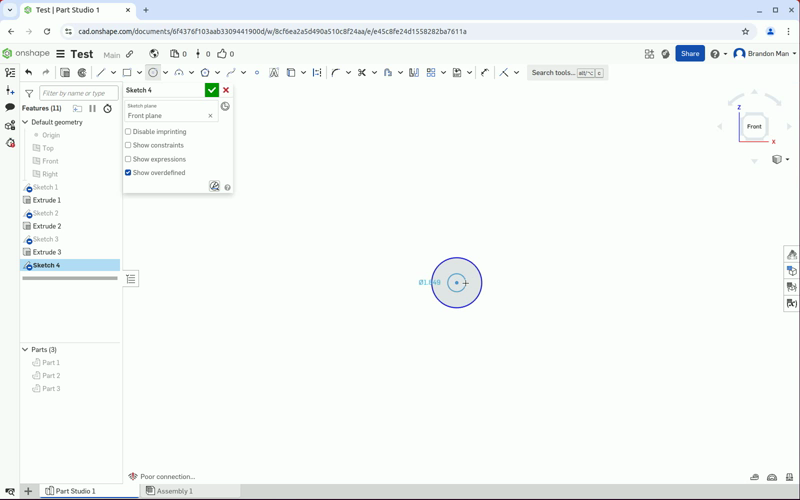
scroll(6)
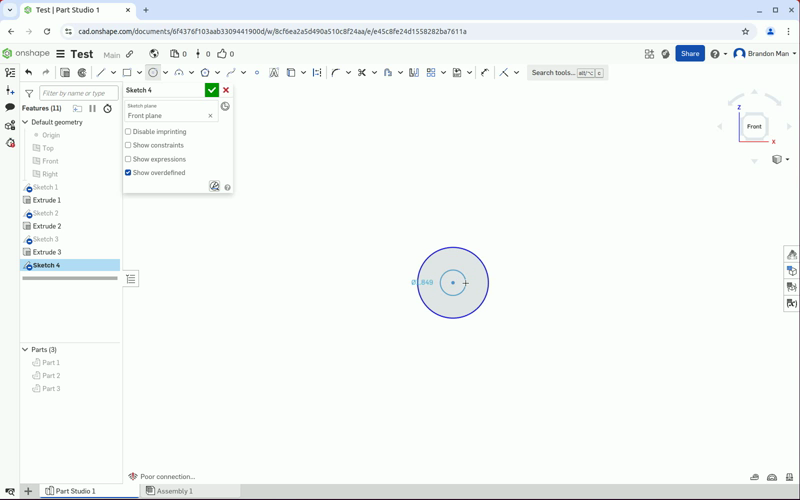
scroll(6)
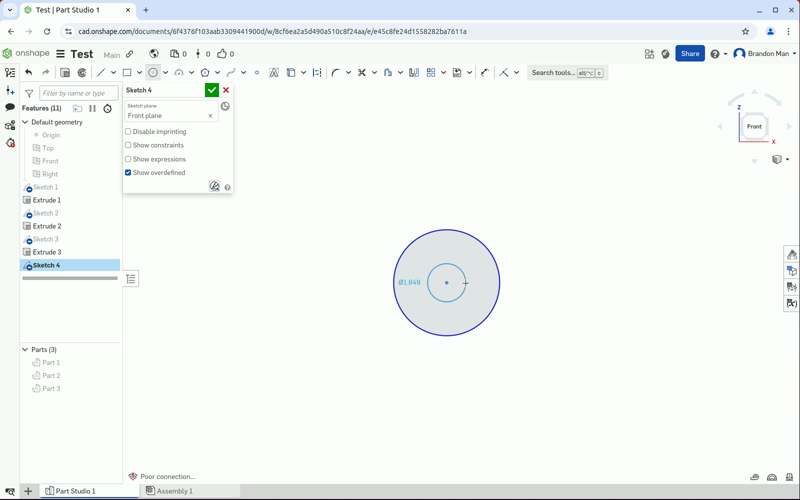
scroll(6)
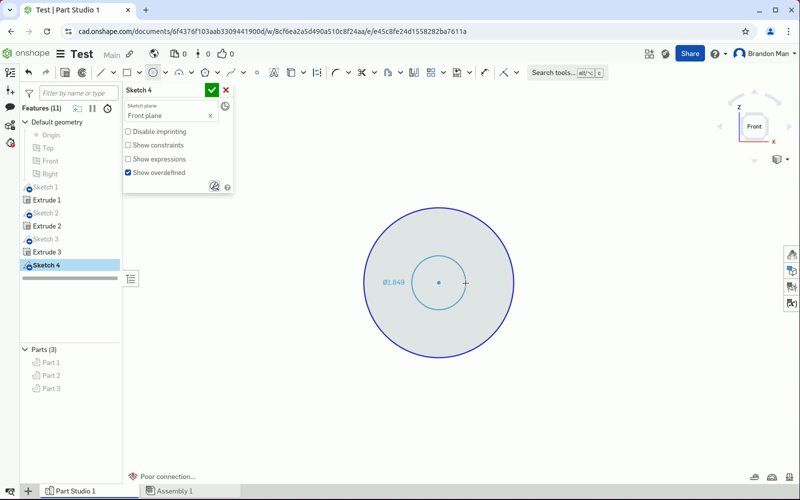
scroll(6)
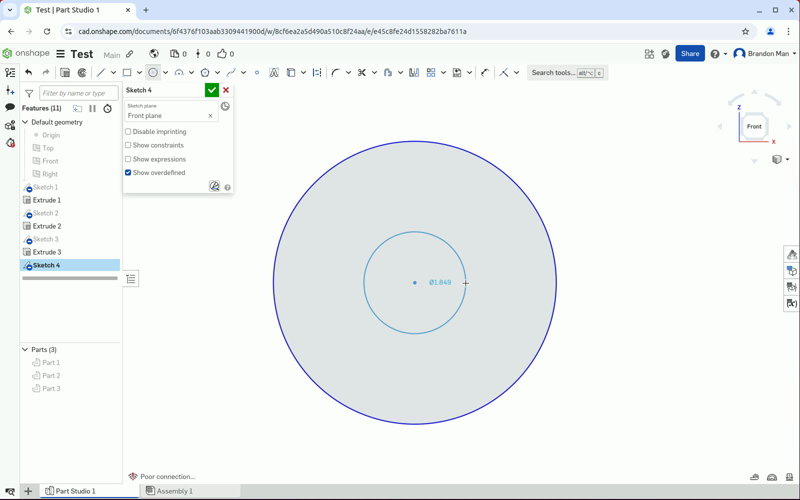
click(465, 282)
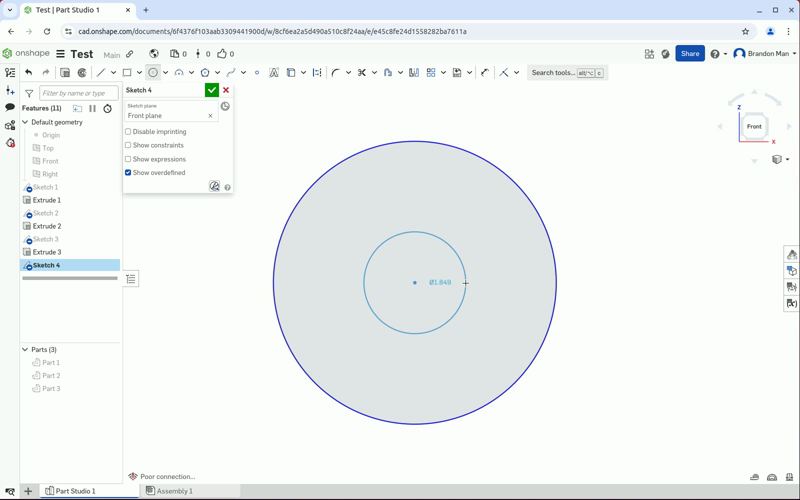
scroll(-6)
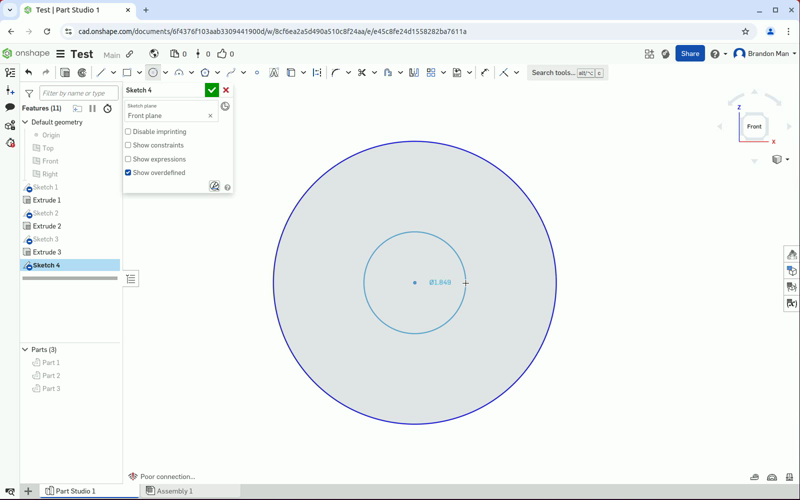
scroll(-6)
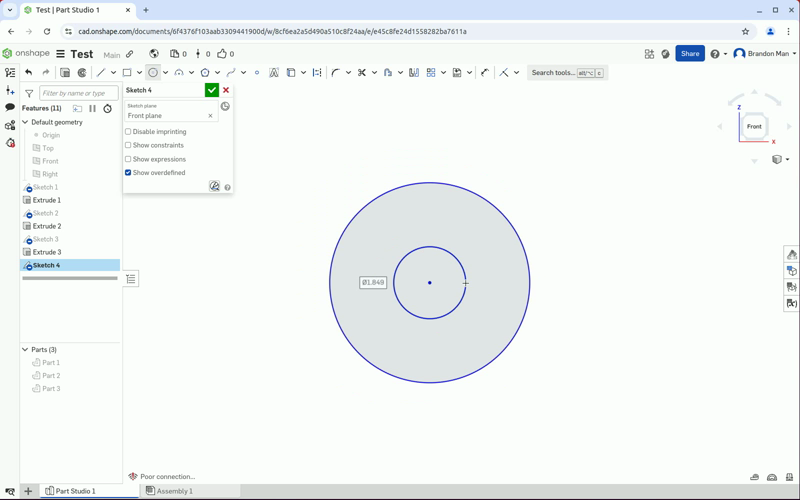
scroll(-6)
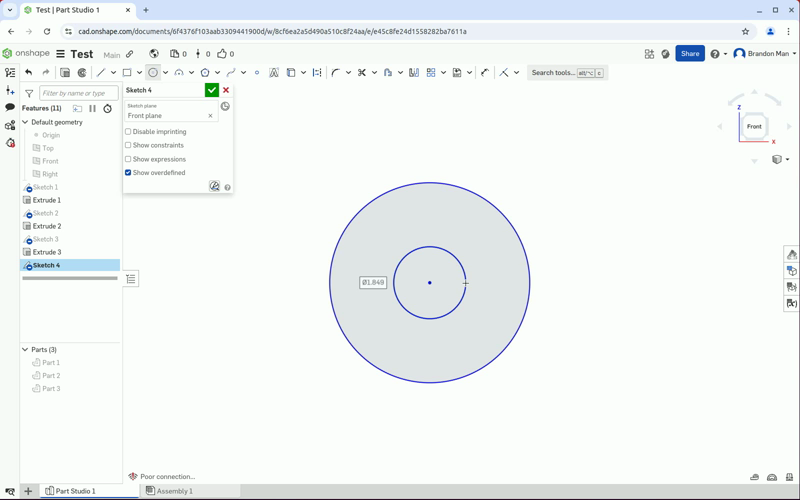
scroll(-6)
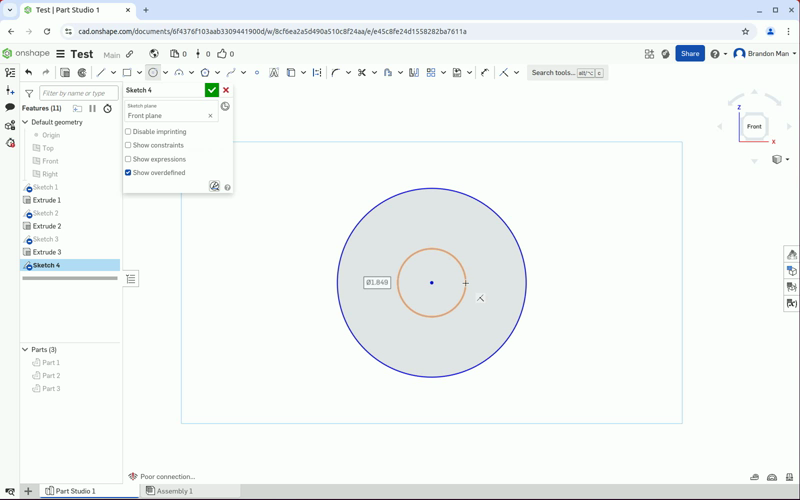
scroll(-6)
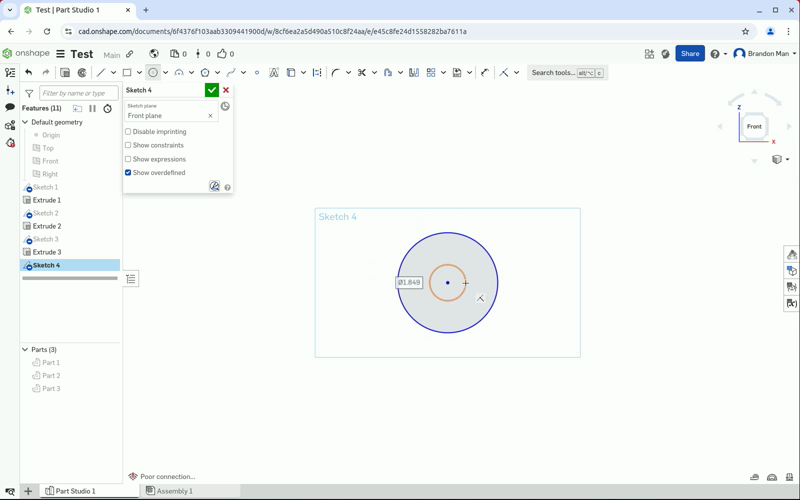
scroll(-6)
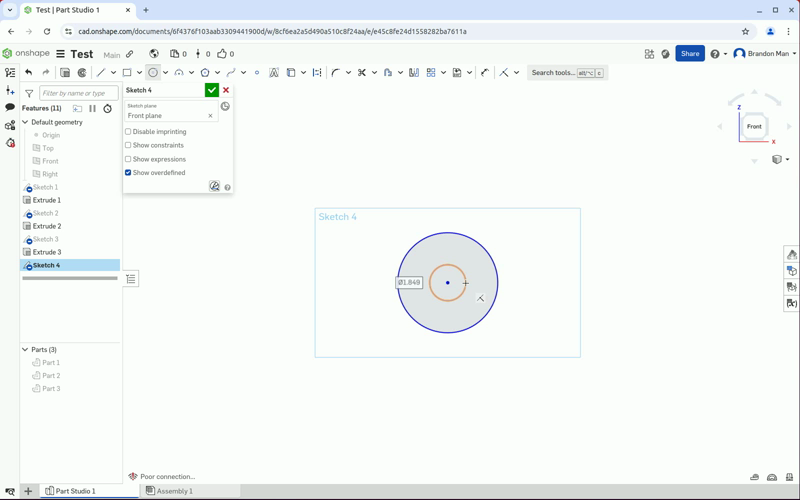
scroll(-6)
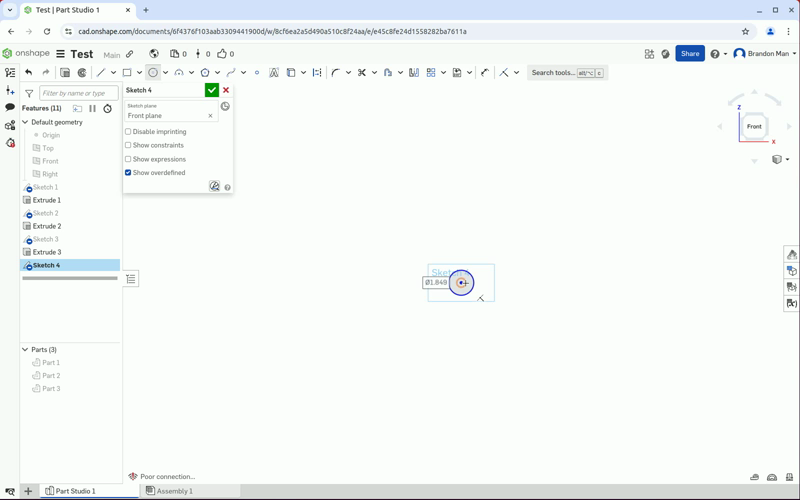
key(esc)
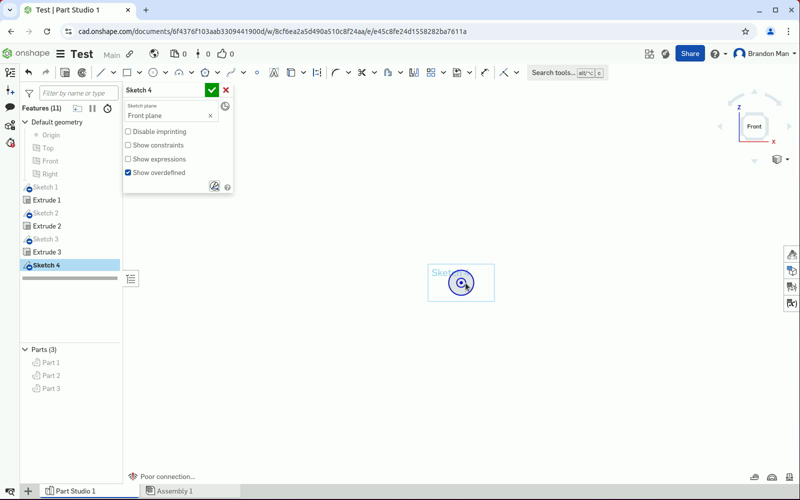
mouse_move(460, 287)
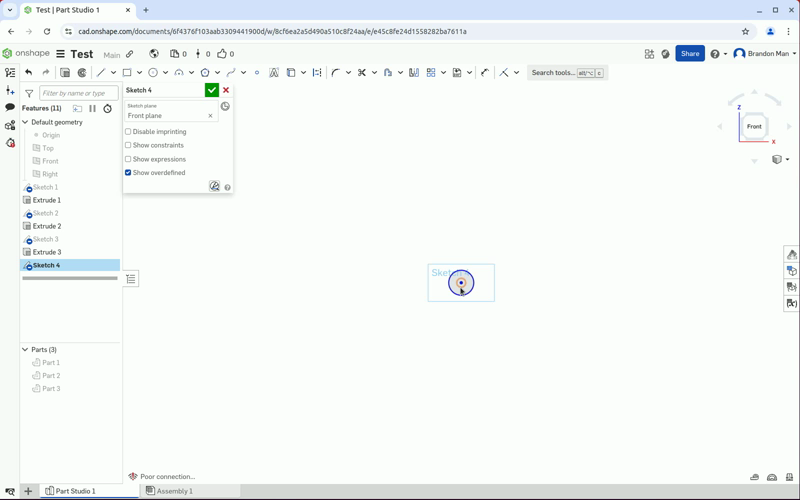
scroll(6)
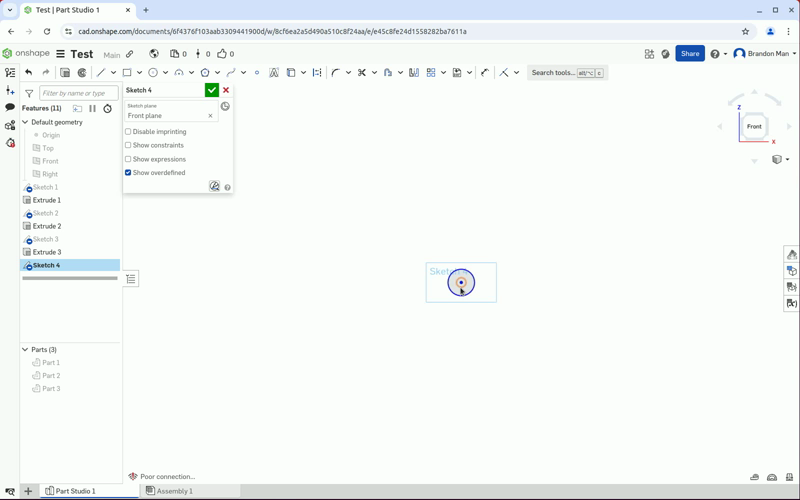
scroll(6)
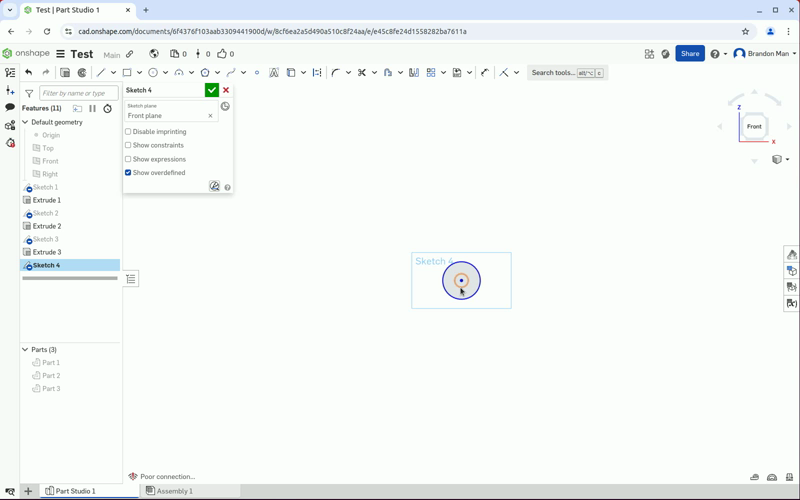
scroll(6)
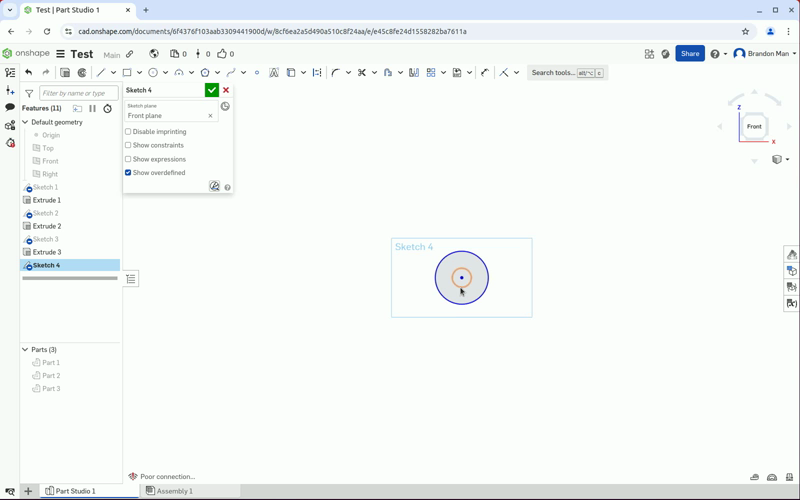
scroll(6)
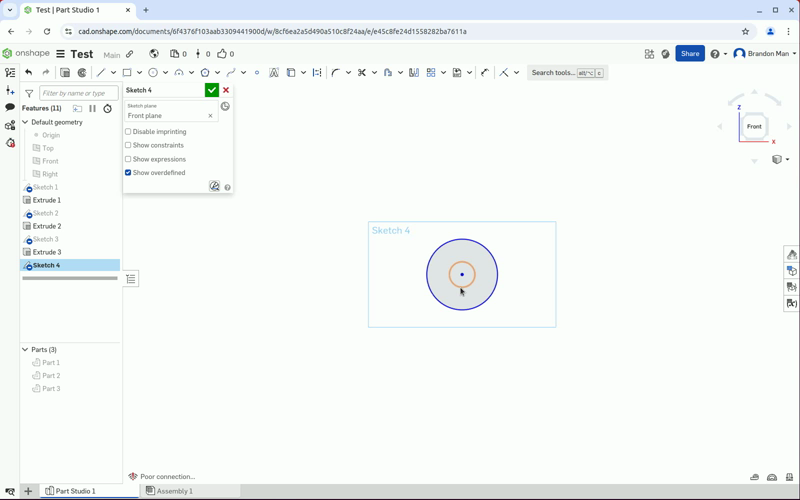
scroll(6)
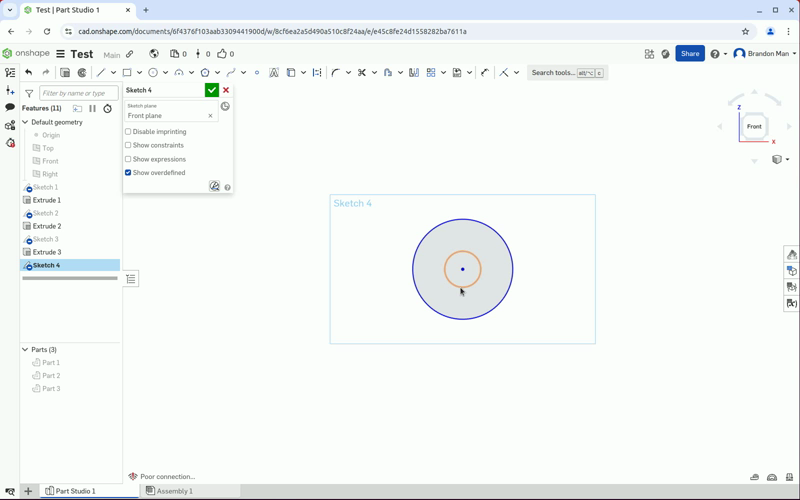
scroll(6)
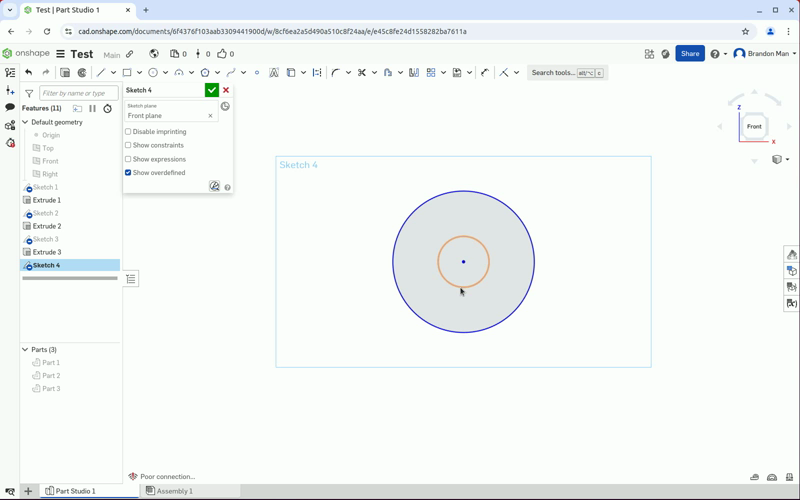
scroll(6)
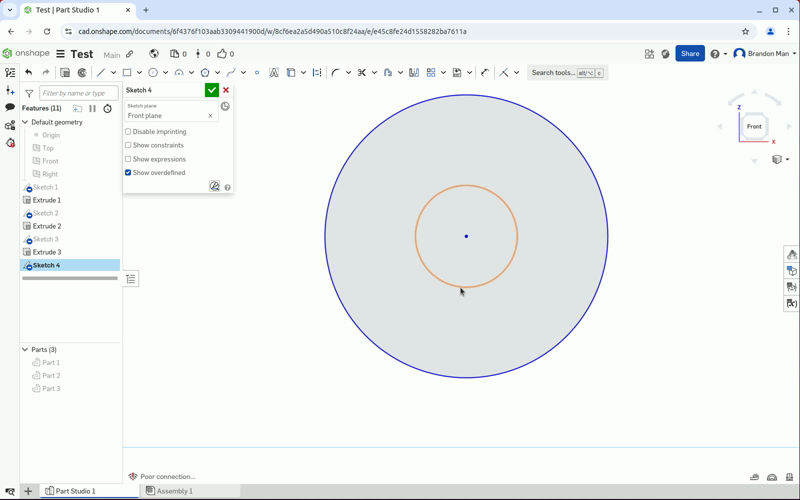
click(460, 287)
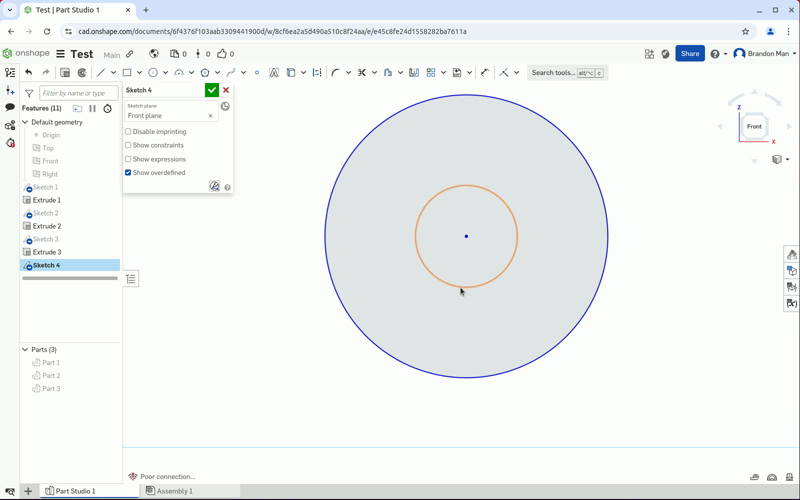
scroll(-6)
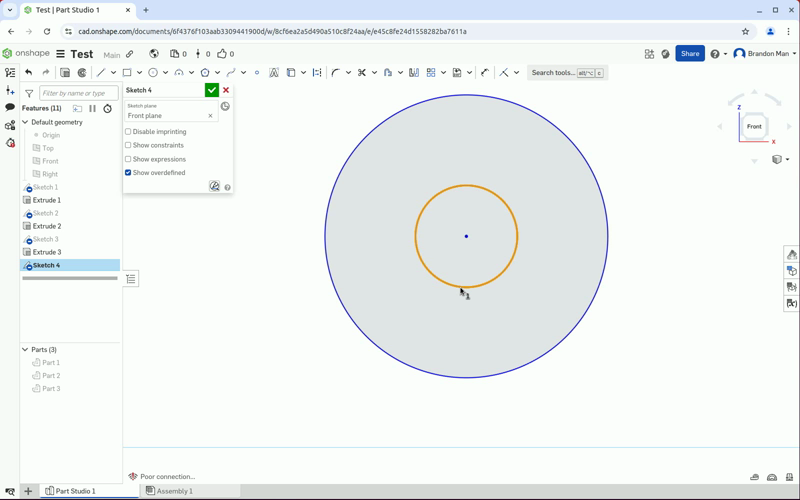
scroll(-6)
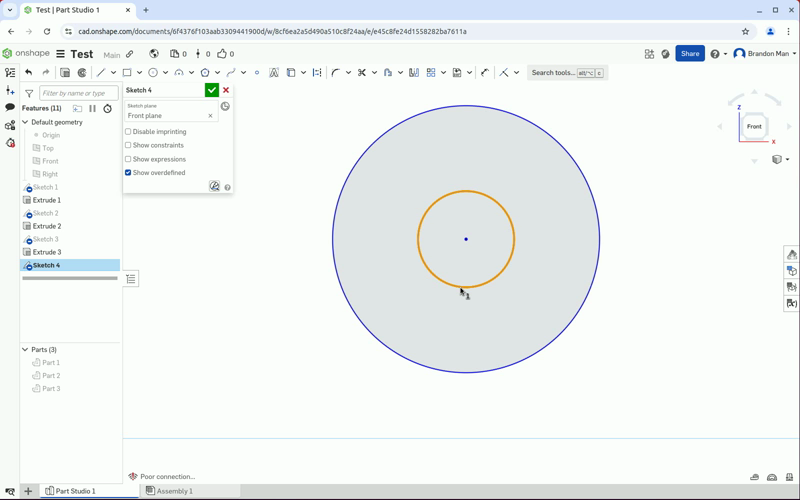
scroll(-6)
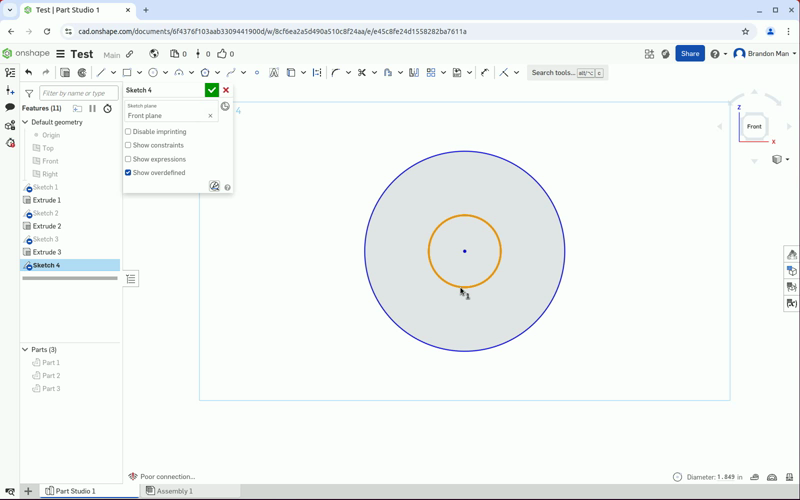
scroll(-6)
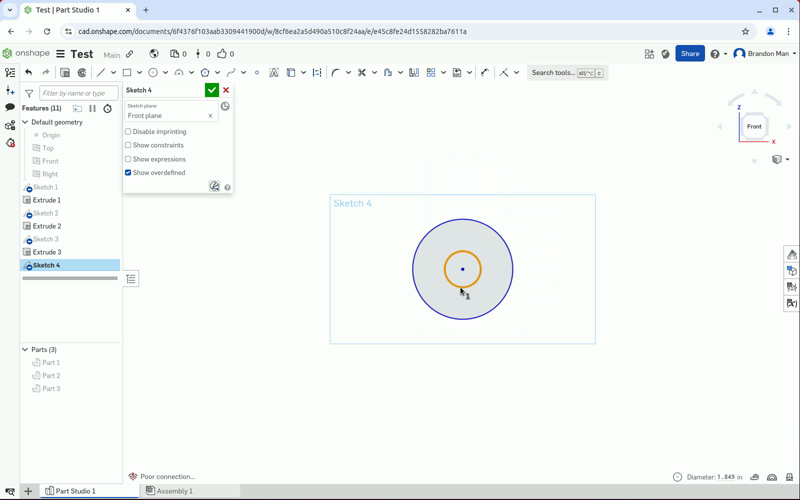
scroll(-6)
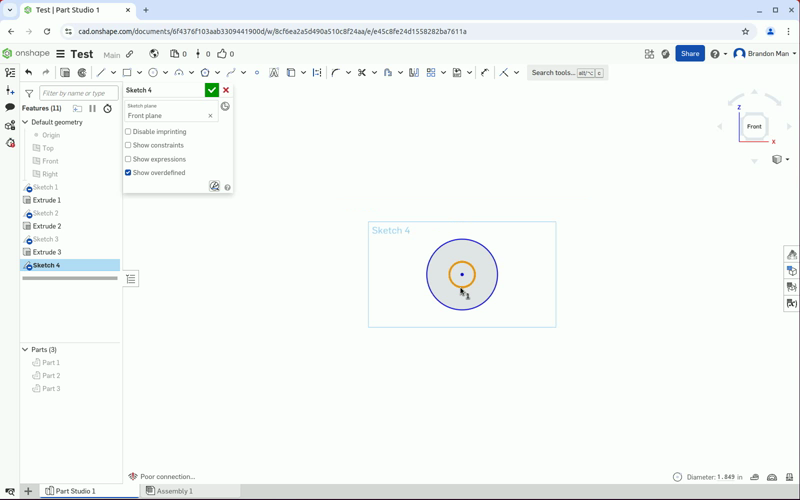
scroll(-6)
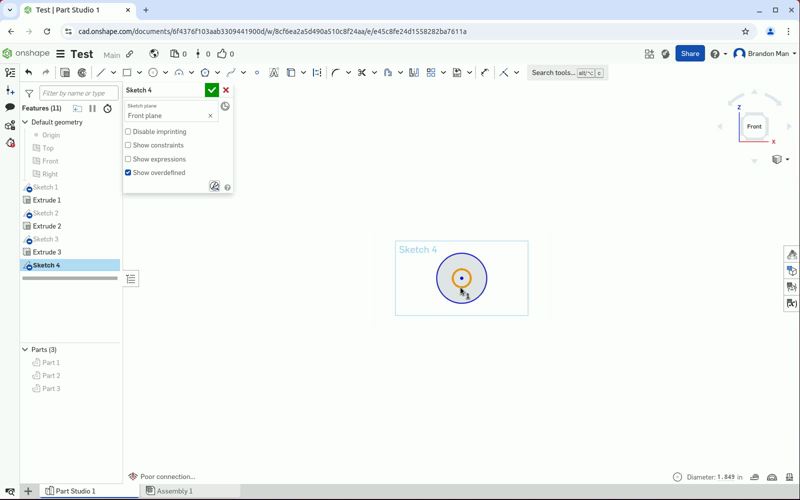
scroll(-6)
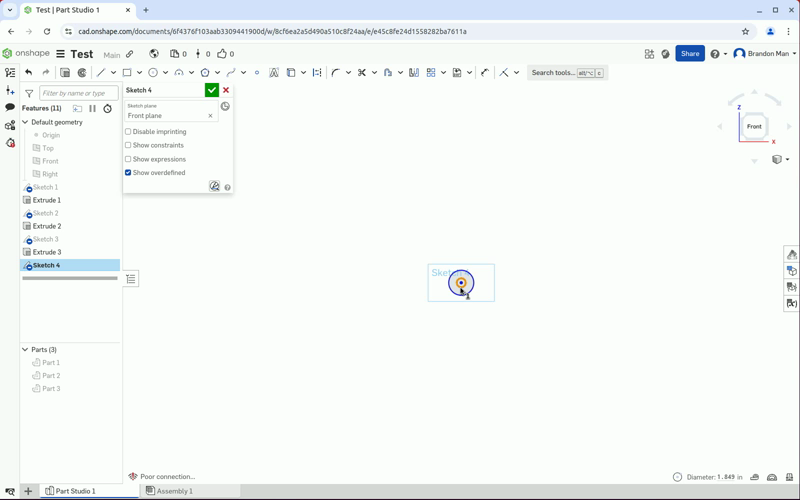
mouse_move(73, 352)
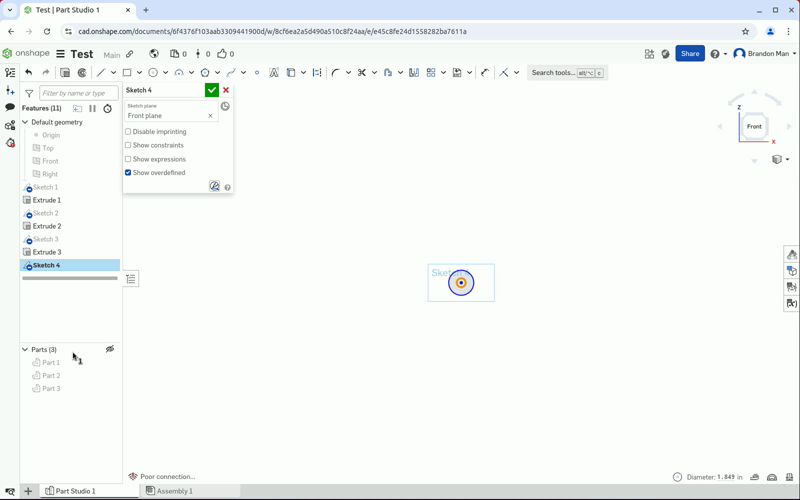
key(shift+y)
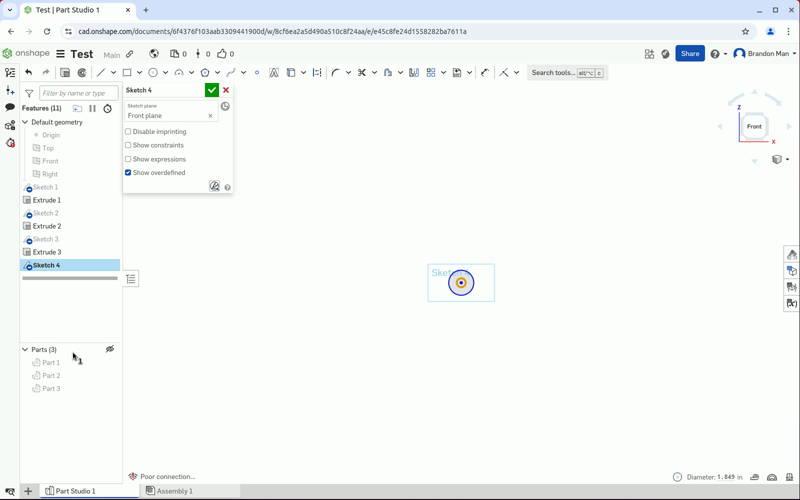
key(shift+e)
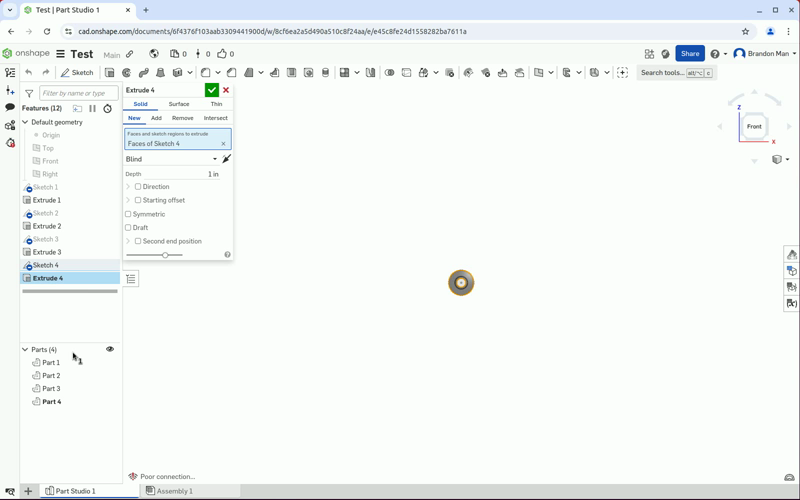
mouse_move(143, 106)
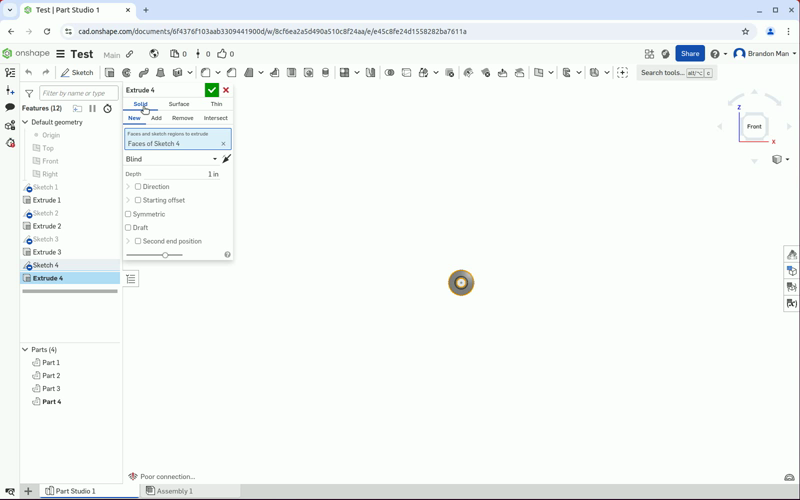
click(143, 106)
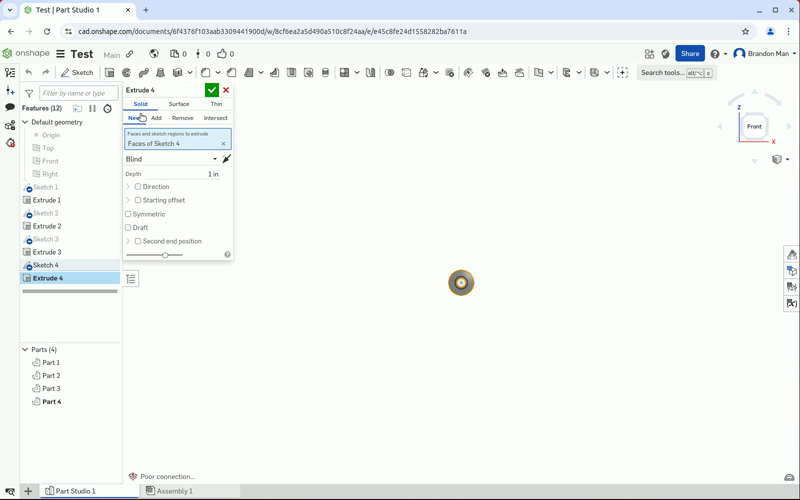
mouse_move(137, 120)
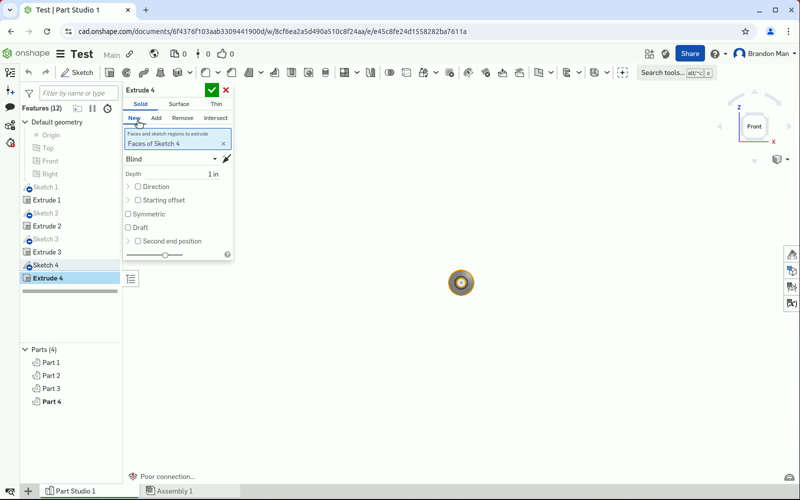
click(137, 120)
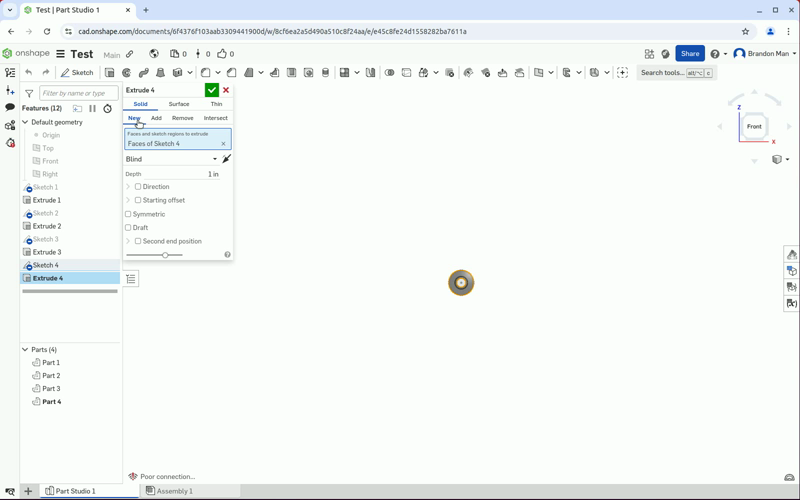
key(tab, 4)
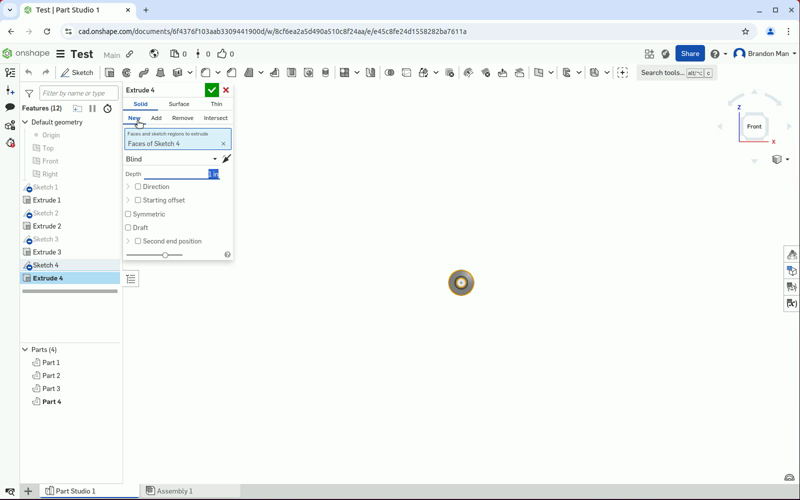
text(-0.241)
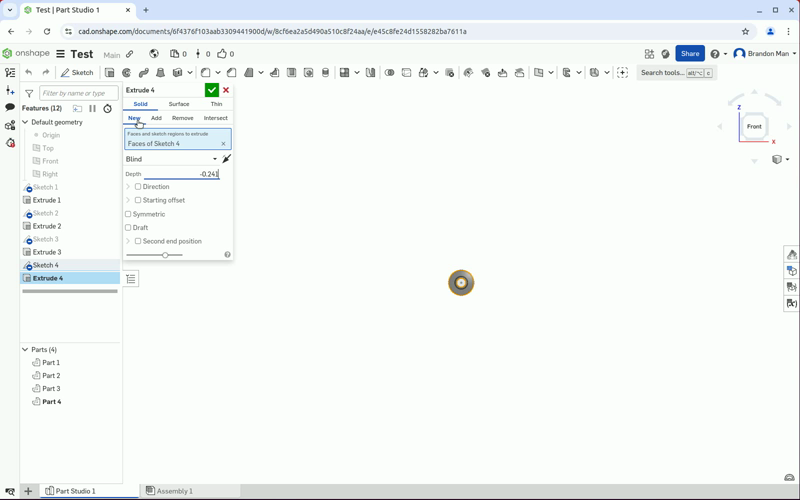
key(enter)
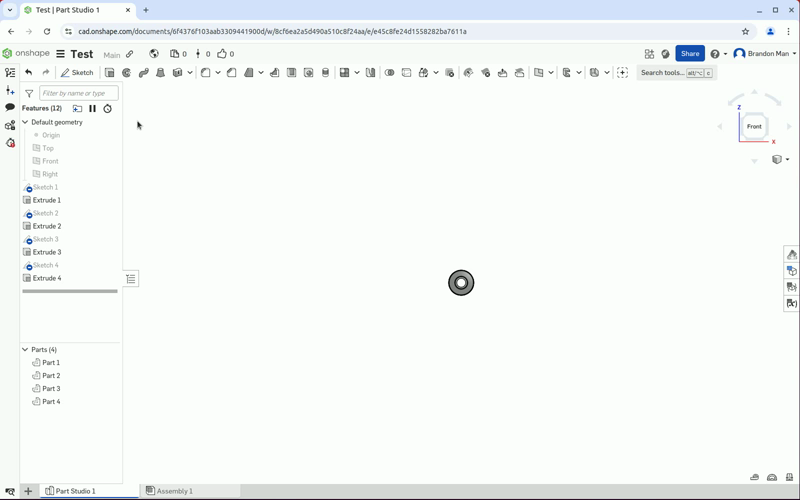
key(shift+h)
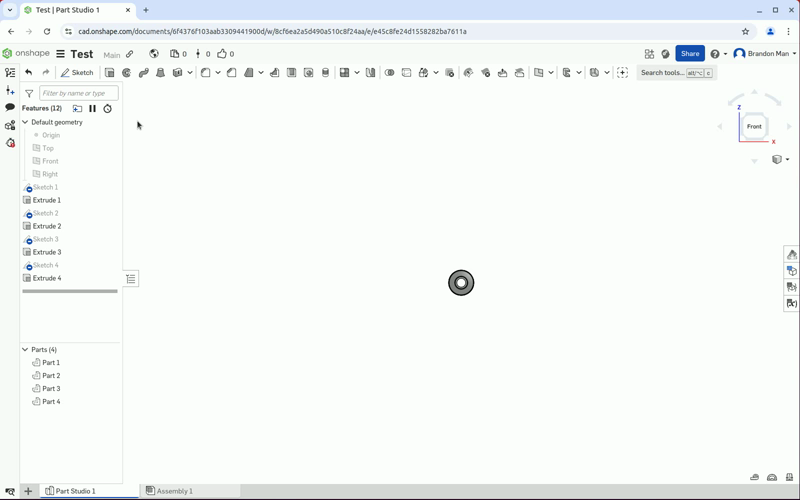
key(shift+h)
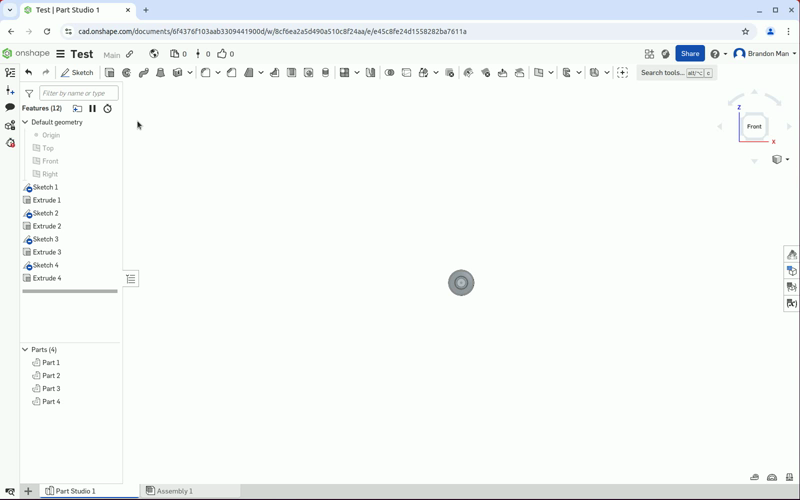
key(shift+7)
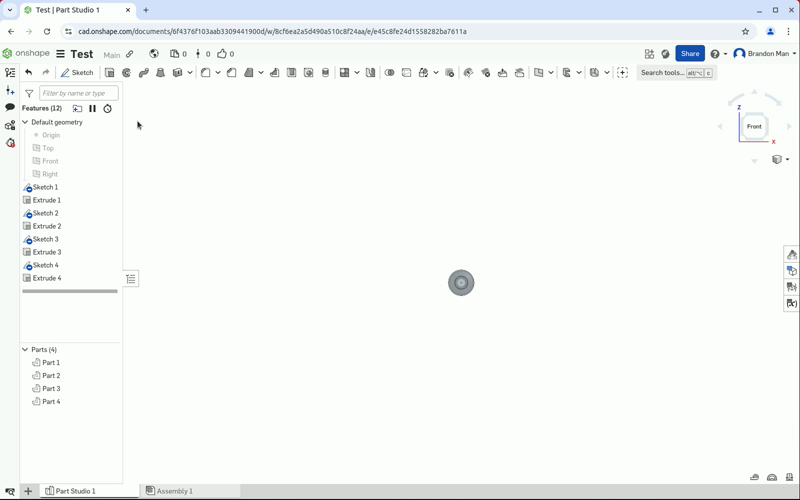
key(left, 2)
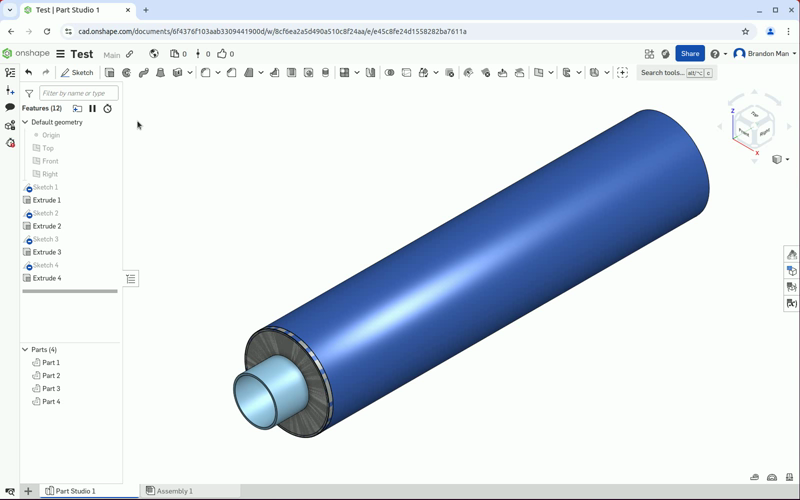
key(down, 2)
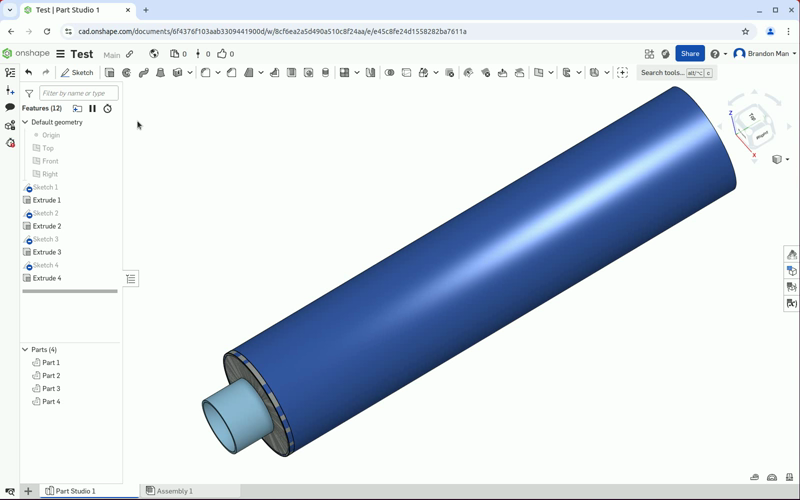
key(up, 2)
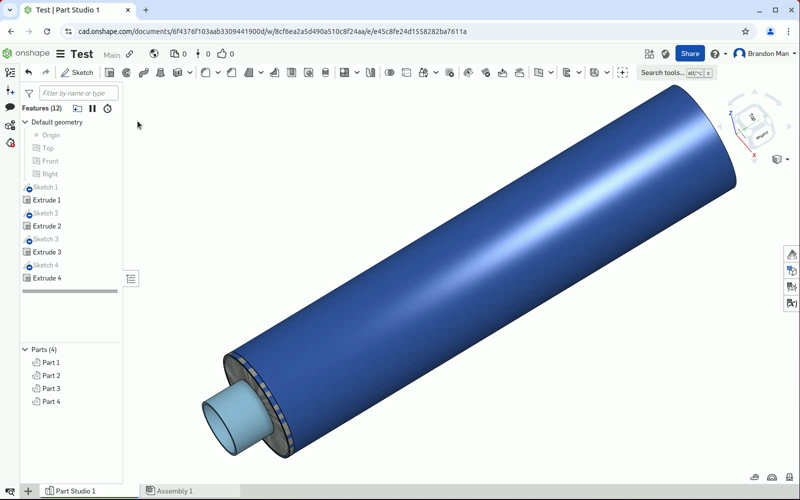
key(right, 2)
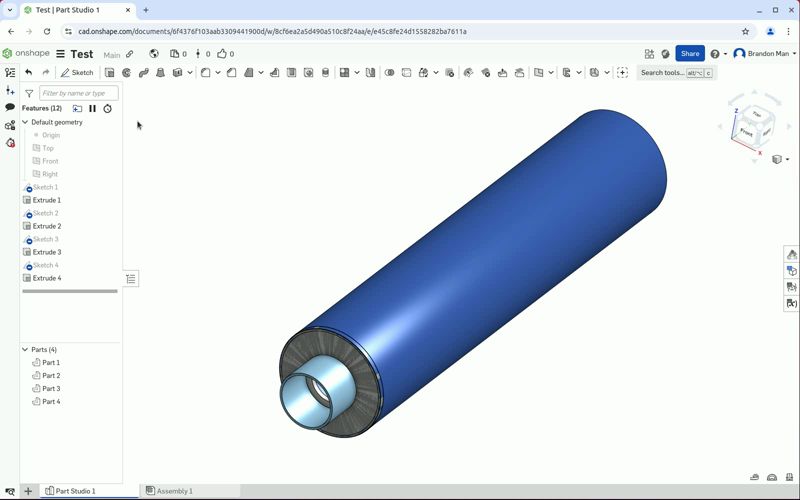
mouse_move(73, 189)
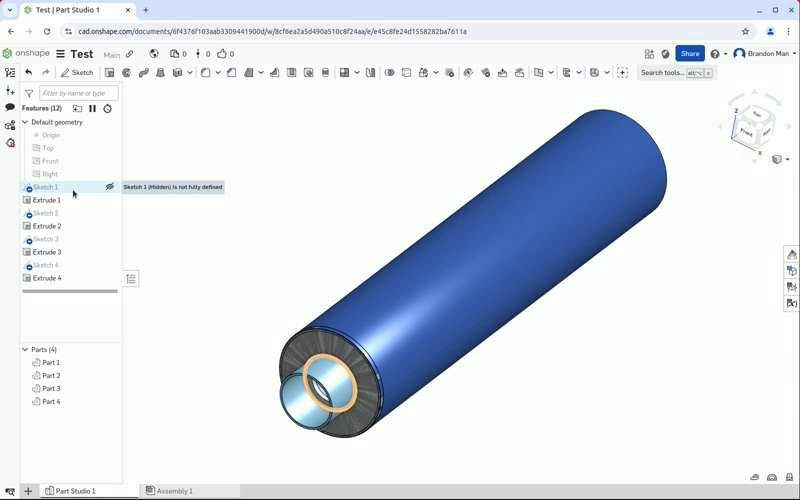
click(73, 189)